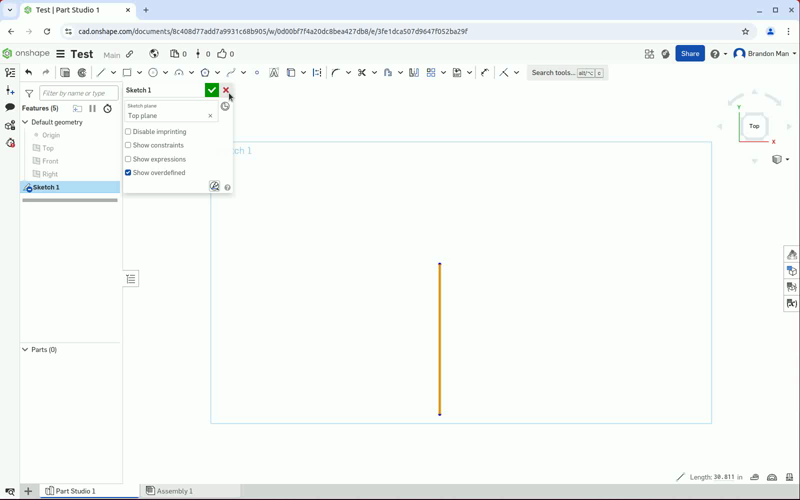
key(shift+h)
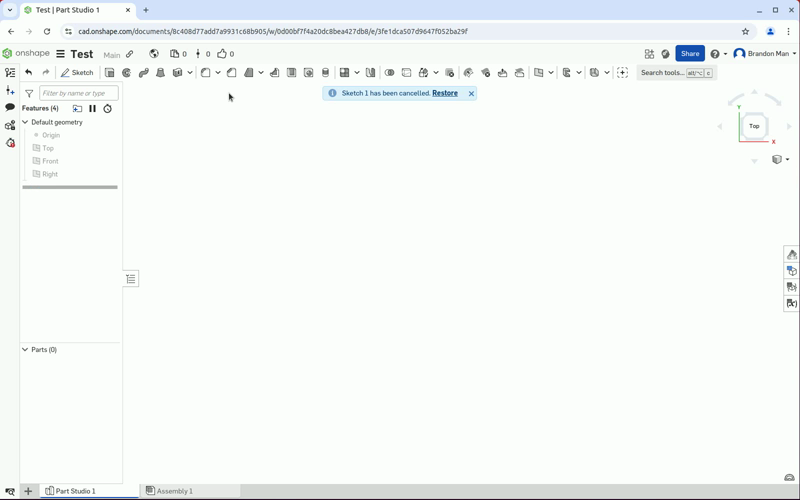
mouse_move(73, 352)
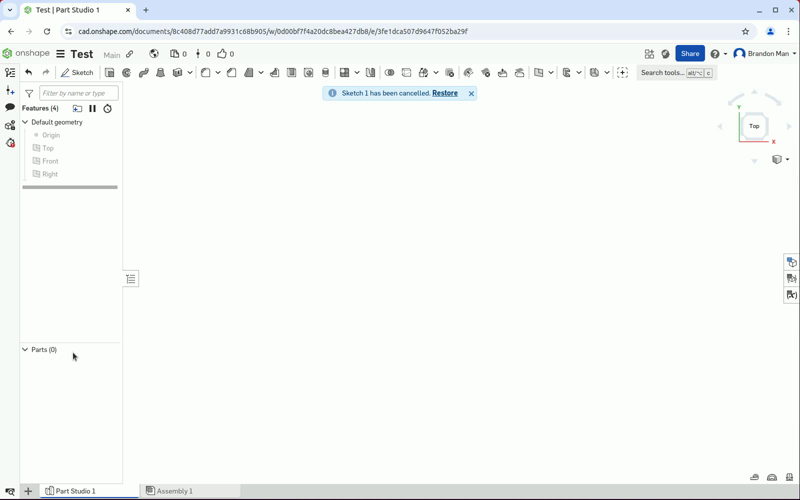
key(y)
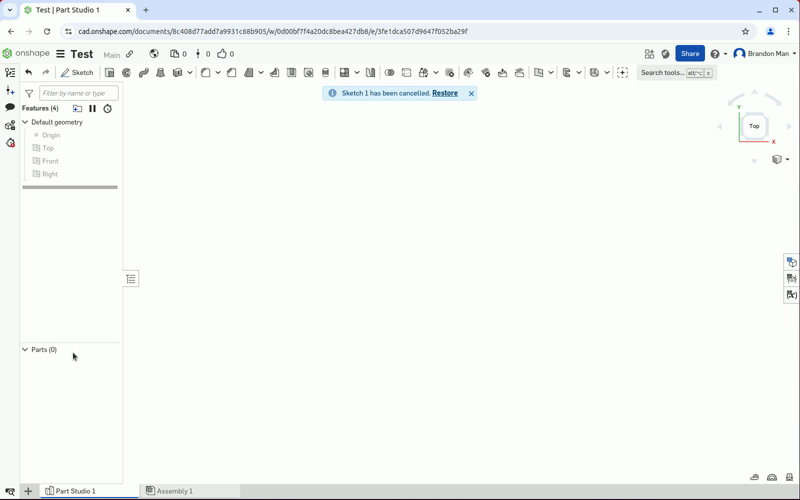
key(shift+p)
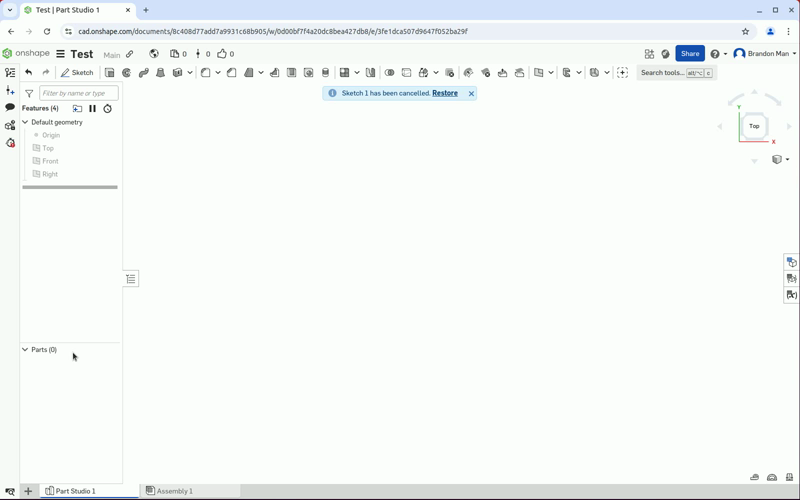
key(space)
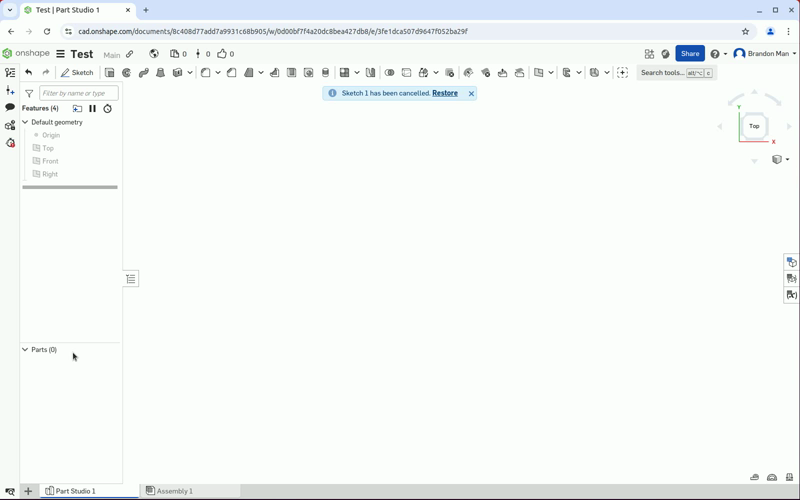
key_down(shift)
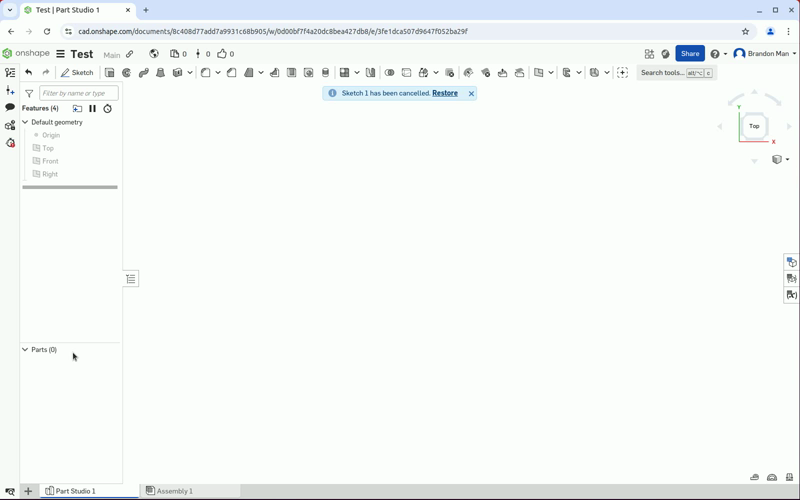
key(up)
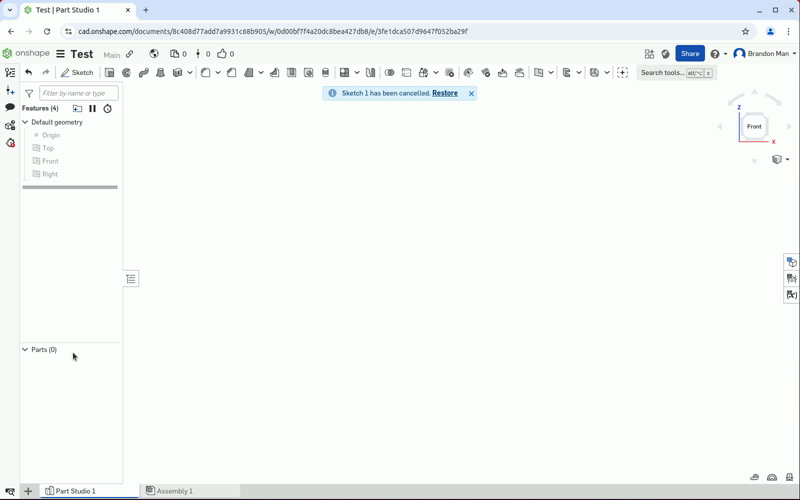
key_up(shift)
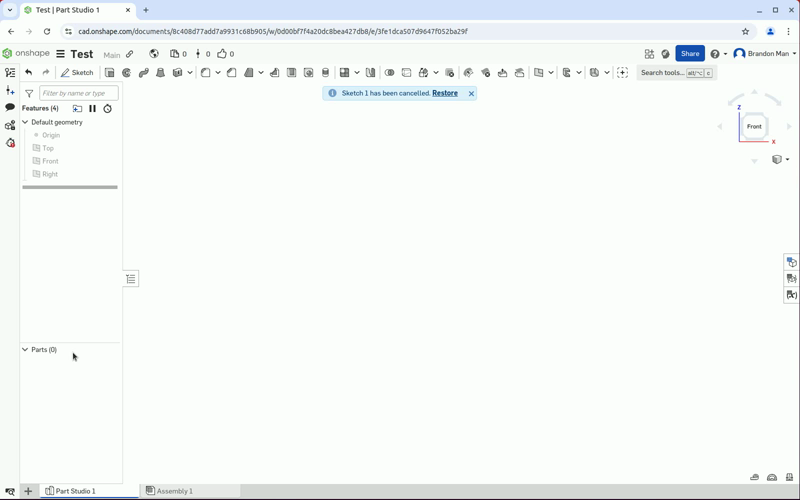
key(space)
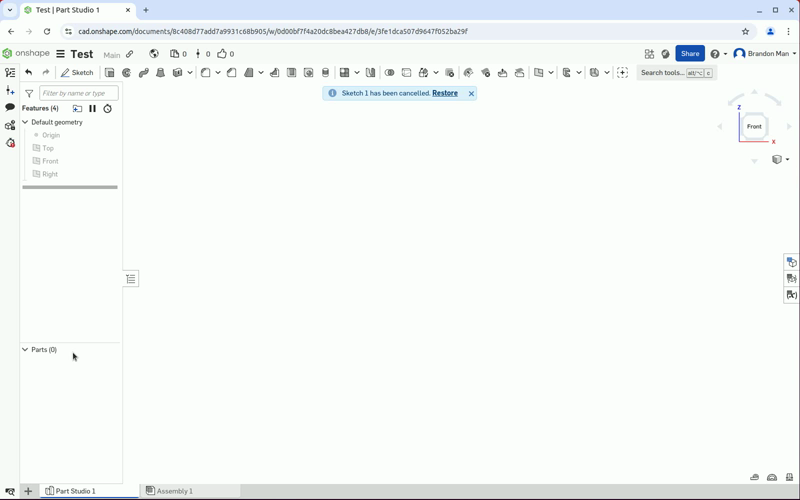
key_down(shift)
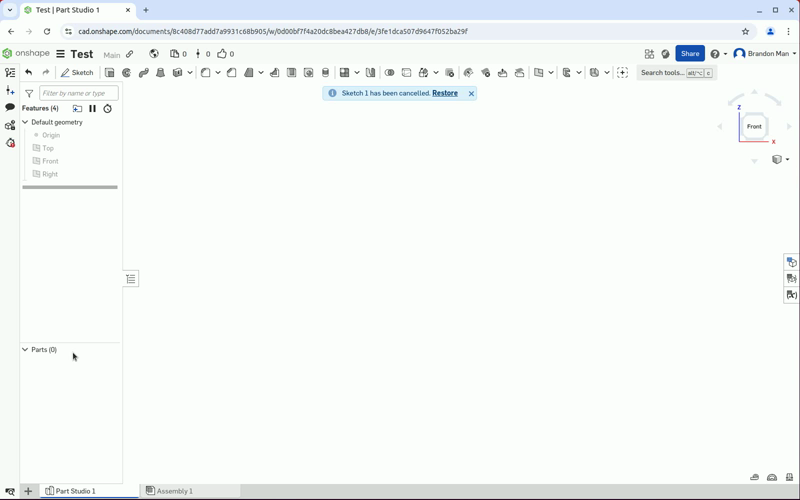
key(left)
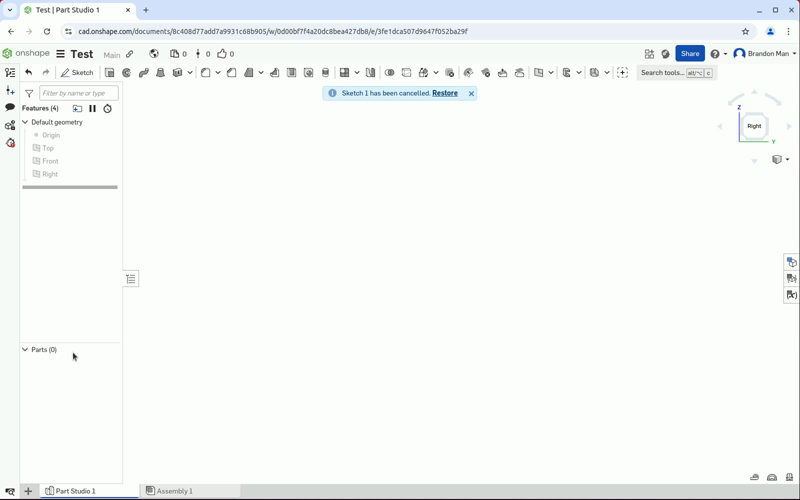
key_up(shift)
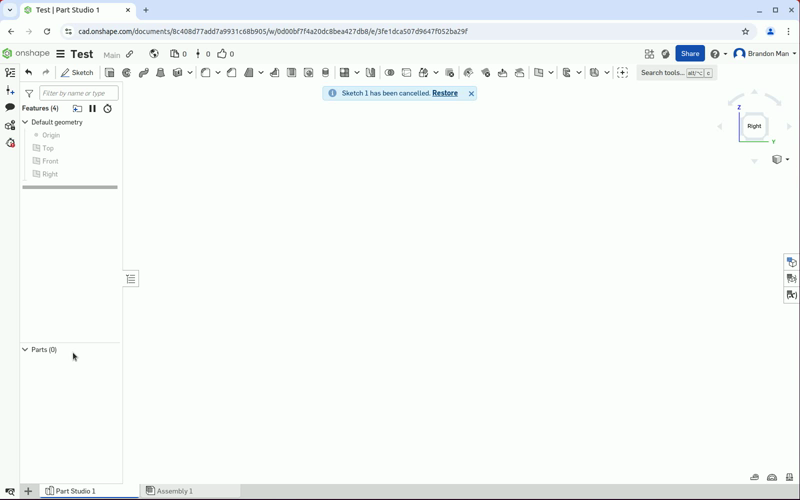
mouse_move(73, 352)
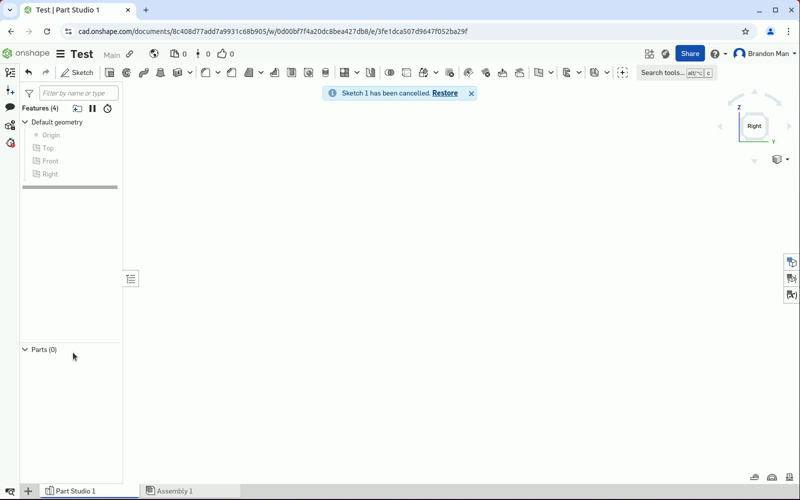
key(shift+y)
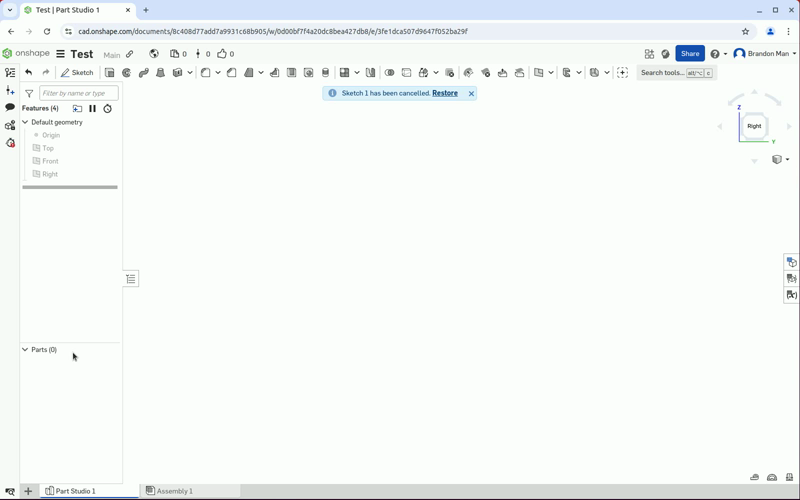
key(shift+s)
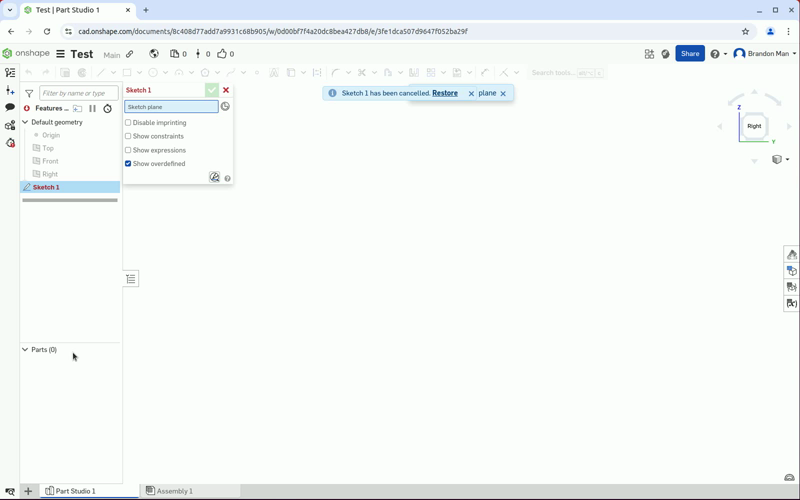
mouse_move(73, 176)
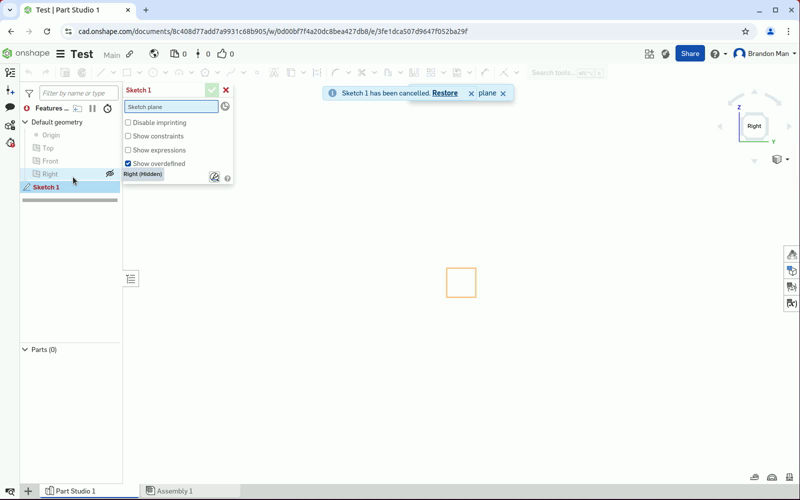
click(73, 176)
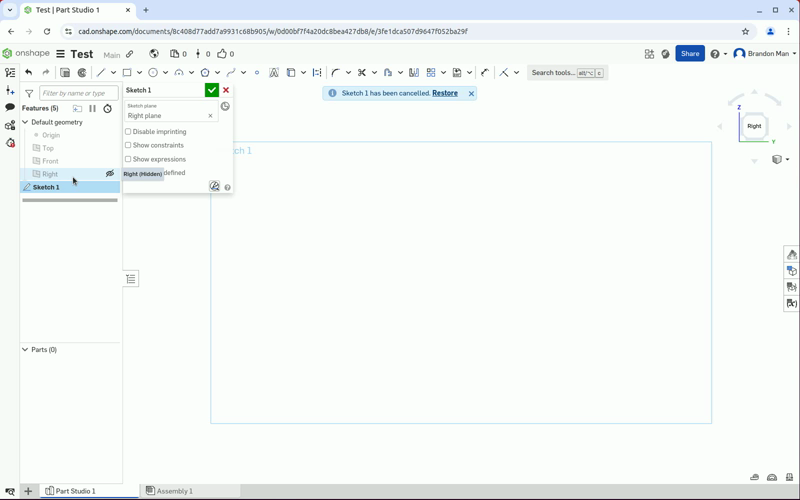
mouse_move(73, 352)
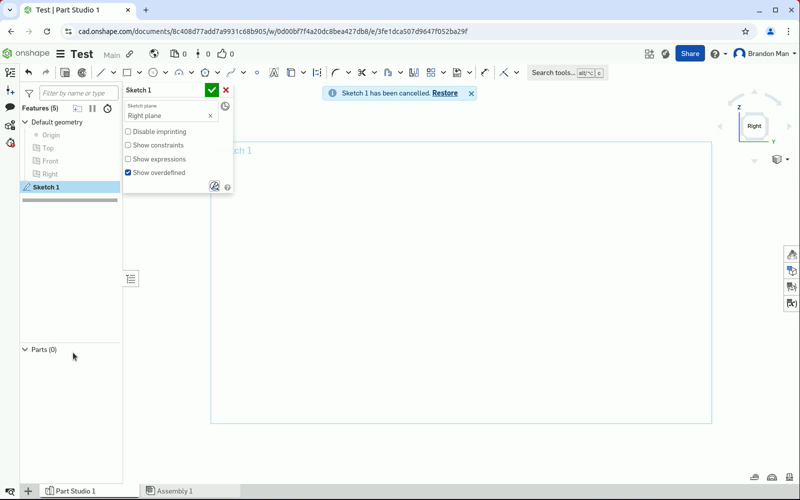
key(y)
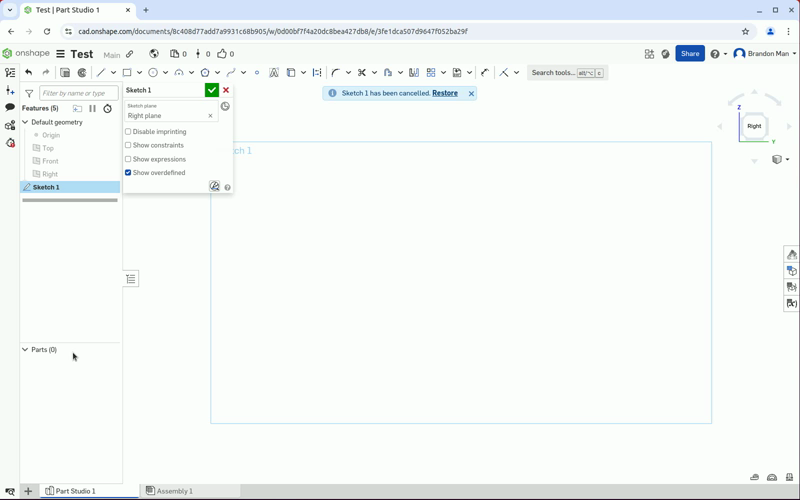
key(l)
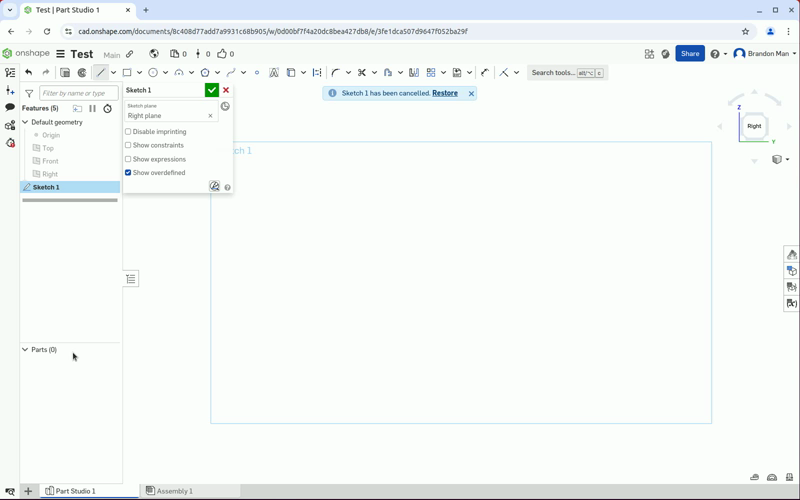
key_down(shift)
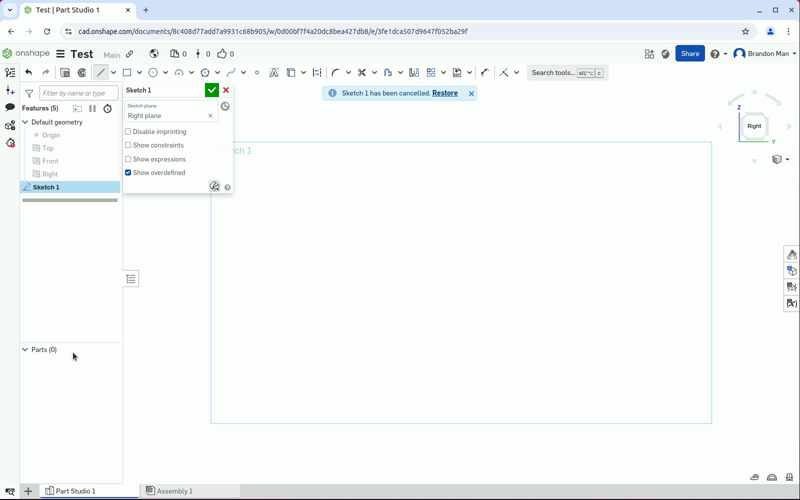
mouse_move(422, 281)
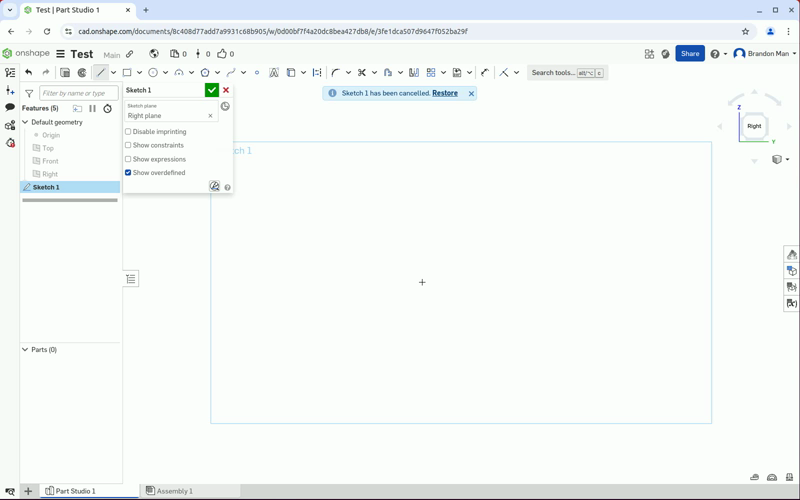
click(422, 281)
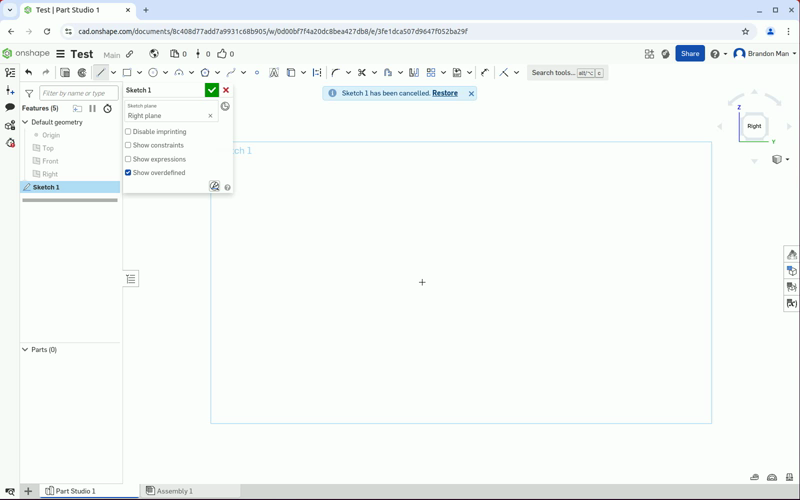
key_up(shift)
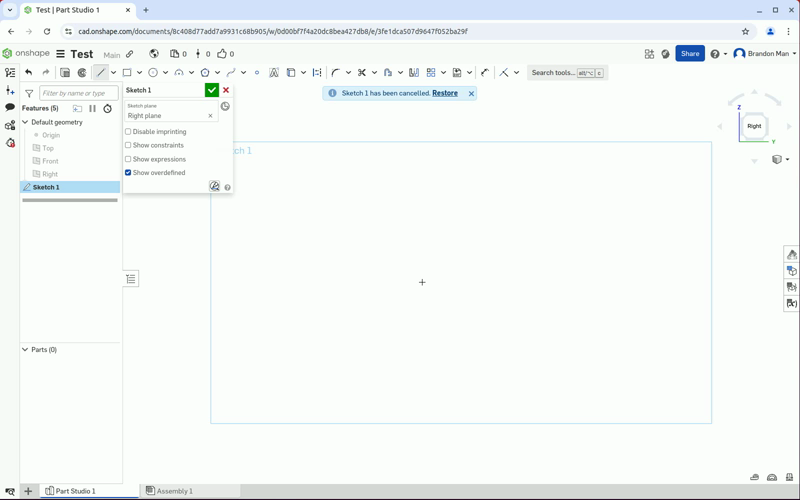
key_down(shift)
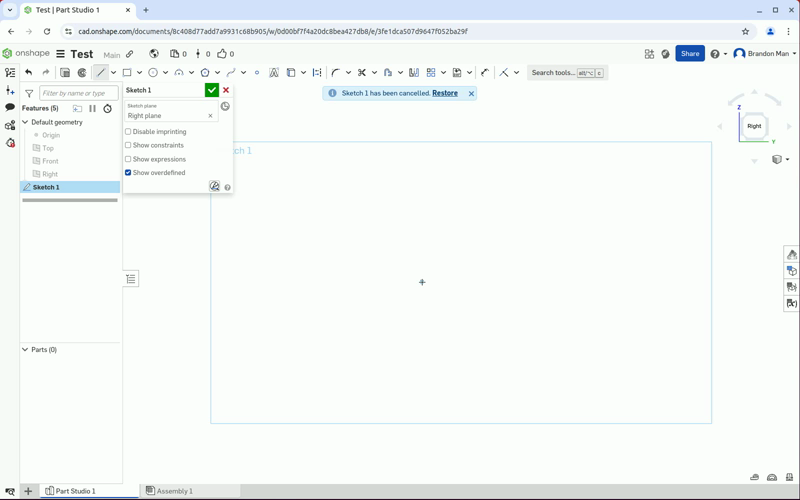
mouse_move(452, 281)
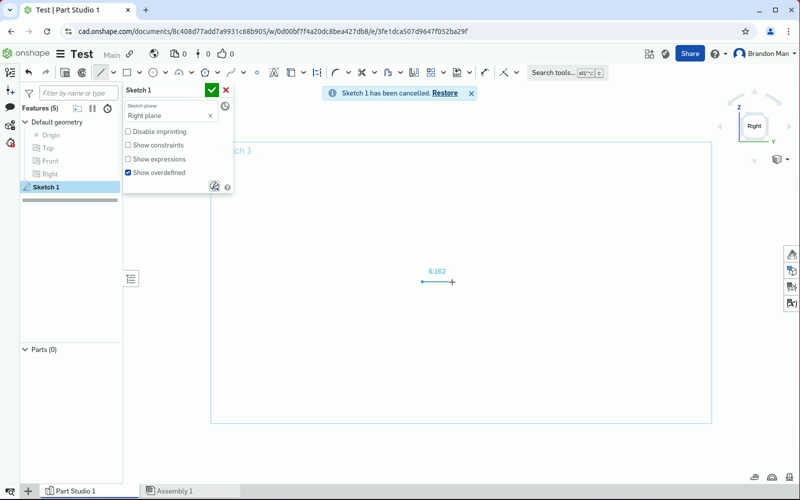
mouse_move(461, 281)
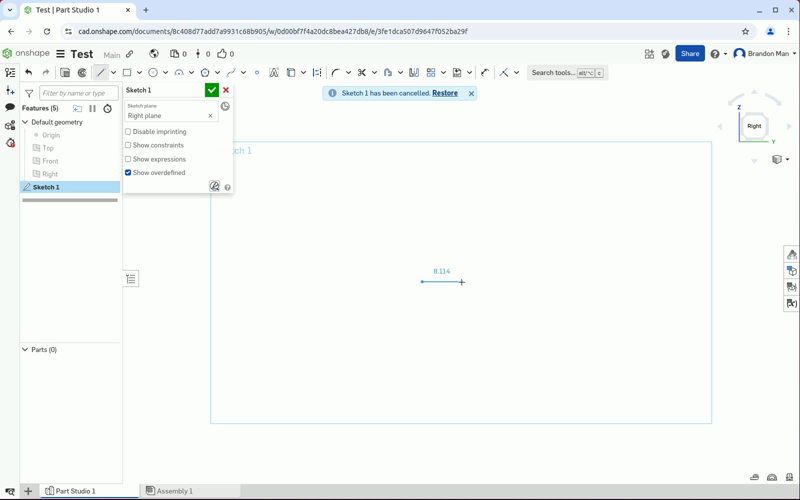
click(461, 281)
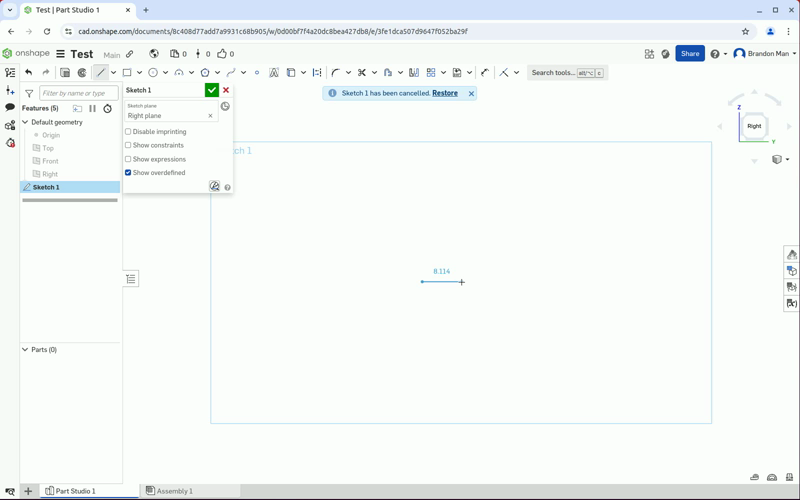
key_up(shift)
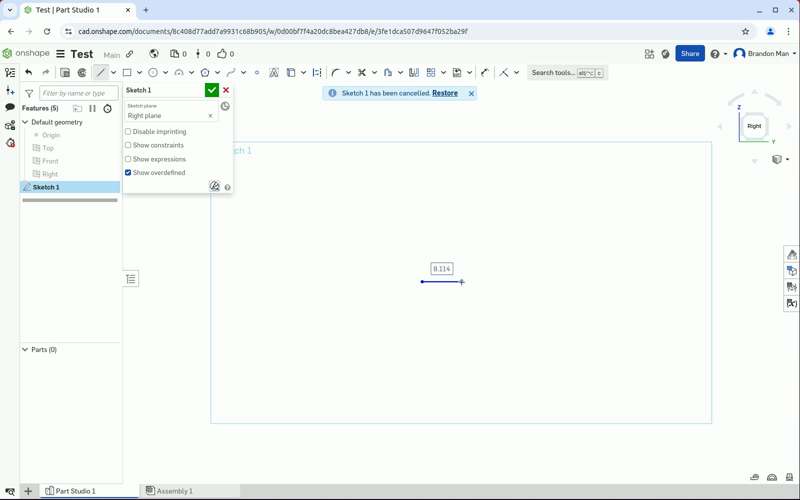
key_down(shift)
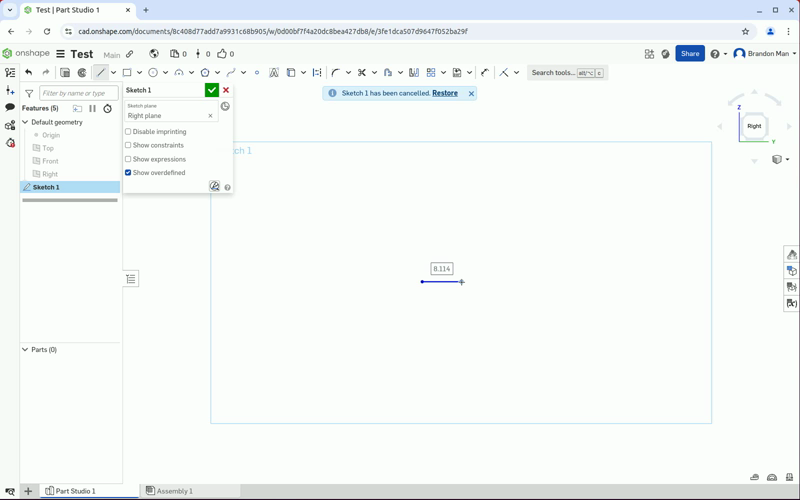
mouse_move(461, 170)
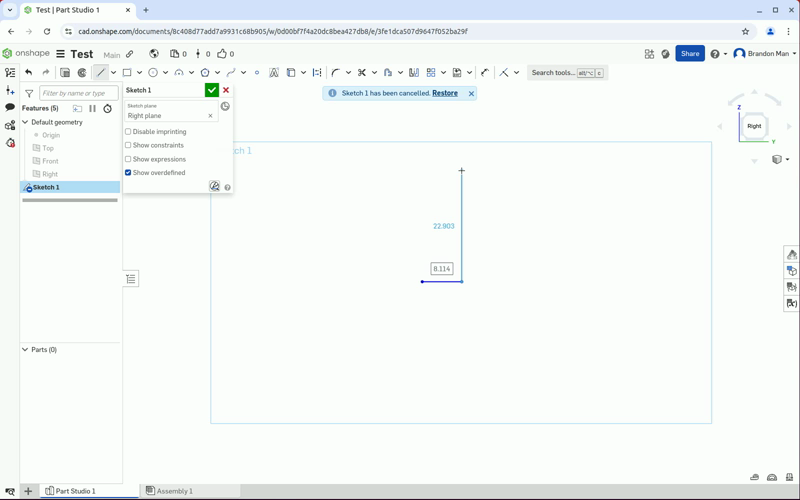
click(461, 170)
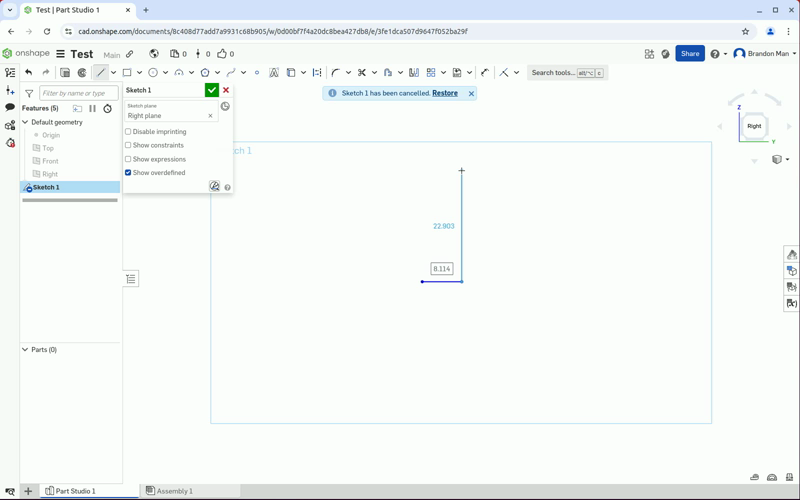
key_up(shift)
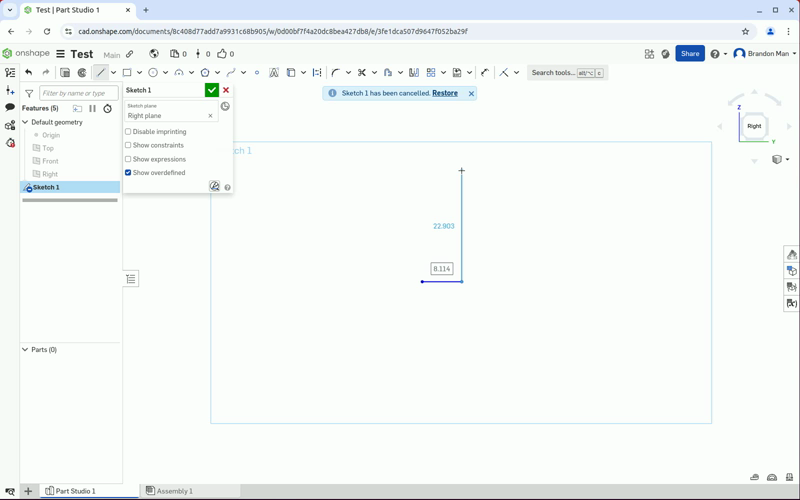
key_down(shift)
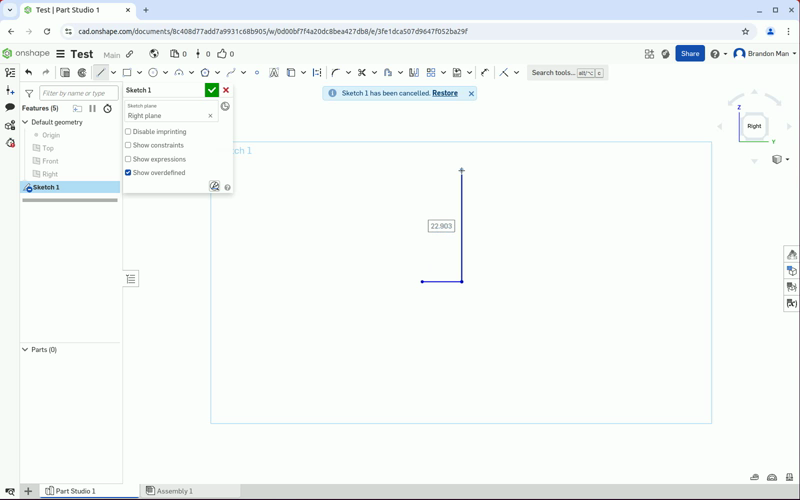
mouse_move(492, 170)
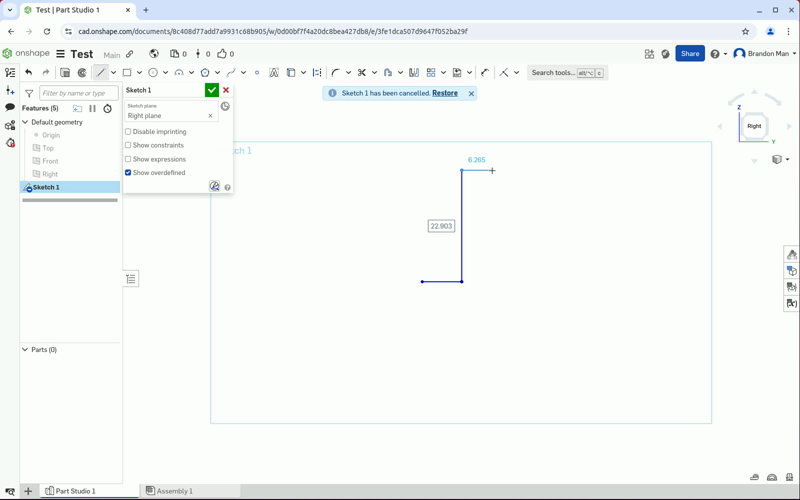
mouse_move(422, 170)
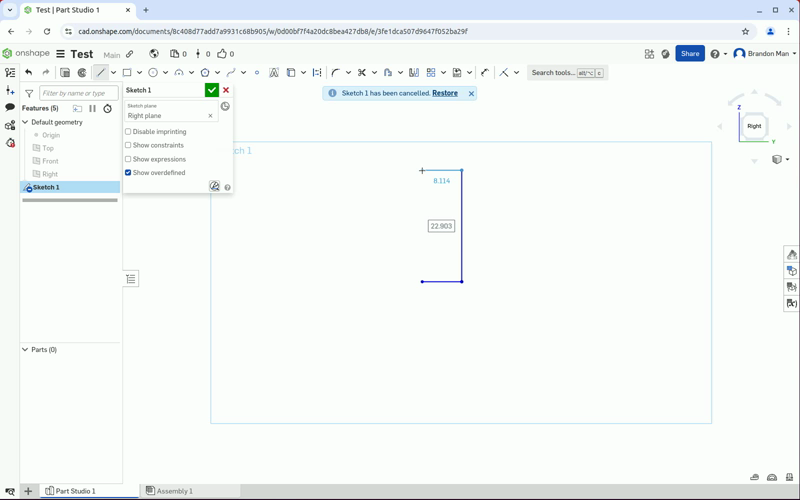
click(422, 170)
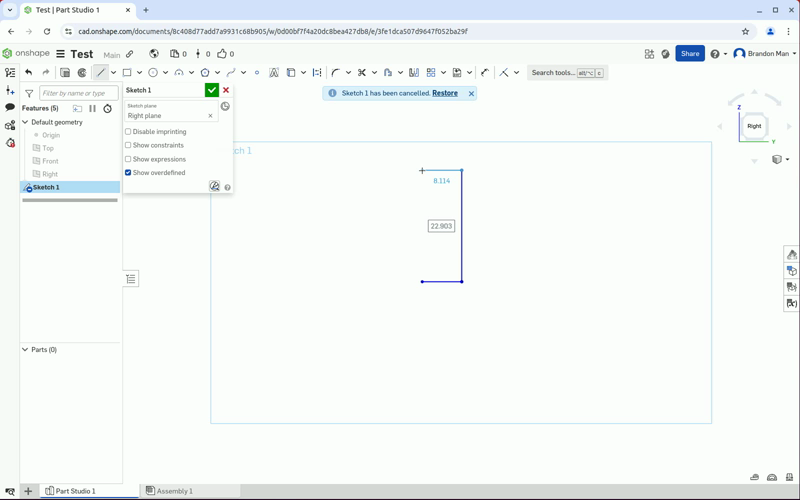
key_up(shift)
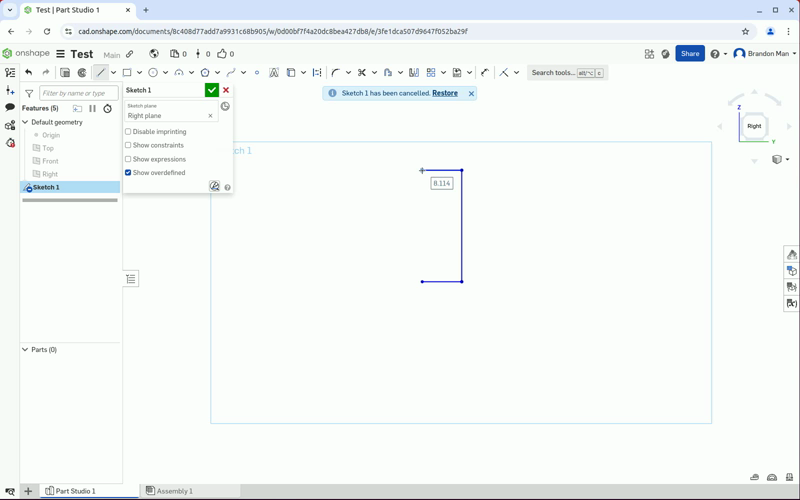
key_down(shift)
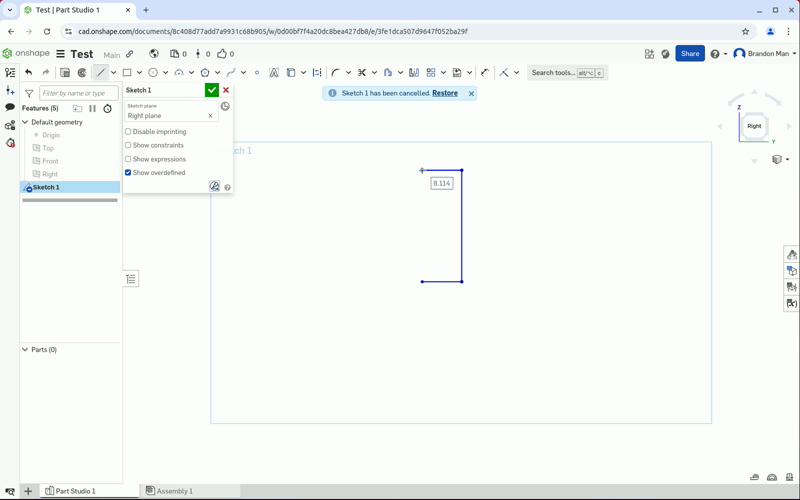
mouse_move(422, 281)
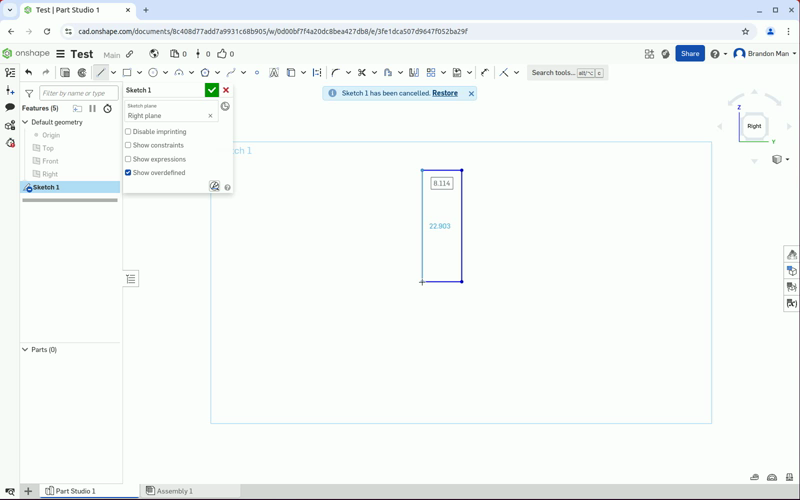
key_up(shift)
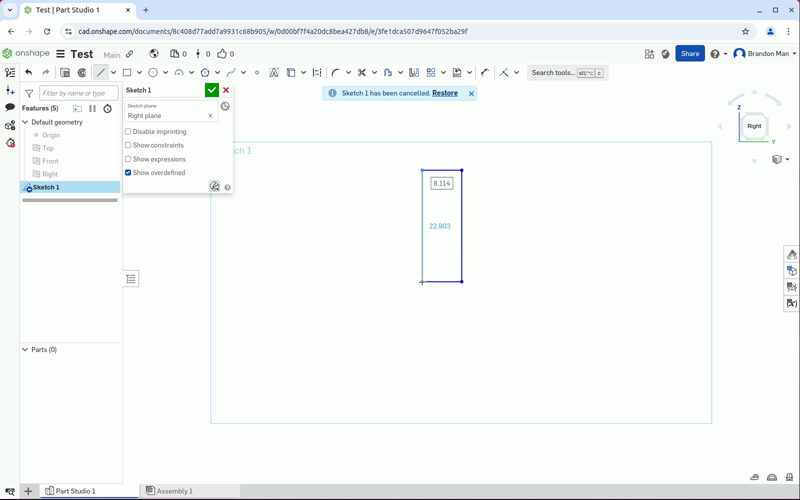
click(422, 281)
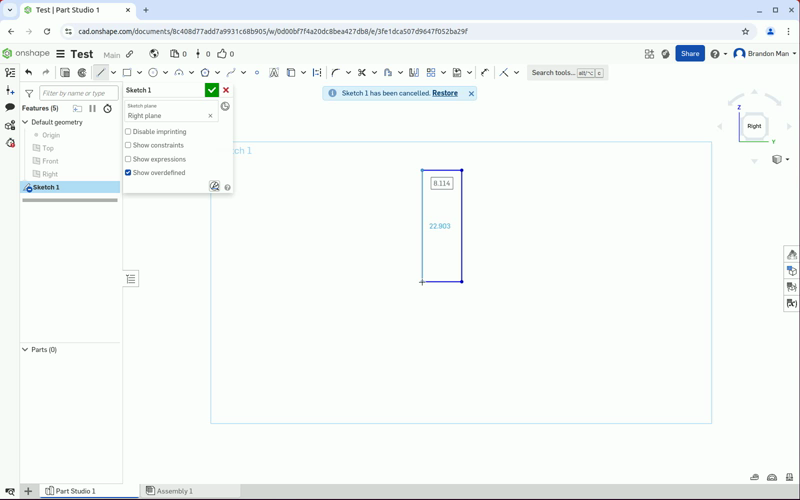
key(esc)
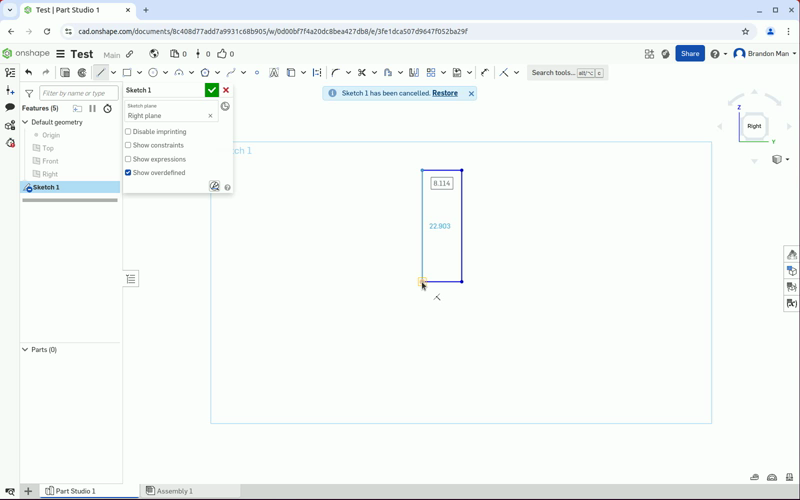
mouse_move(429, 265)
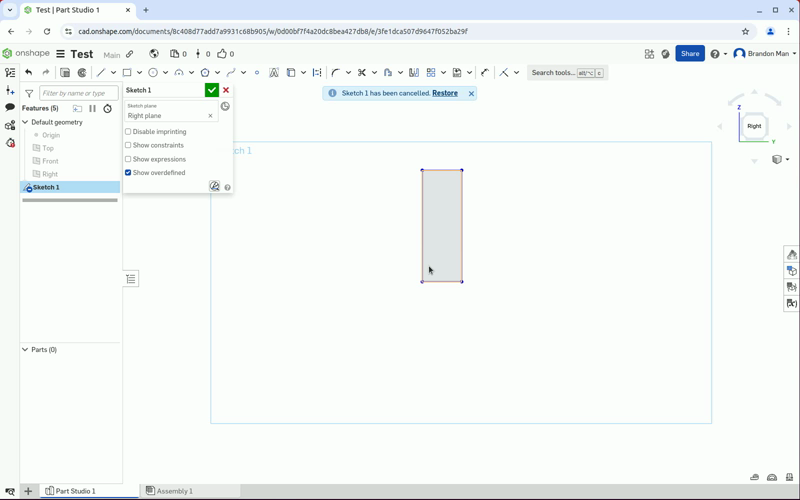
click(429, 265)
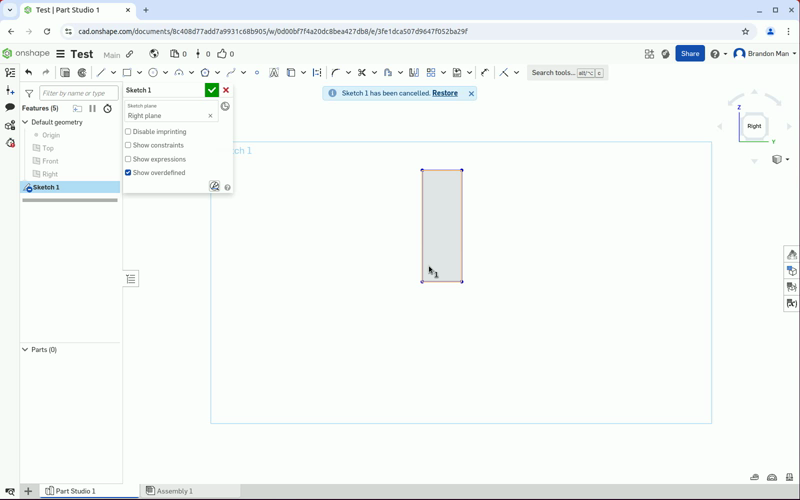
mouse_move(73, 352)
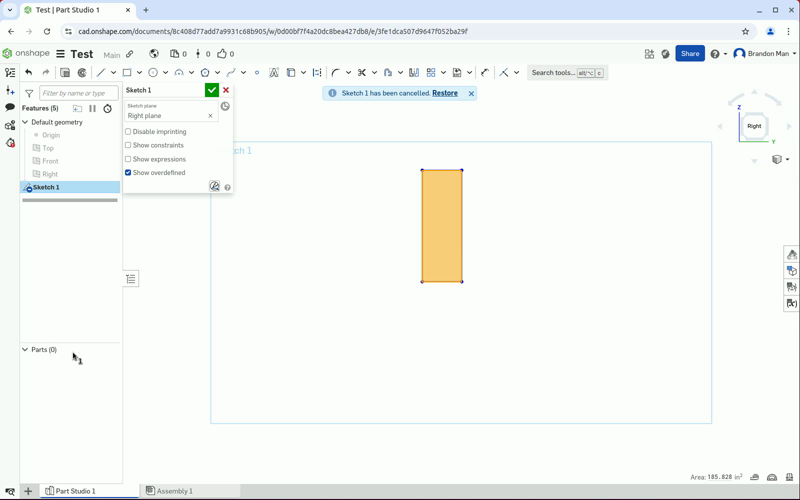
key(shift+y)
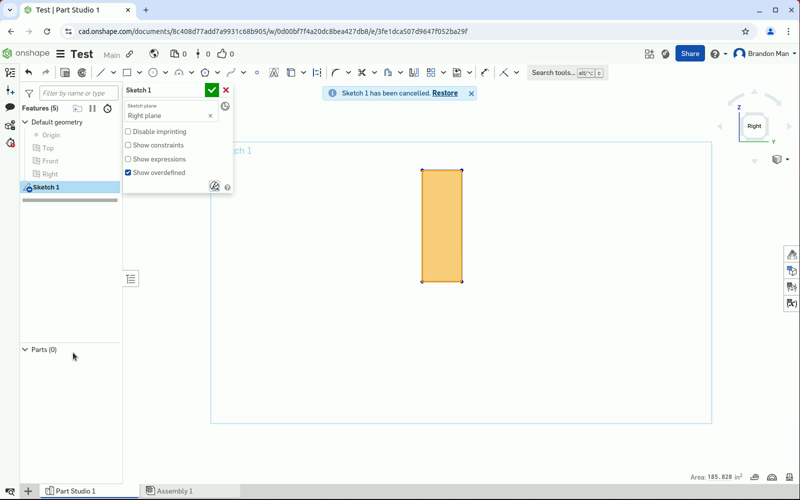
key(shift+e)
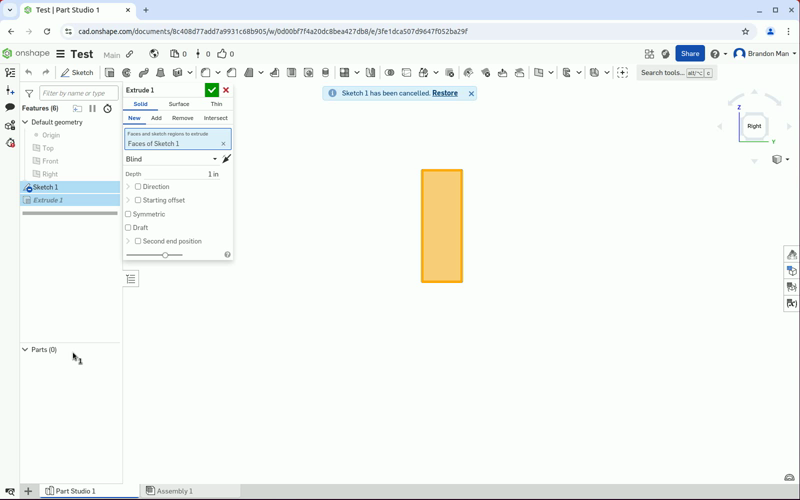
mouse_move(143, 106)
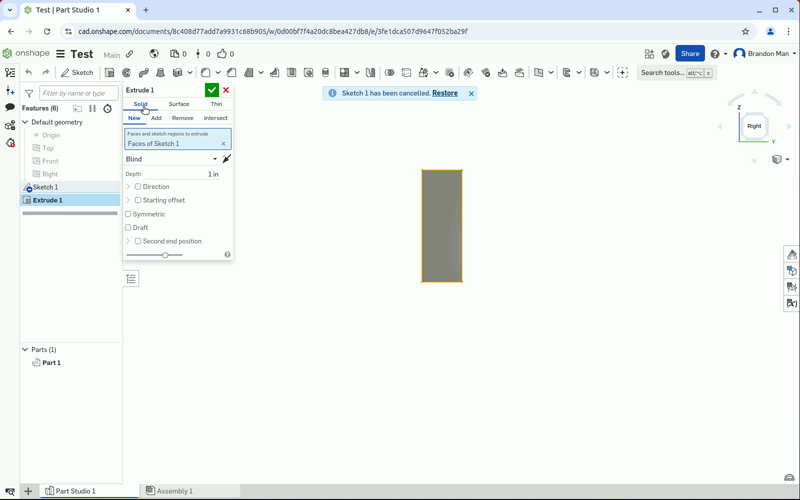
click(143, 106)
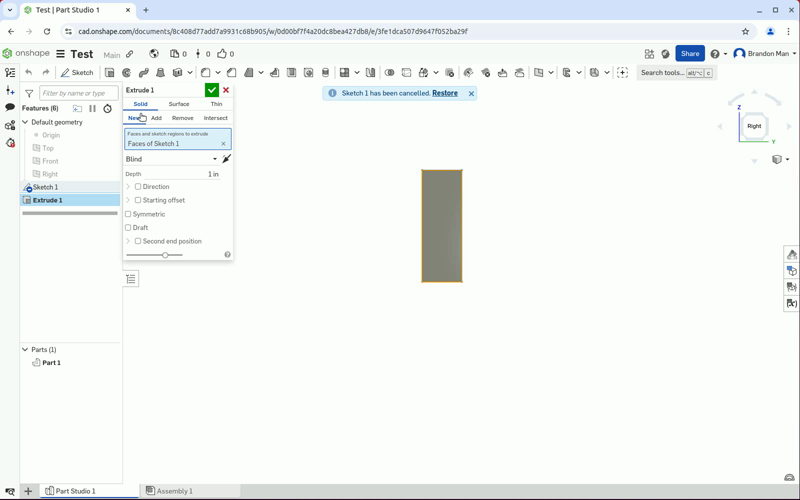
mouse_move(137, 120)
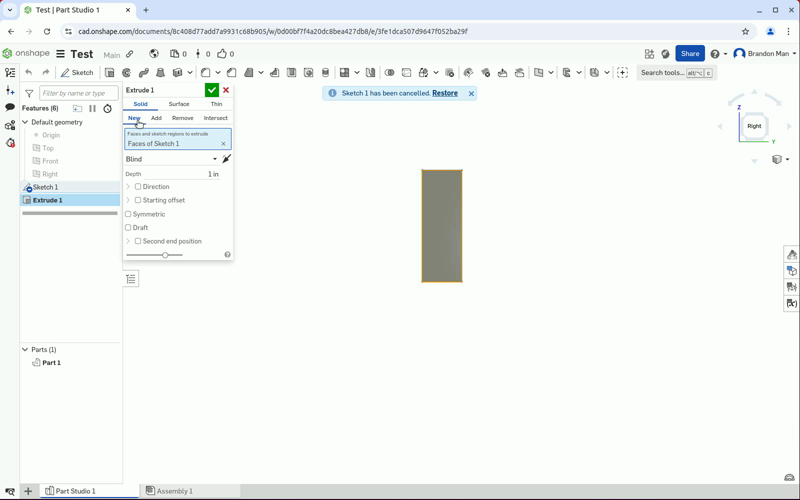
click(137, 120)
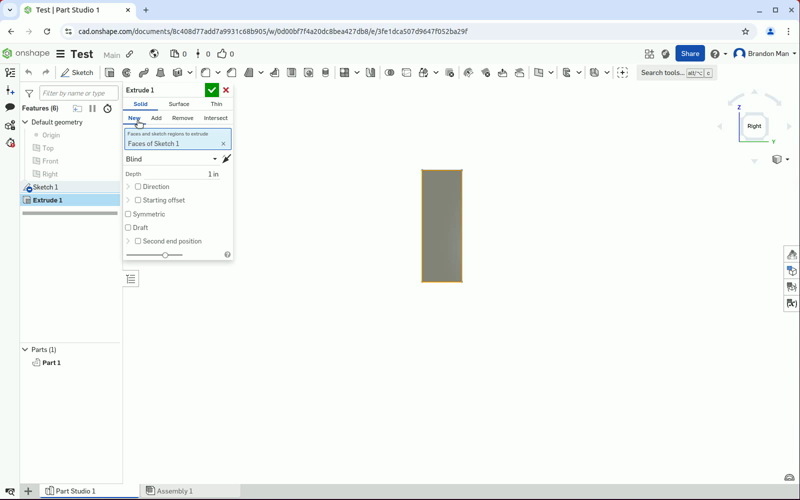
key(tab, 4)
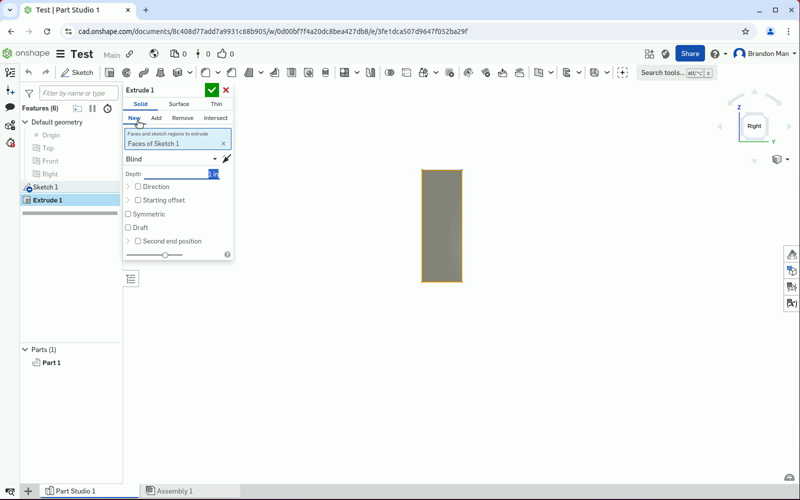
text(0.963)
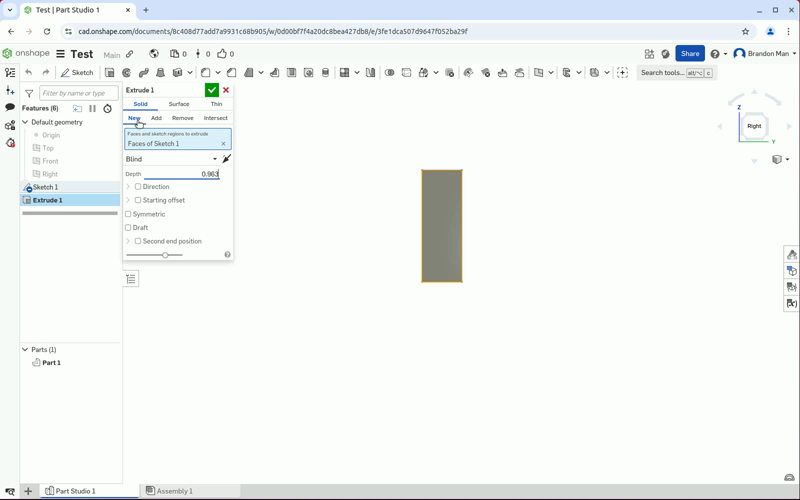
key(enter)
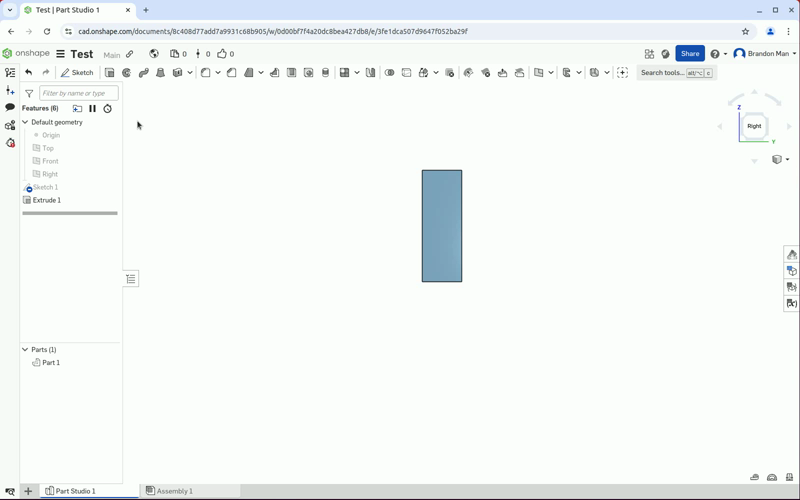
key(shift+h)
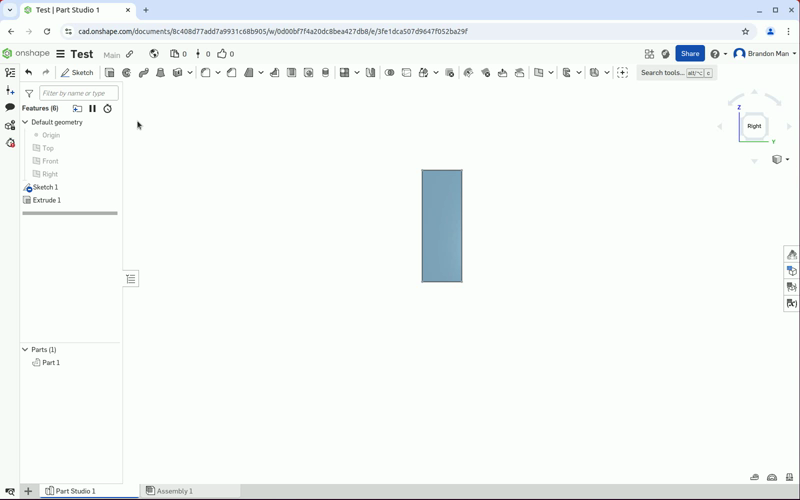
key(shift+h)
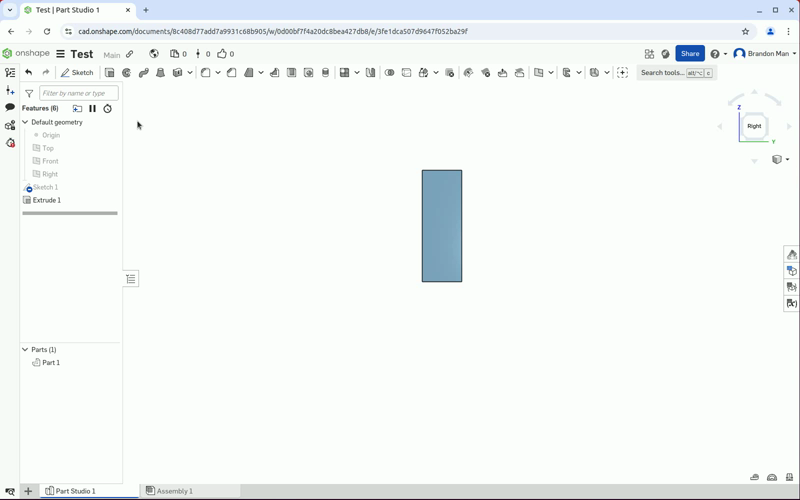
mouse_move(73, 189)
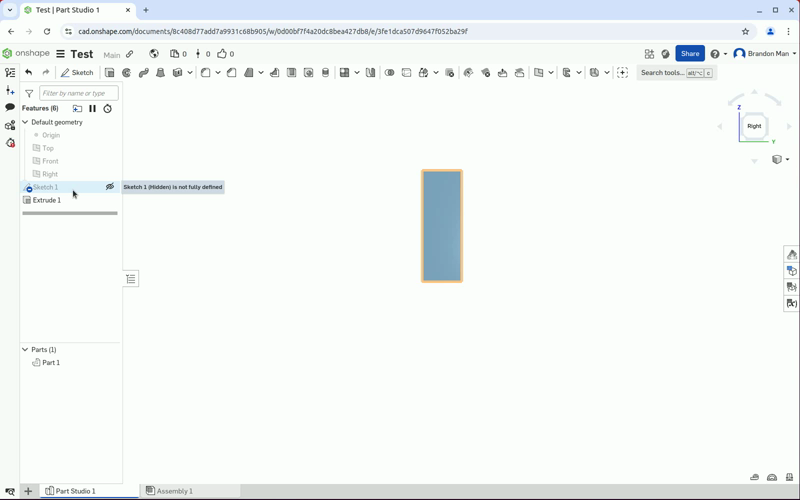
click(73, 189)
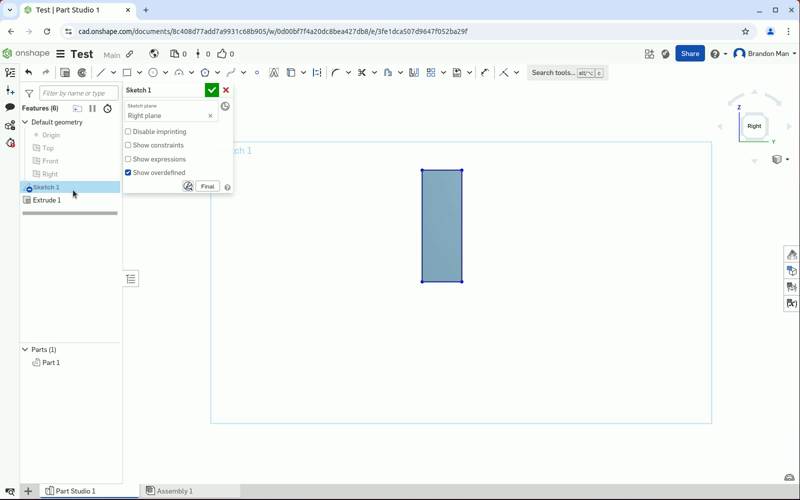
mouse_move(229, 92)
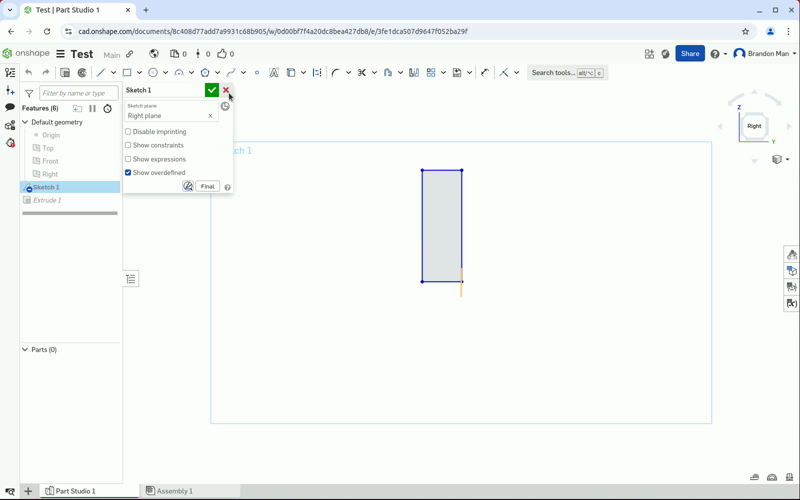
click(229, 92)
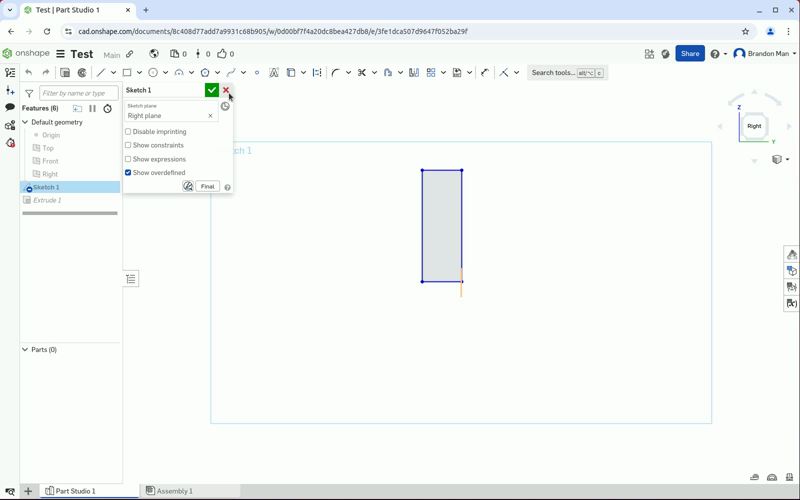
key(shift+s)
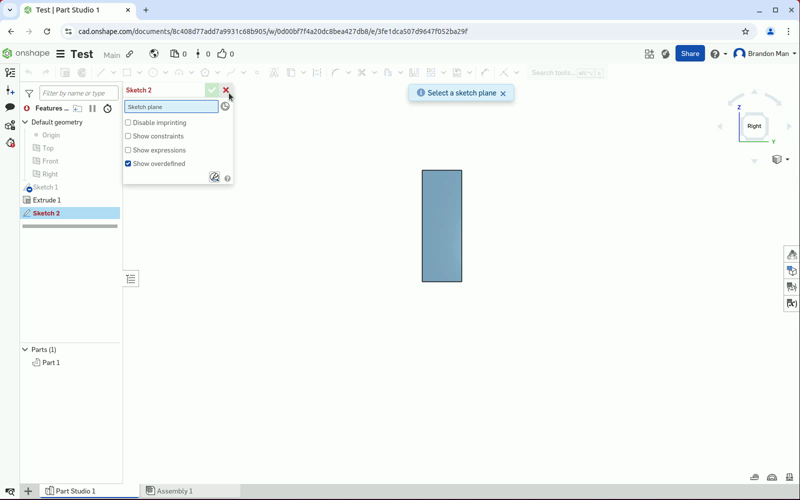
mouse_move(73, 176)
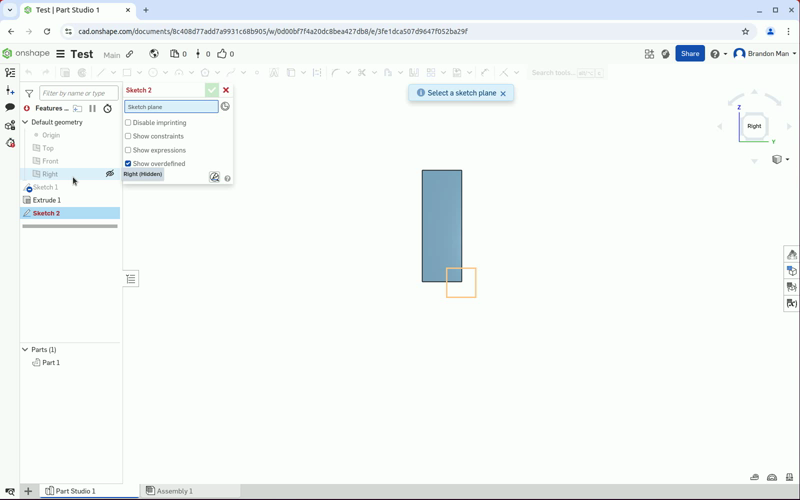
click(73, 176)
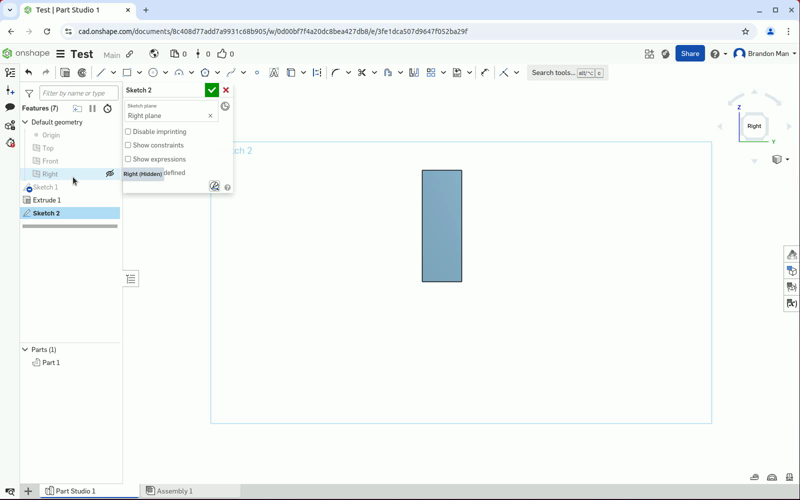
mouse_move(73, 352)
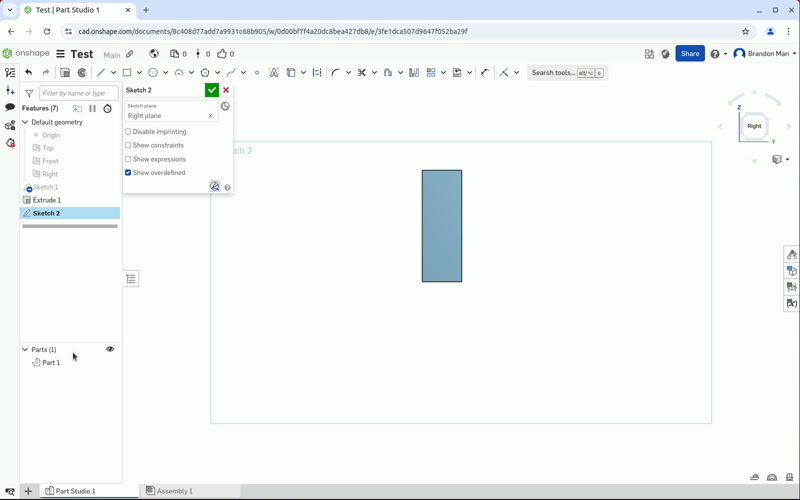
key(y)
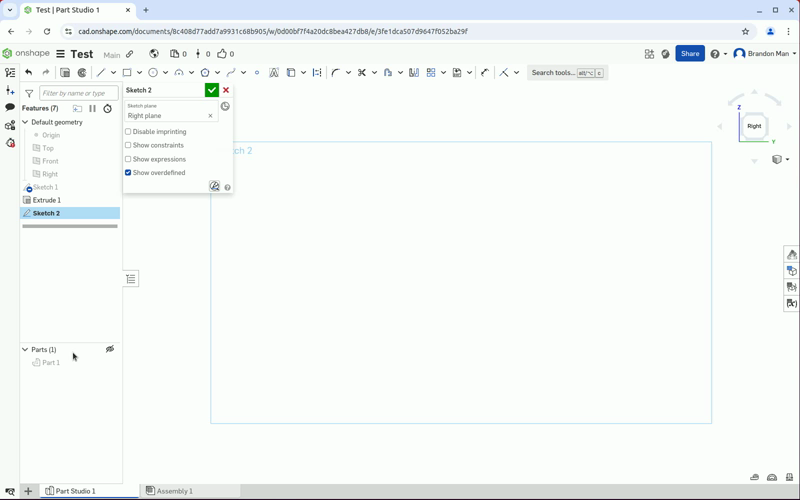
key(l)
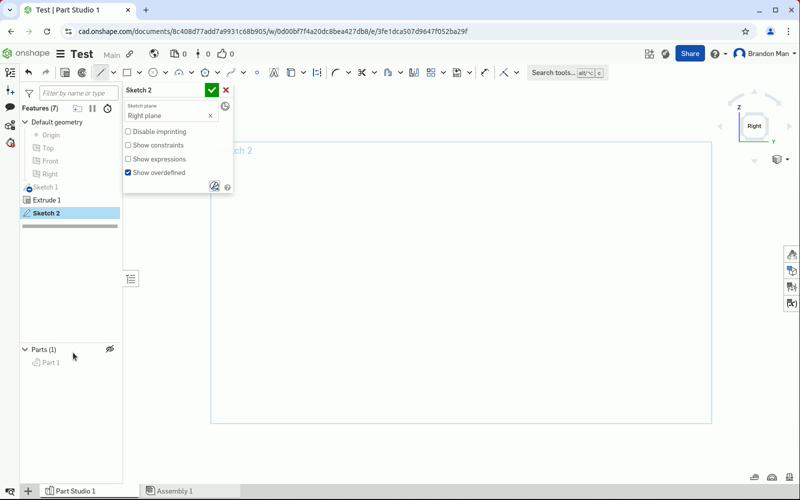
key_down(shift)
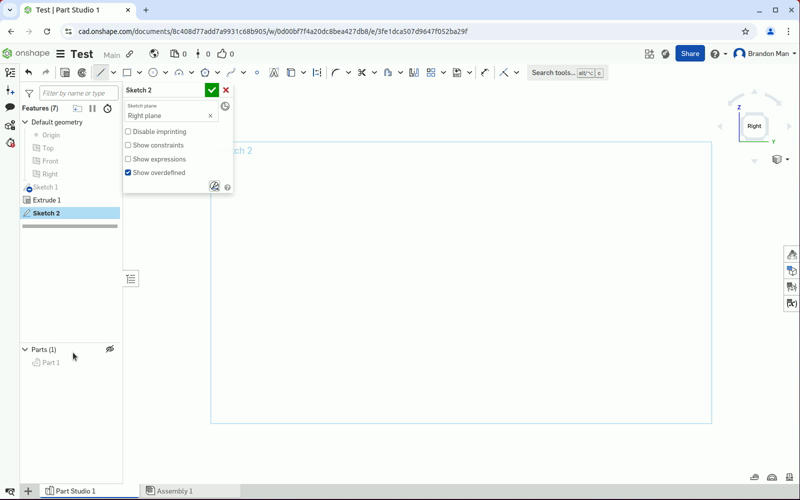
mouse_move(460, 281)
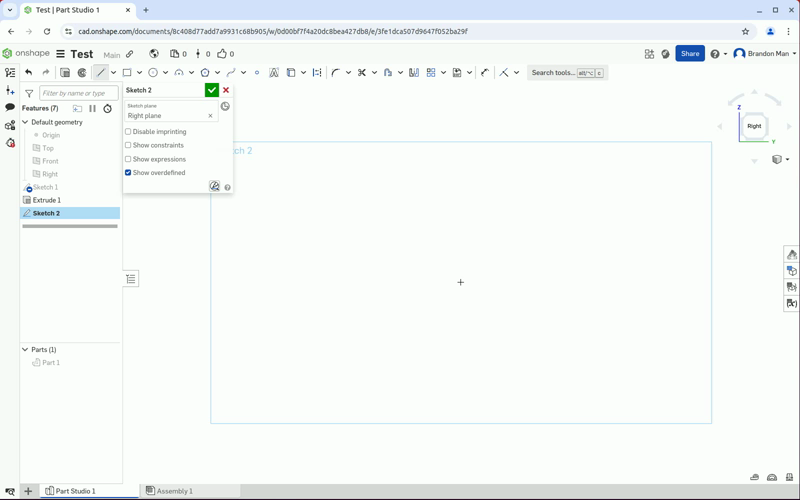
click(460, 281)
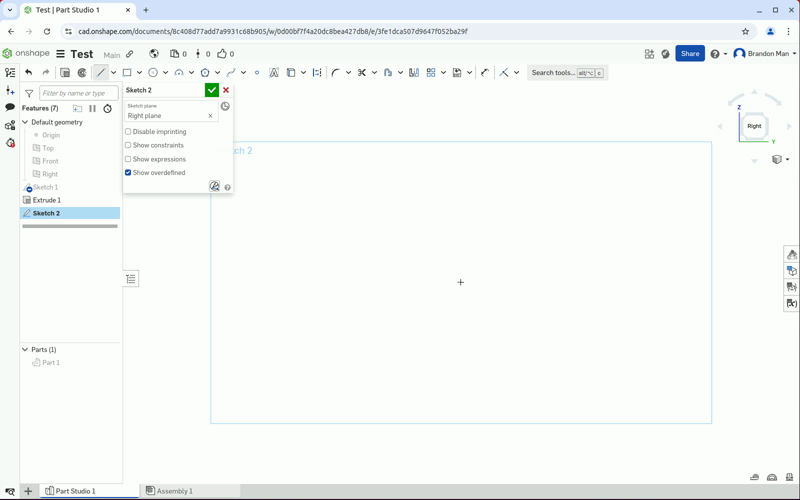
key_up(shift)
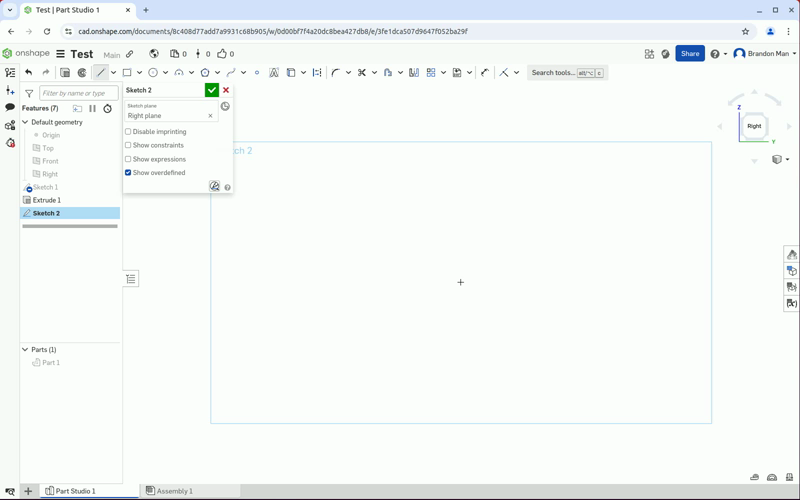
key_down(shift)
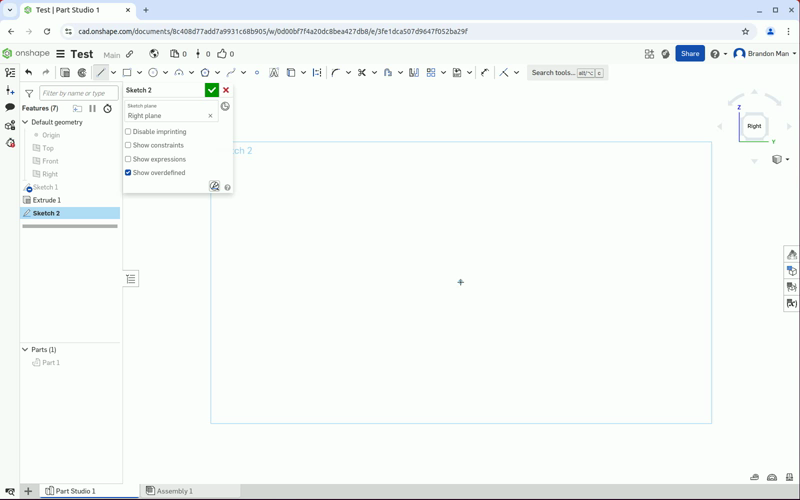
mouse_move(490, 281)
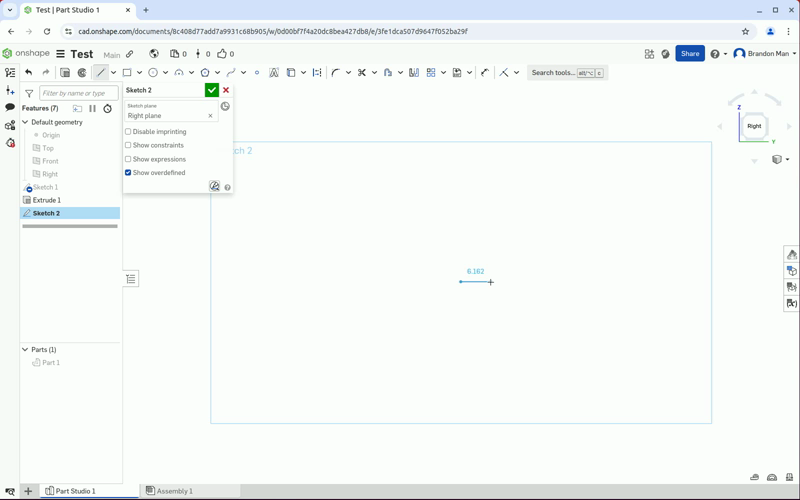
mouse_move(500, 281)
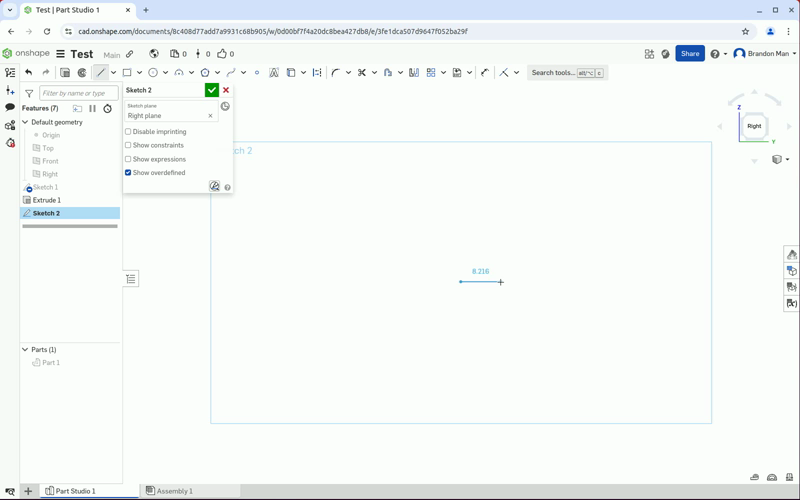
click(500, 281)
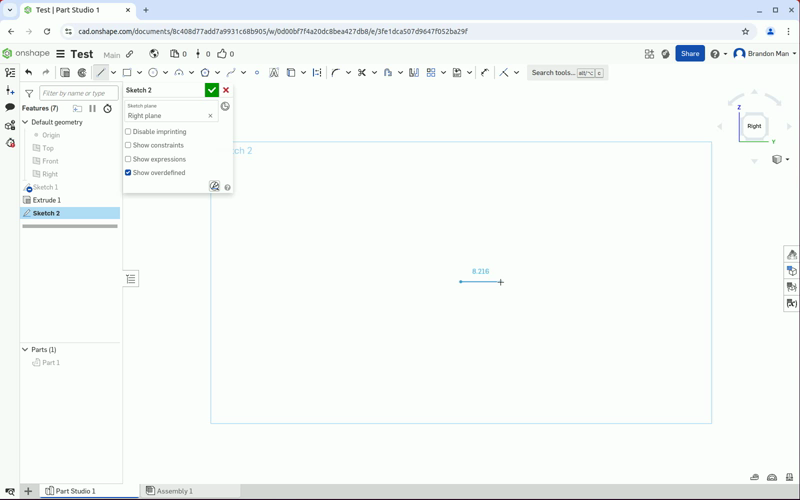
key_up(shift)
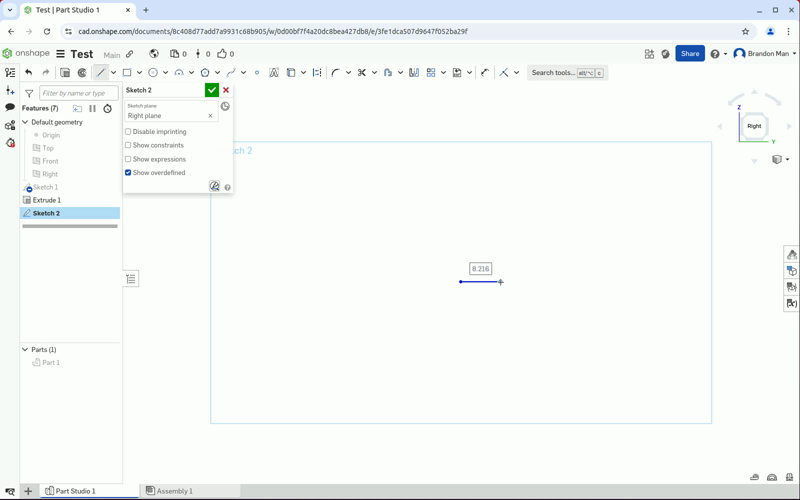
key_down(shift)
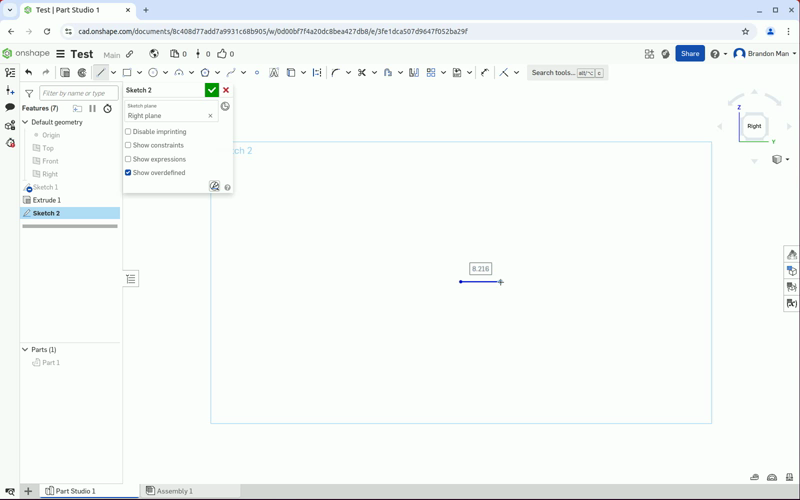
mouse_move(500, 170)
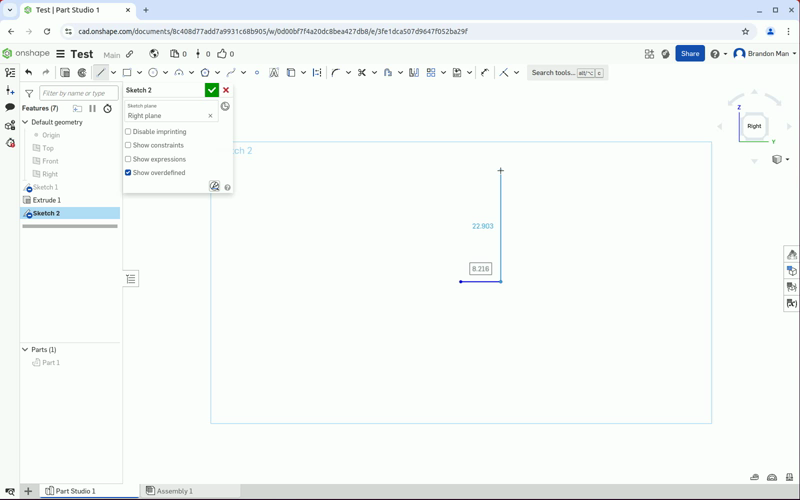
click(500, 170)
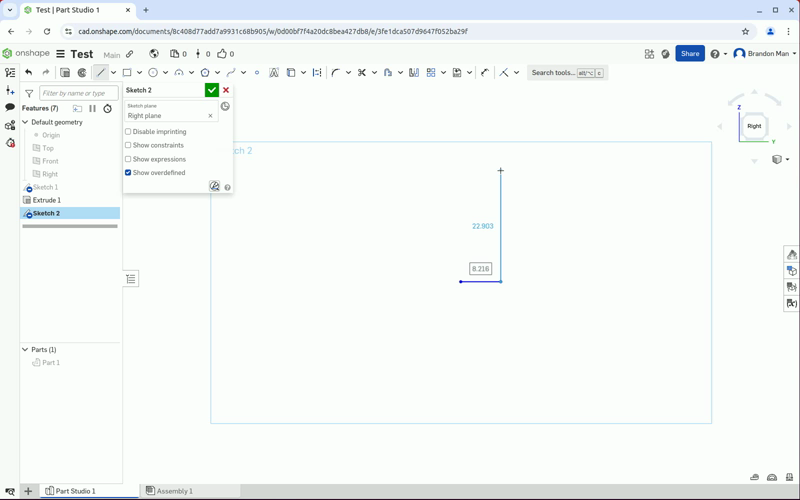
key_up(shift)
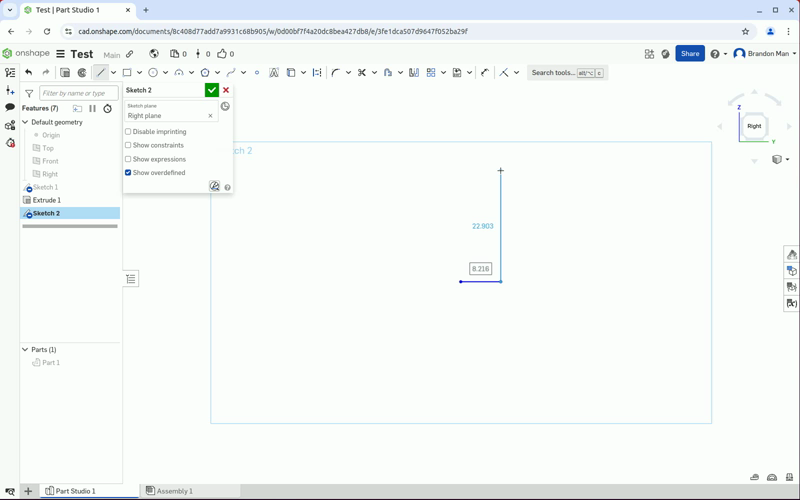
key_down(shift)
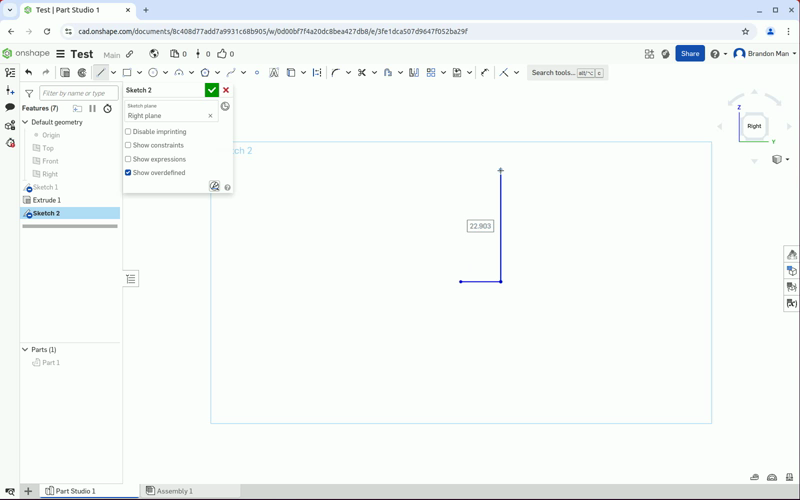
mouse_move(530, 170)
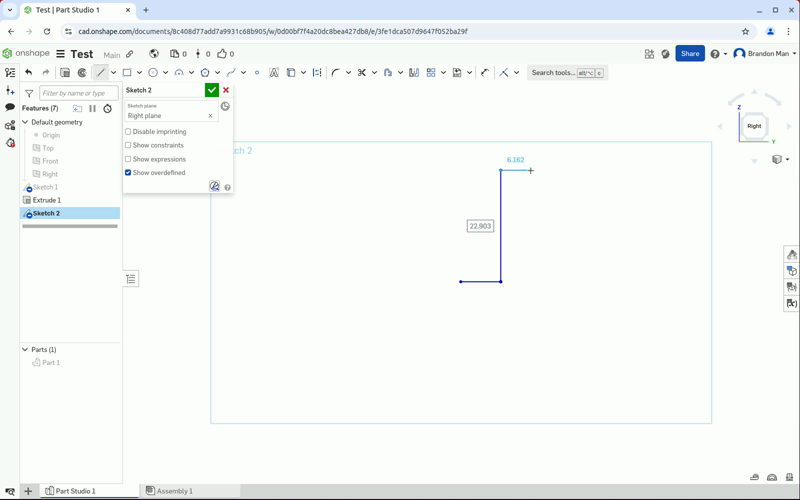
mouse_move(460, 170)
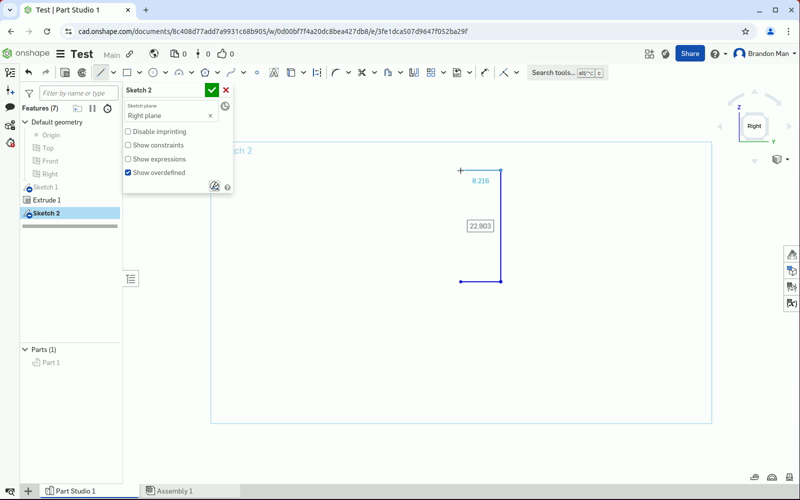
click(460, 170)
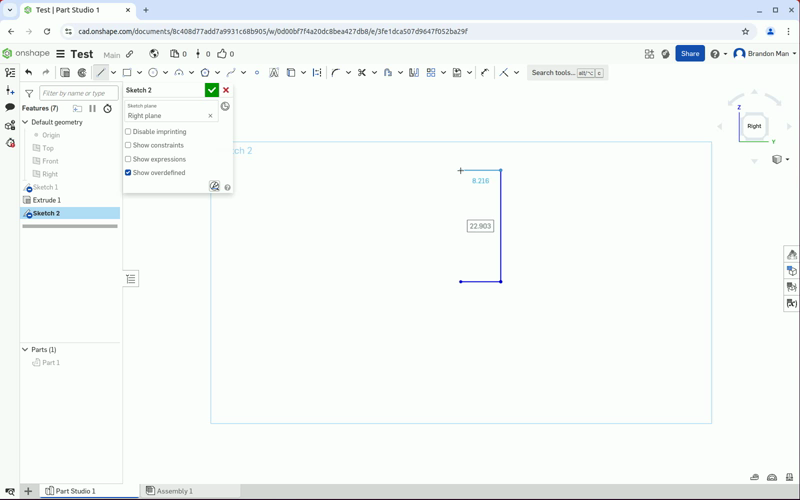
key_up(shift)
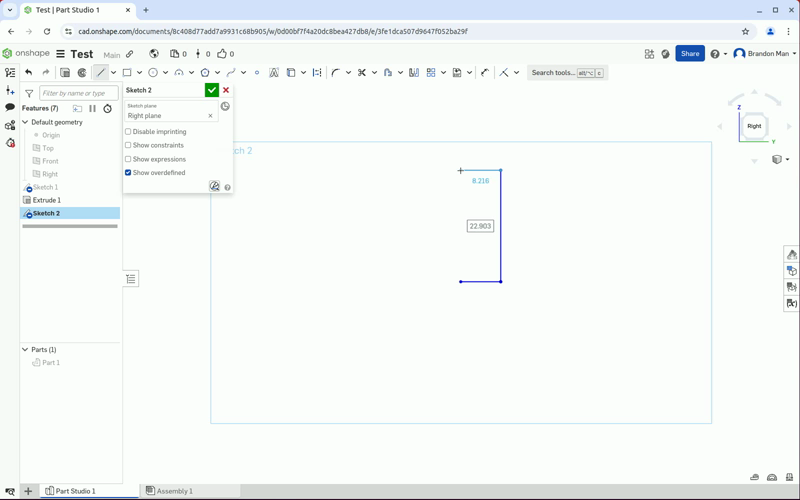
key_down(shift)
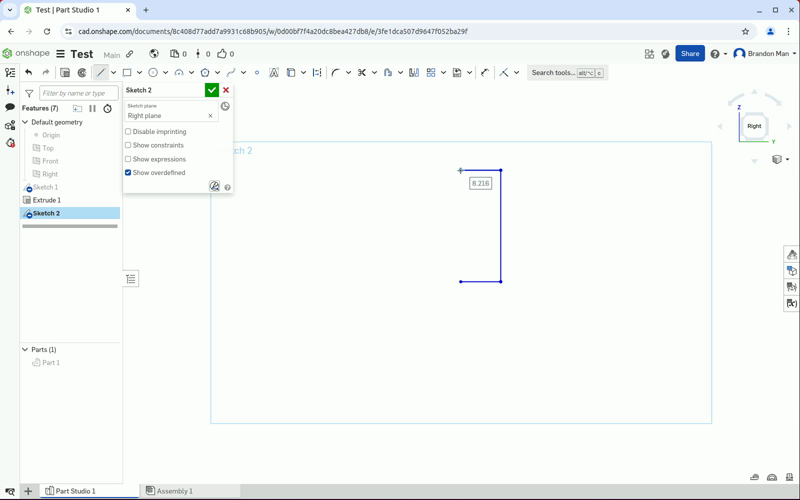
mouse_move(460, 281)
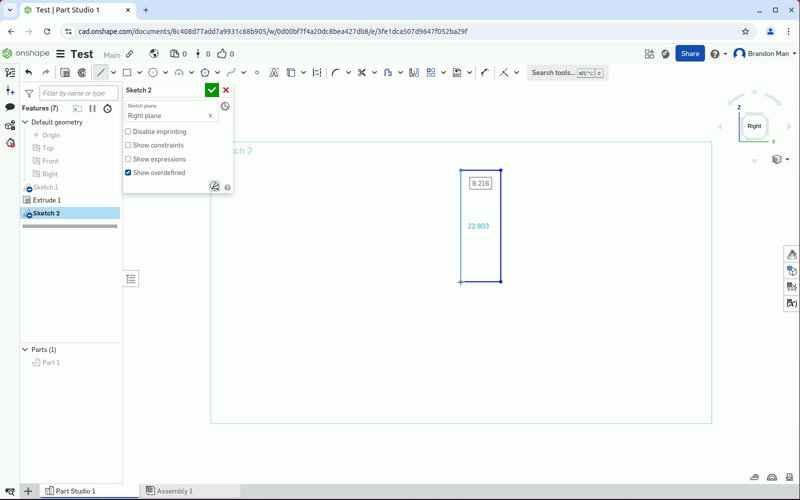
key_up(shift)
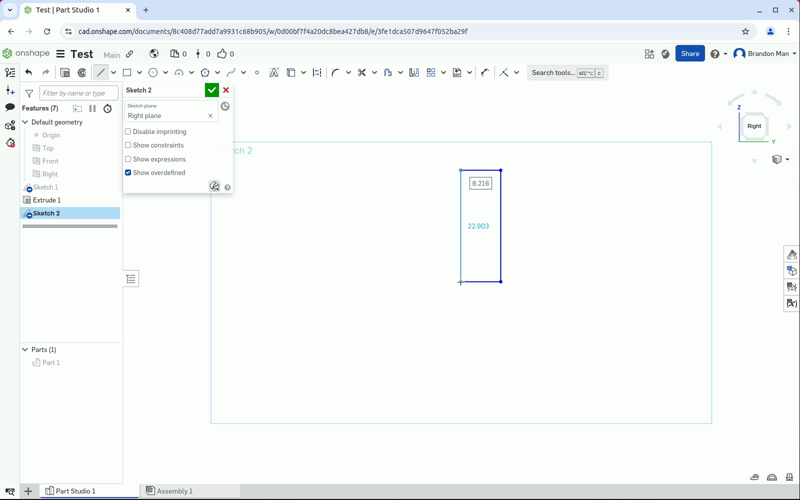
click(460, 281)
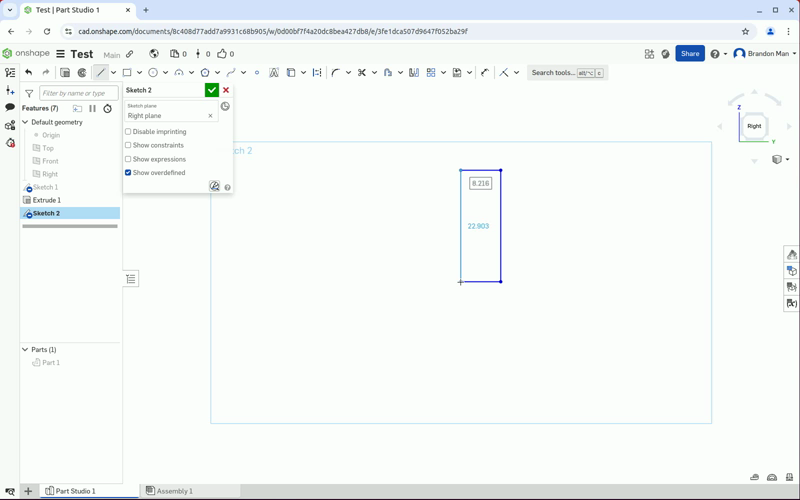
key(esc)
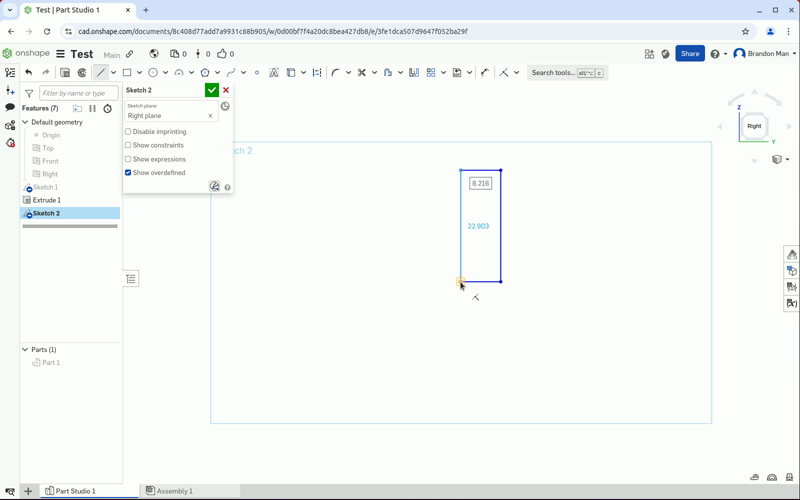
mouse_move(489, 270)
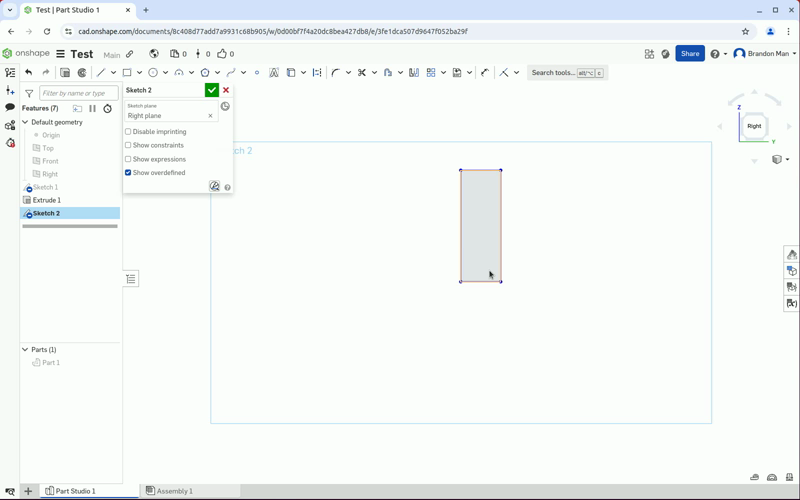
click(489, 270)
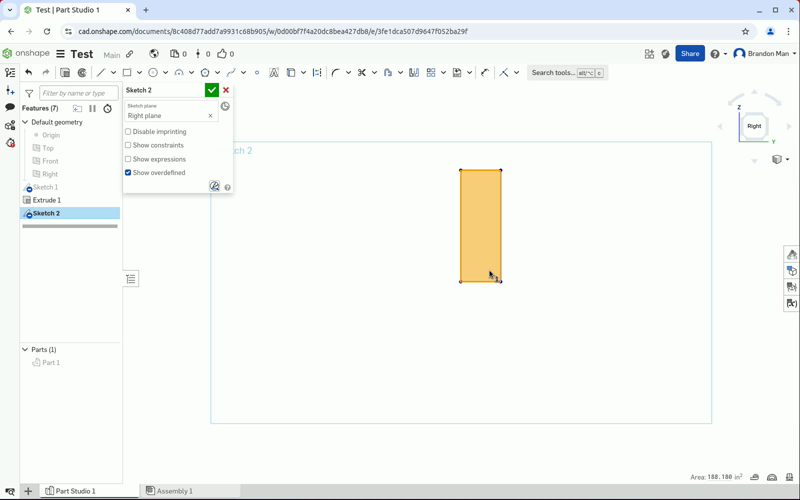
mouse_move(73, 352)
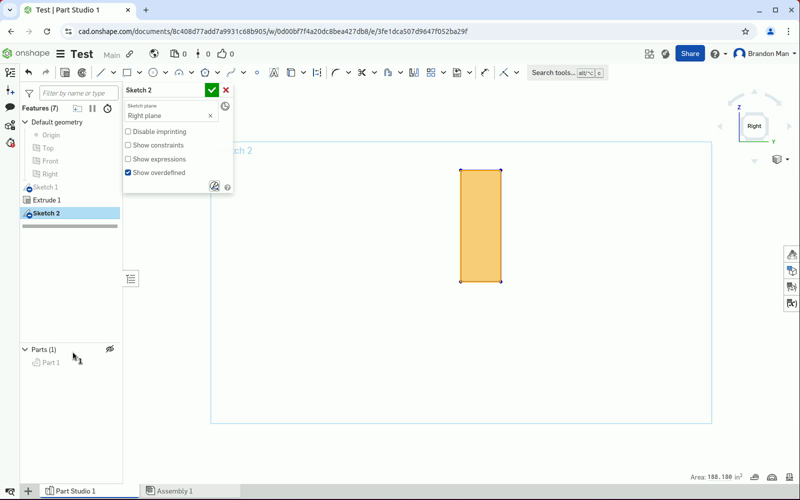
key(shift+y)
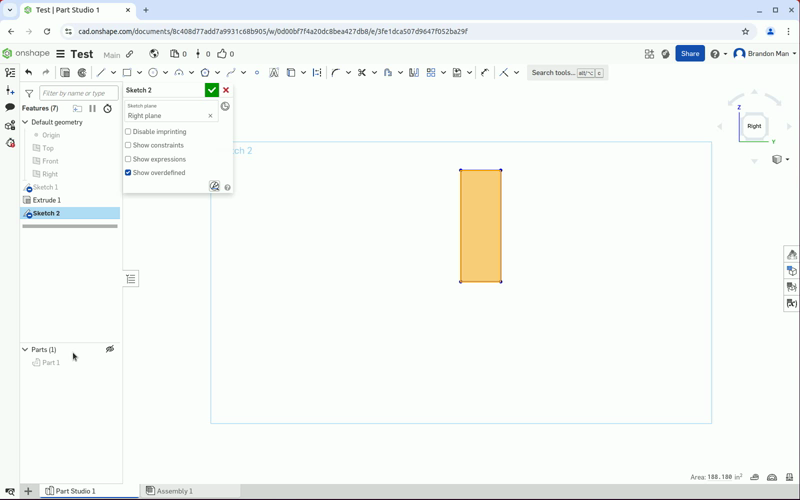
key(shift+e)
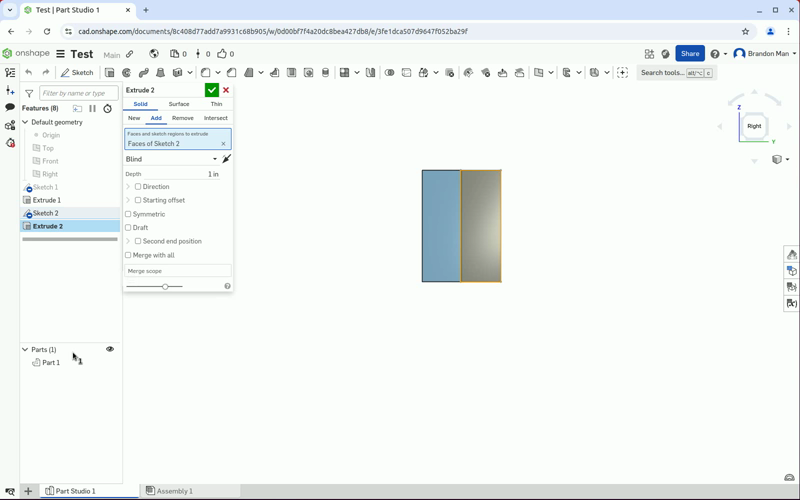
mouse_move(143, 106)
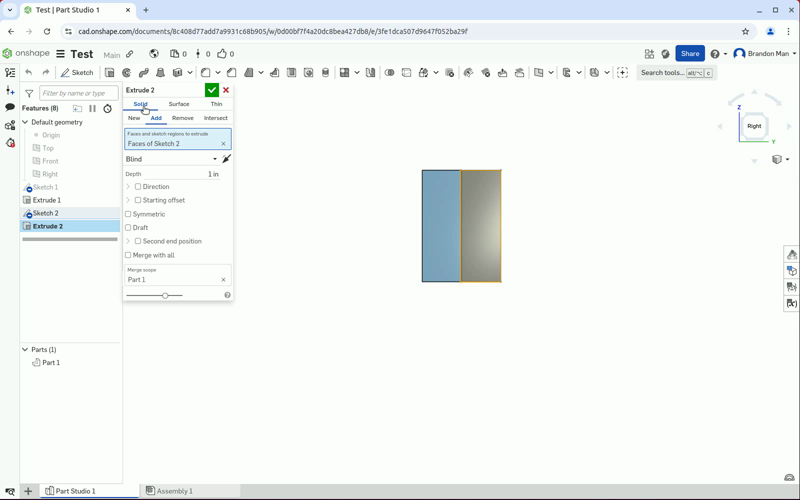
click(143, 106)
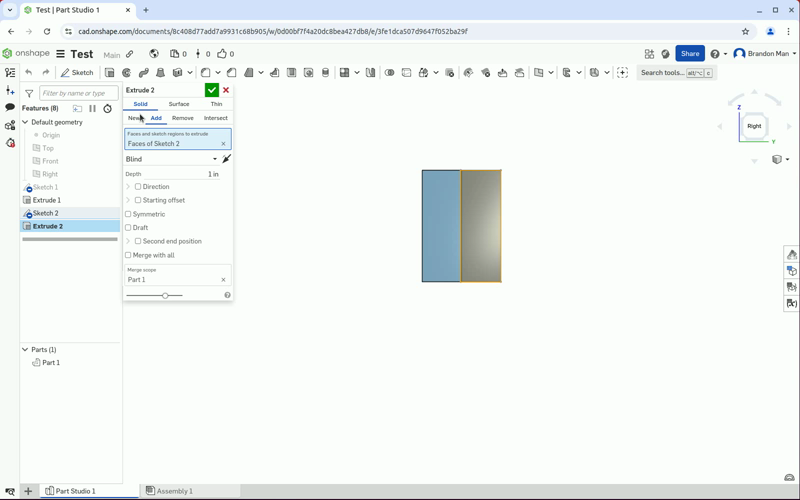
mouse_move(137, 120)
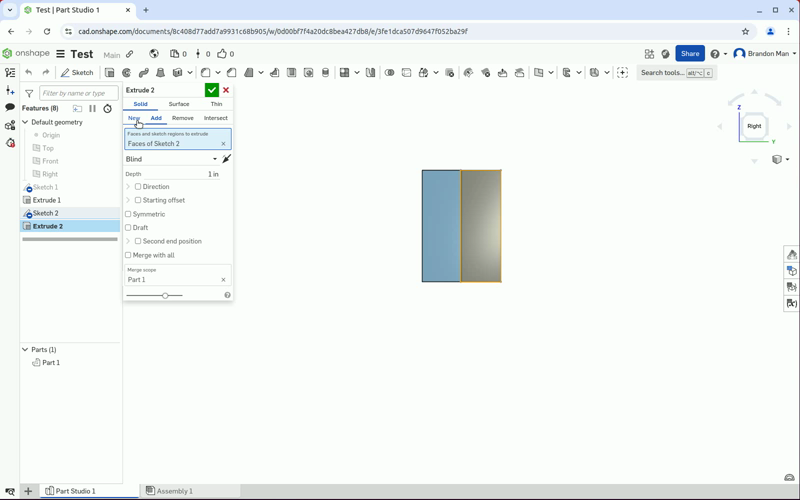
click(137, 120)
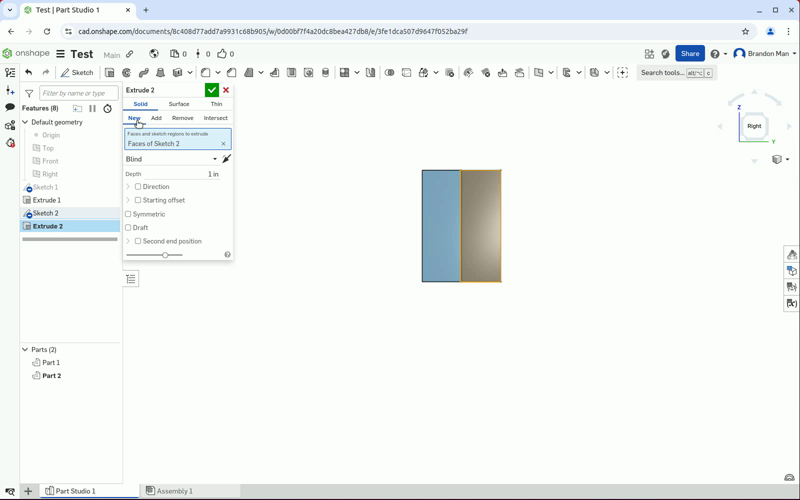
key(tab, 4)
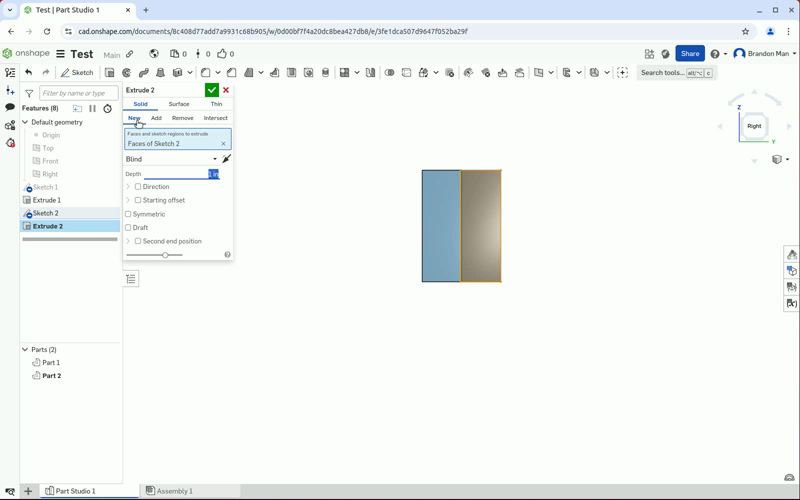
text(0.963)
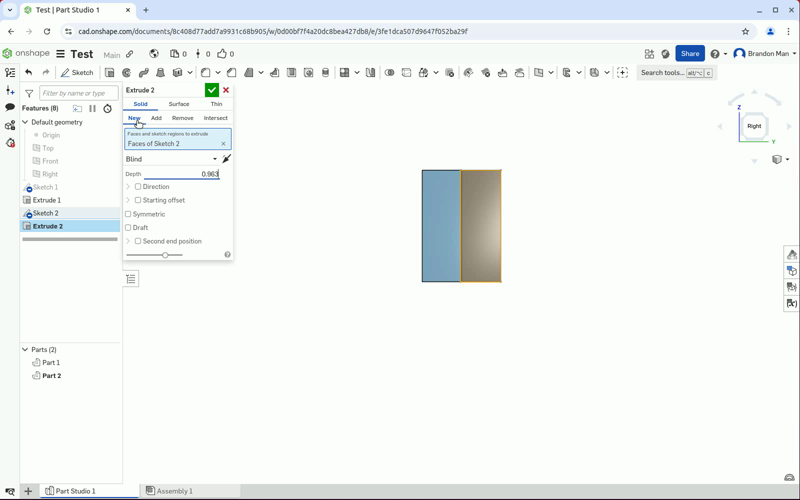
key(enter)
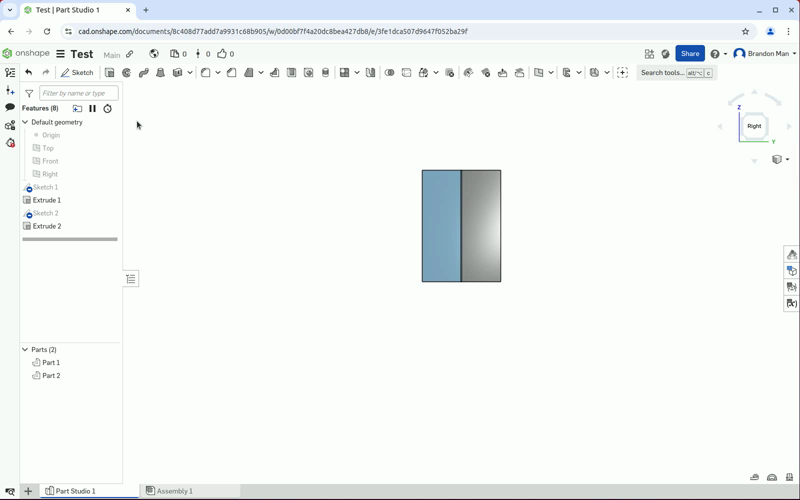
key(shift+h)
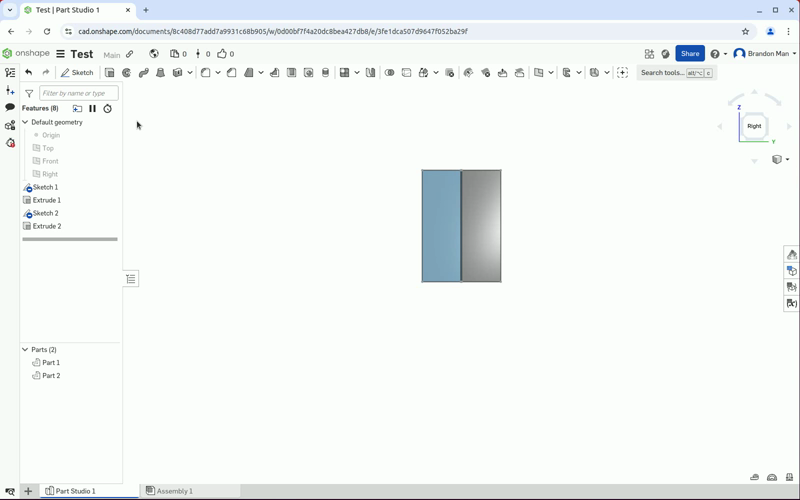
key(shift+h)
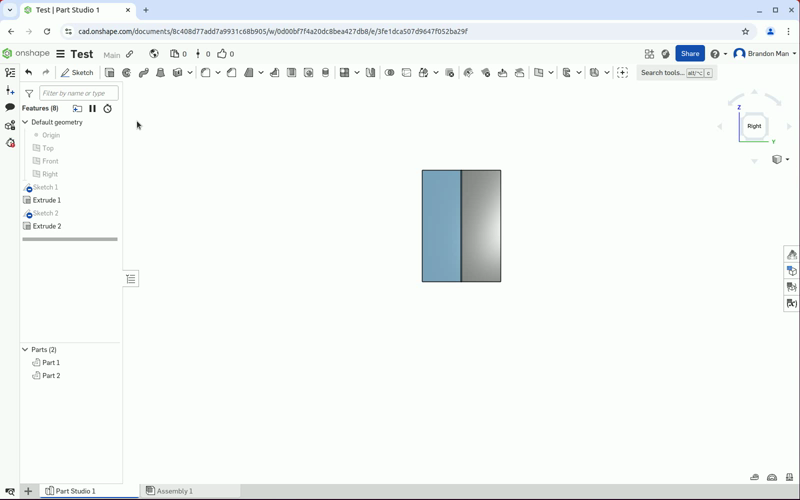
mouse_move(73, 189)
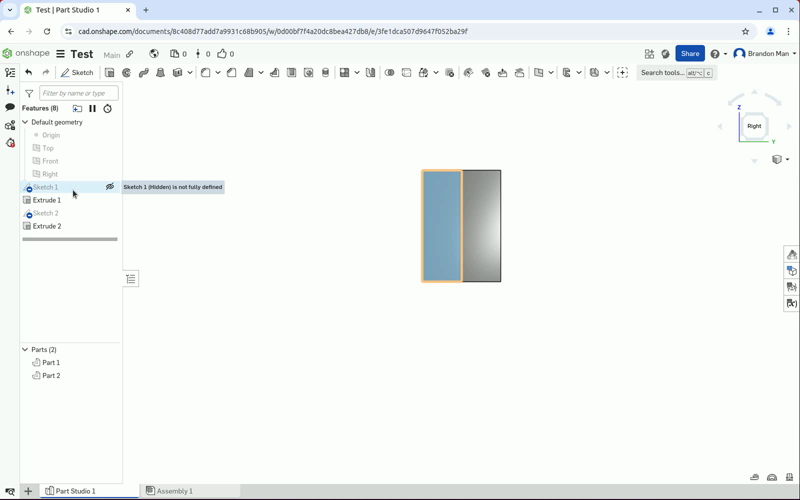
click(73, 189)
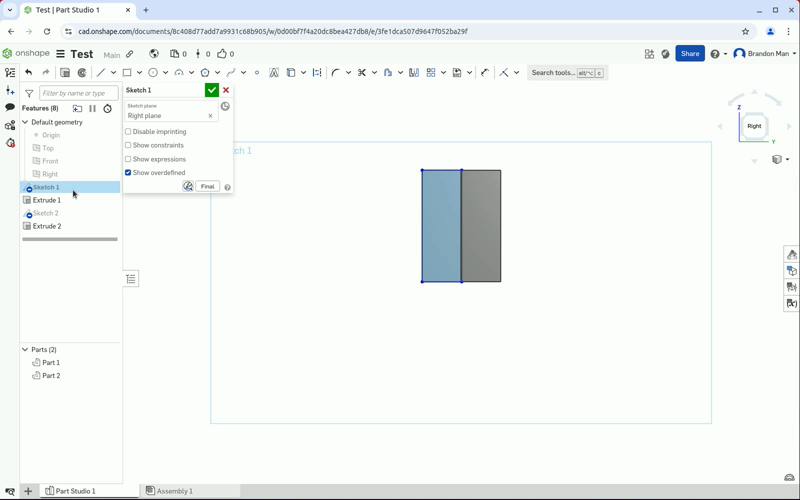
mouse_move(229, 92)
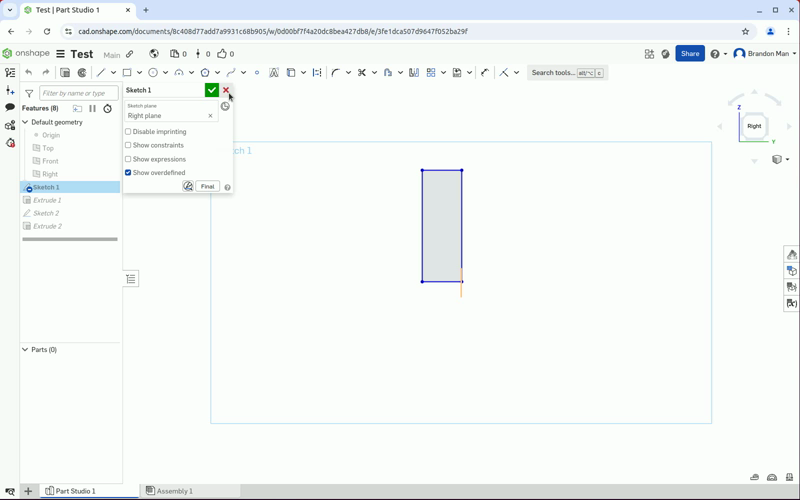
click(229, 92)
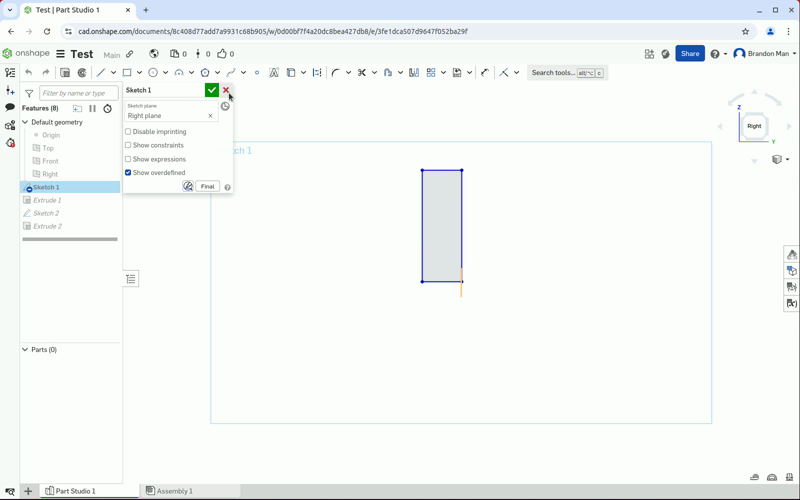
key(shift+s)
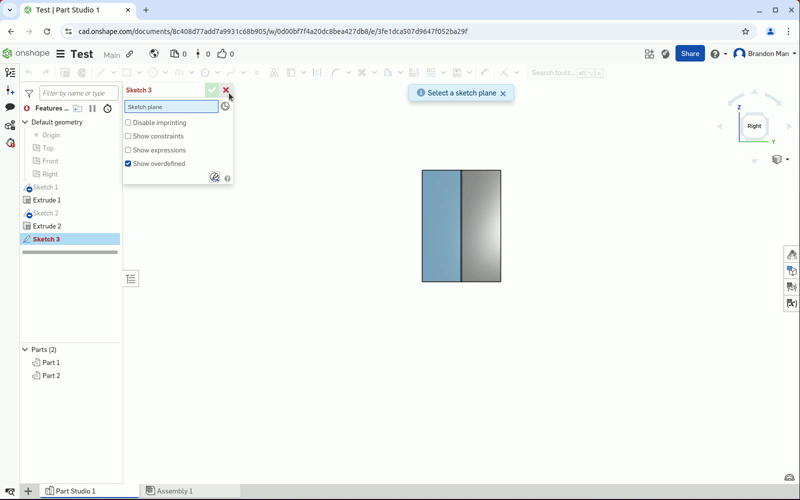
mouse_move(73, 176)
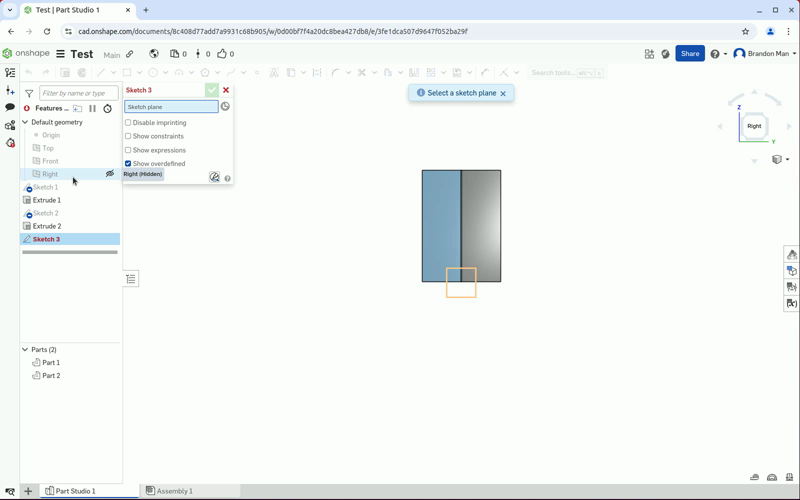
click(73, 176)
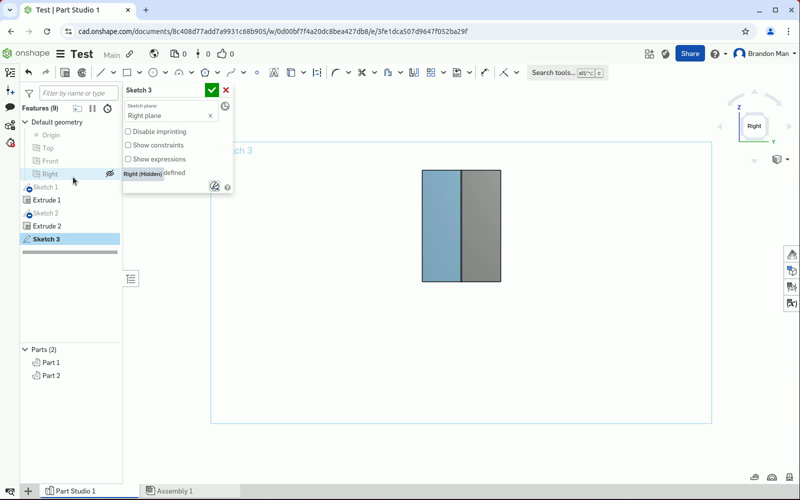
mouse_move(73, 352)
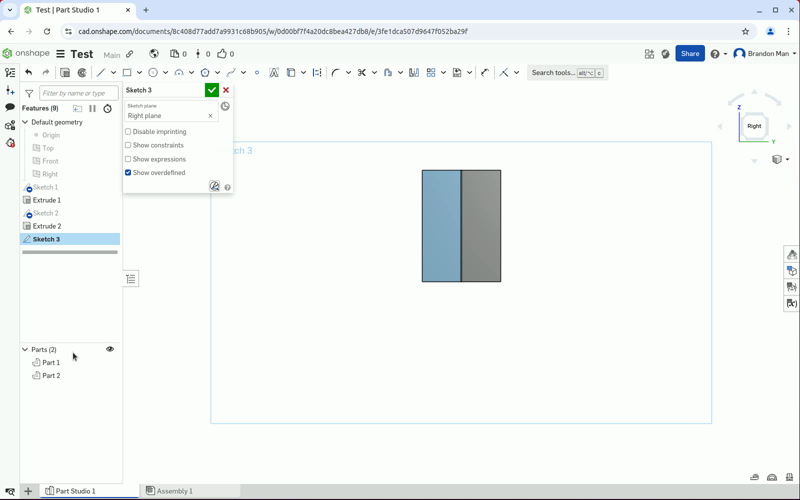
key(y)
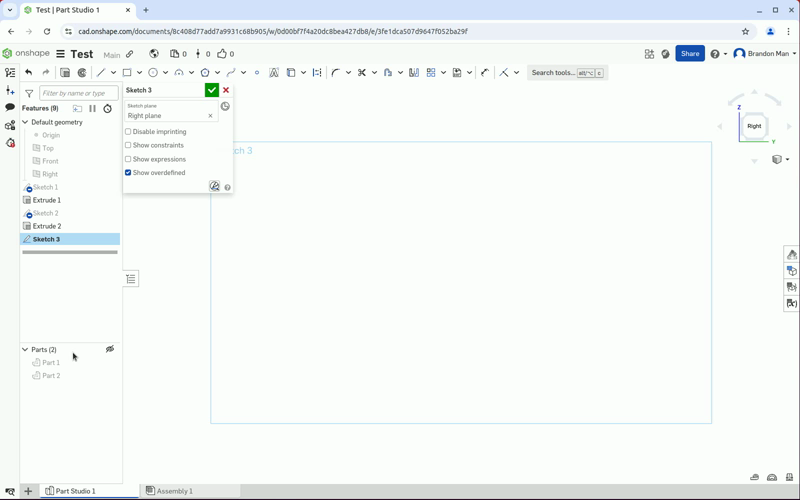
key(l)
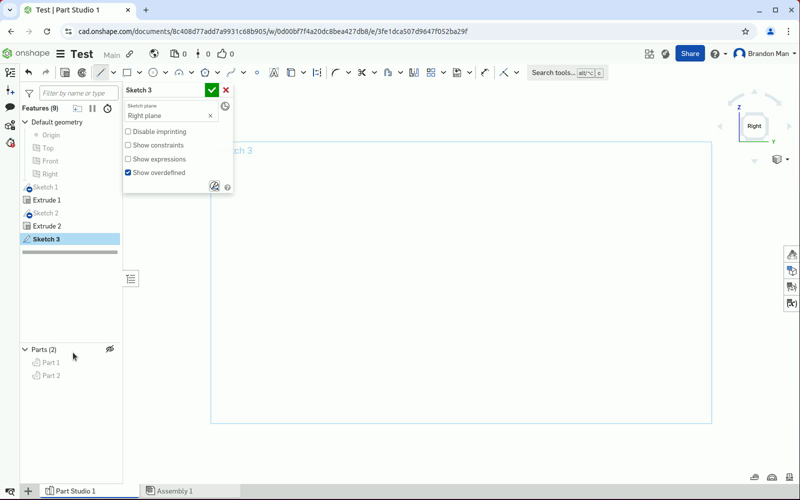
key_down(shift)
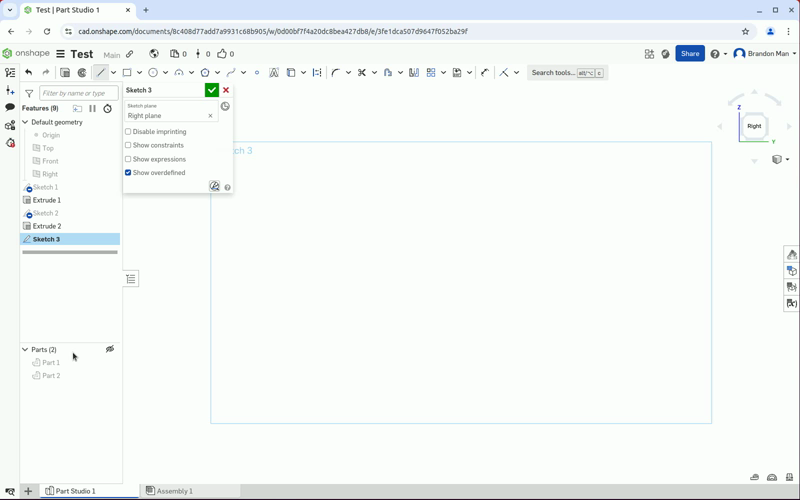
mouse_move(460, 395)
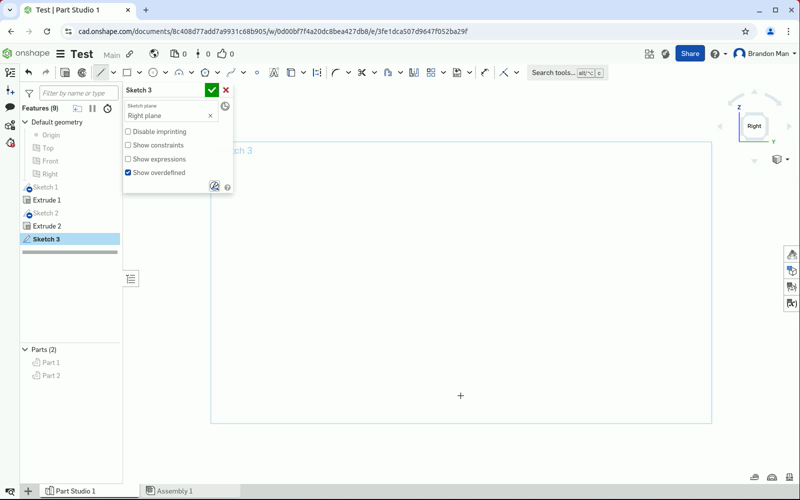
click(460, 395)
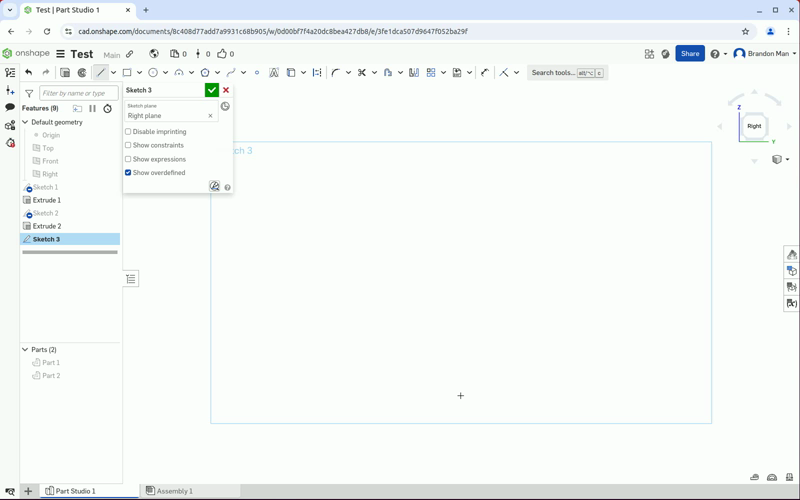
key_up(shift)
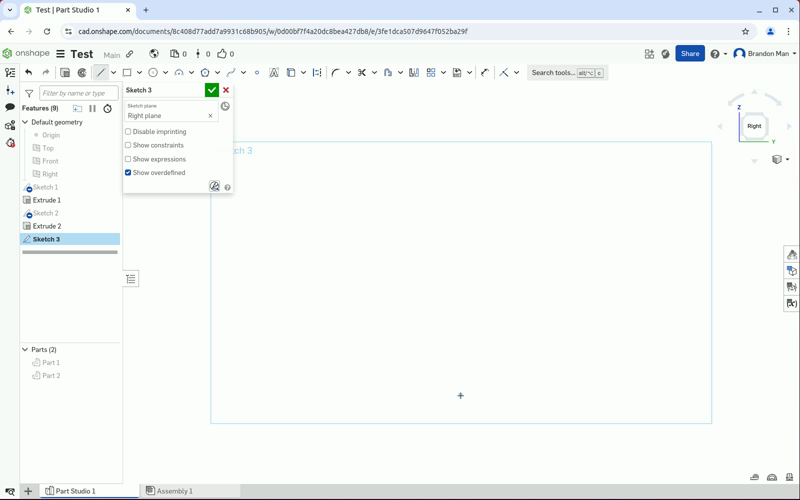
key_down(shift)
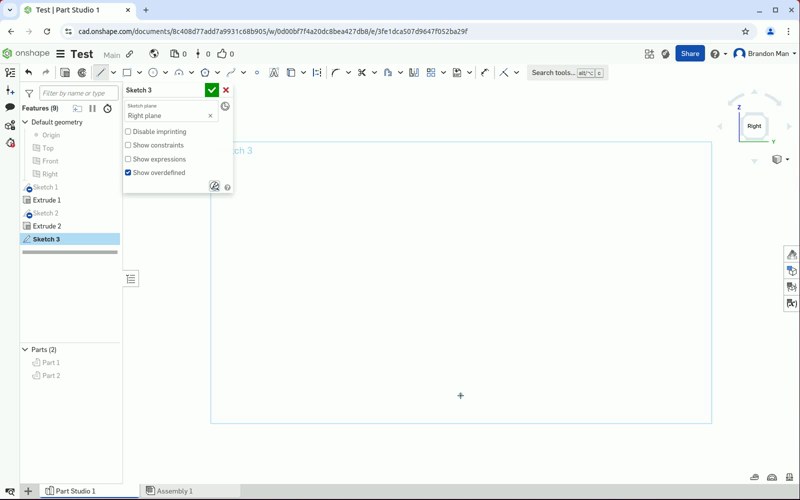
mouse_move(490, 395)
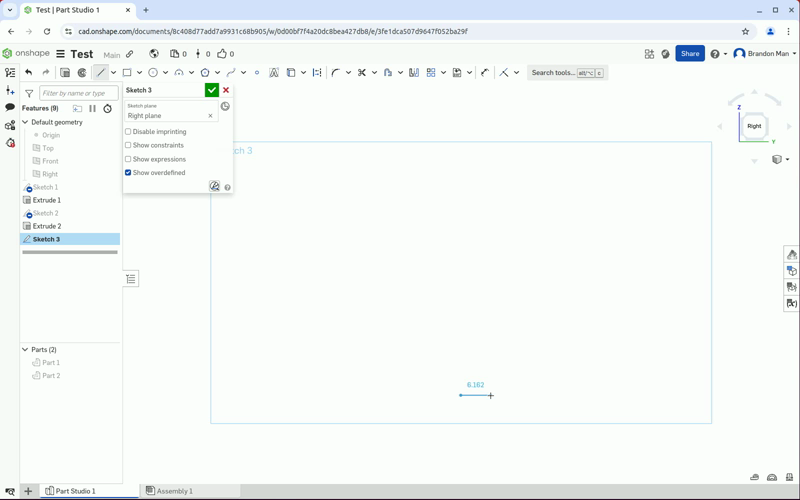
mouse_move(482, 395)
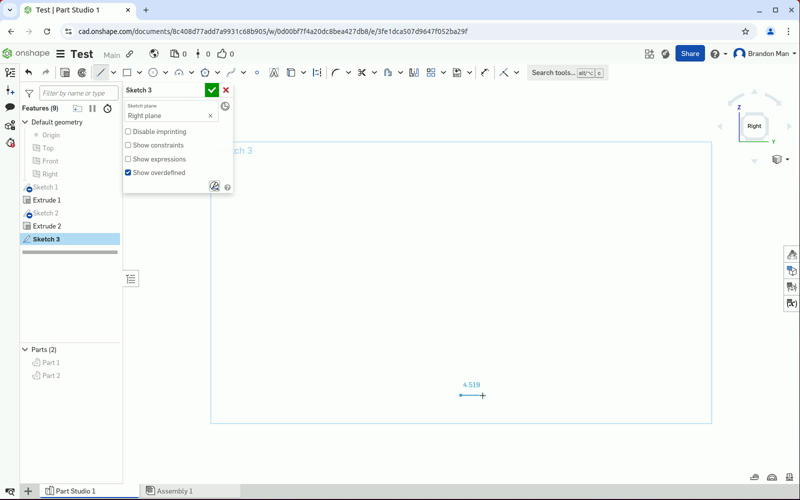
click(482, 395)
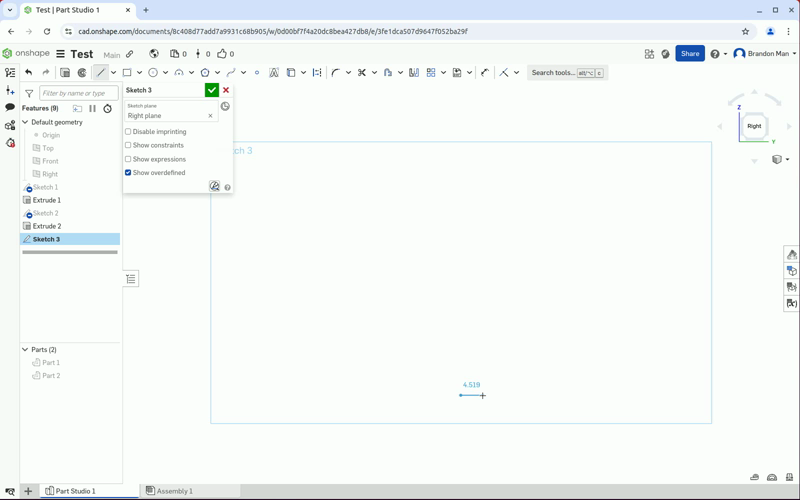
key_up(shift)
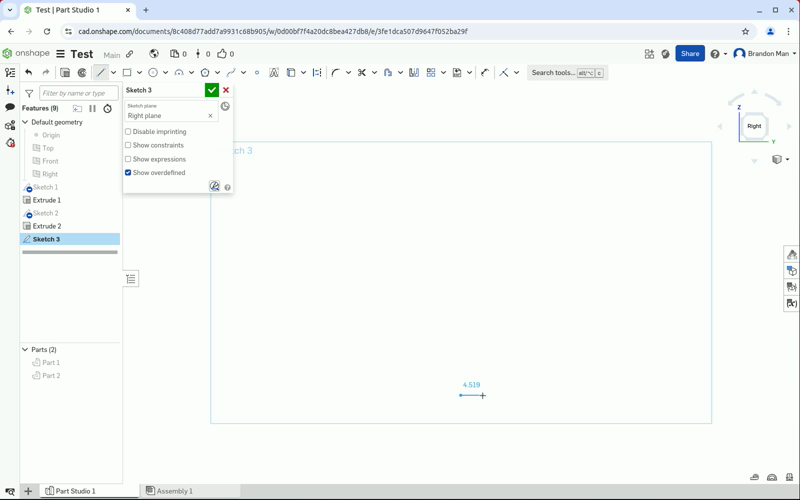
key_down(shift)
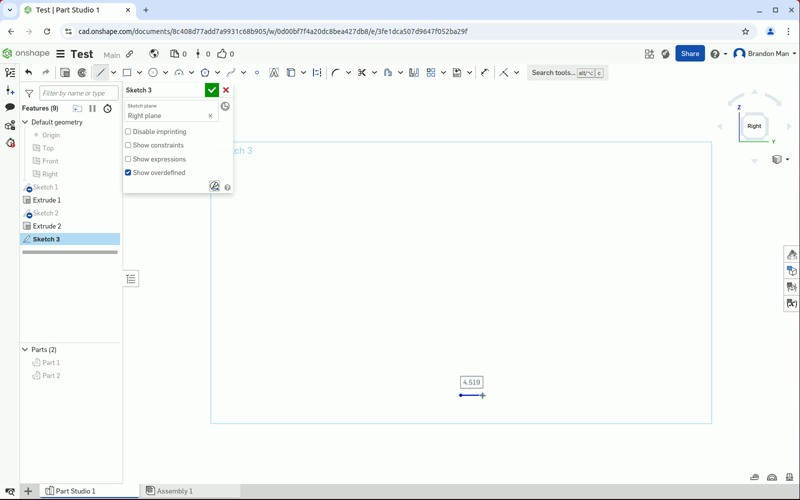
mouse_move(512, 395)
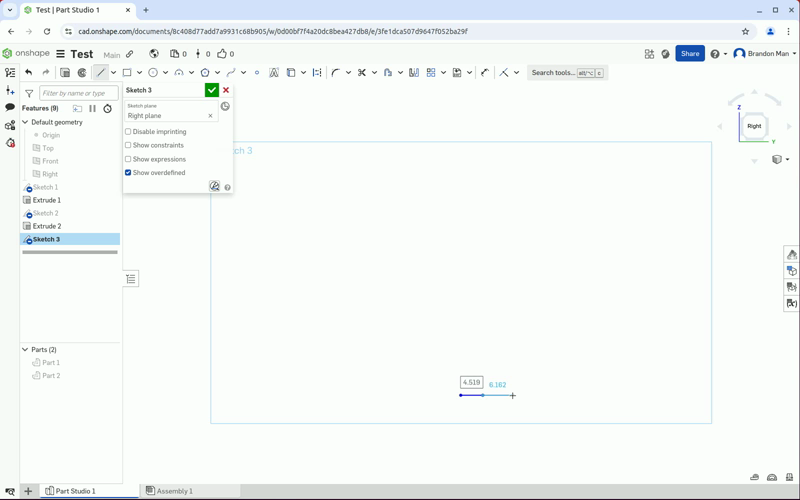
mouse_move(482, 385)
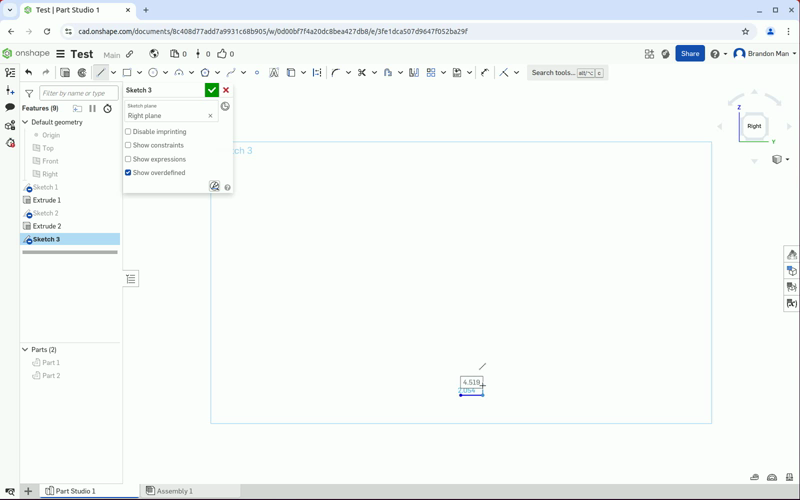
click(482, 385)
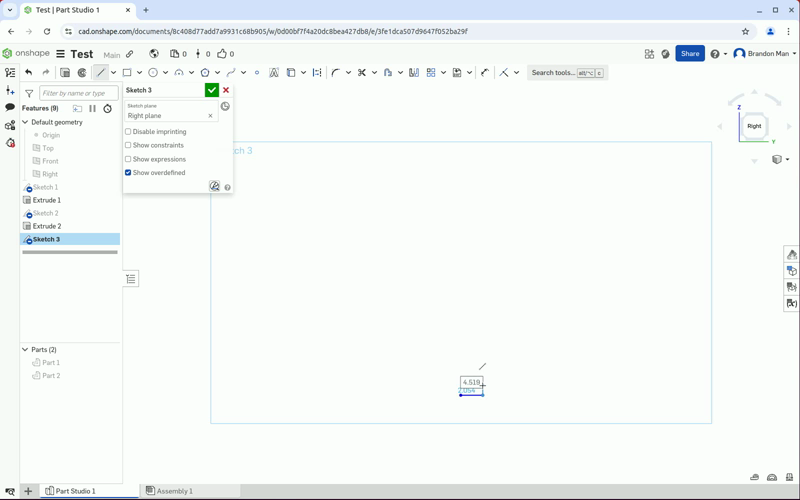
key_up(shift)
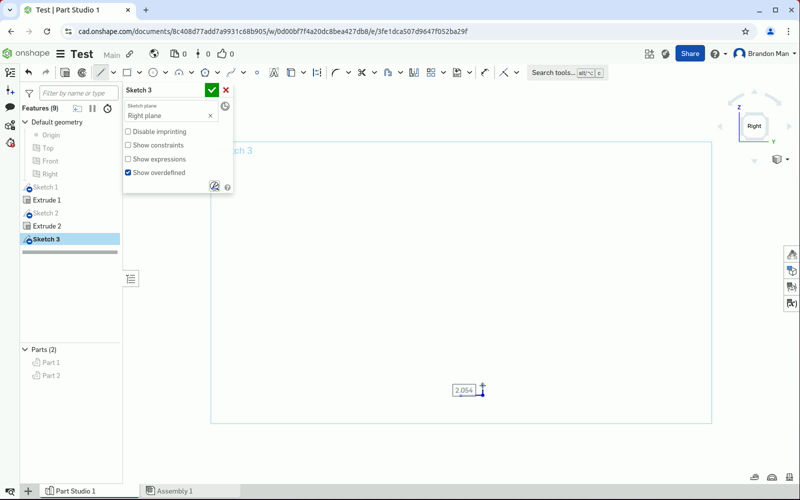
key_down(shift)
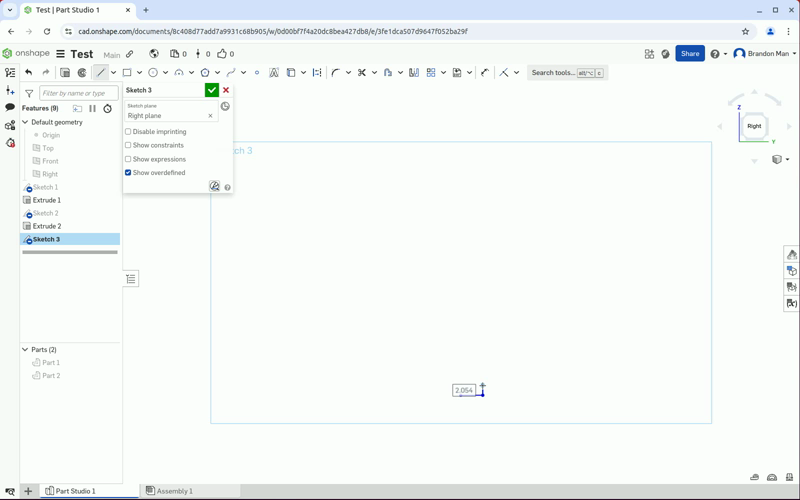
mouse_move(512, 385)
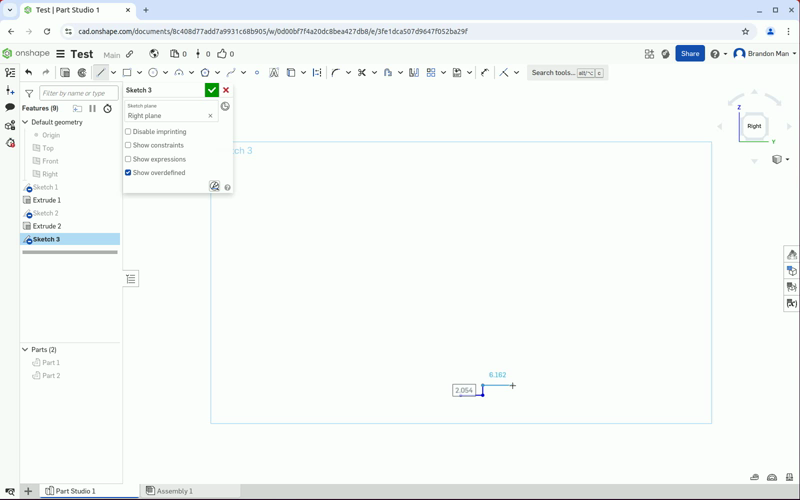
mouse_move(499, 385)
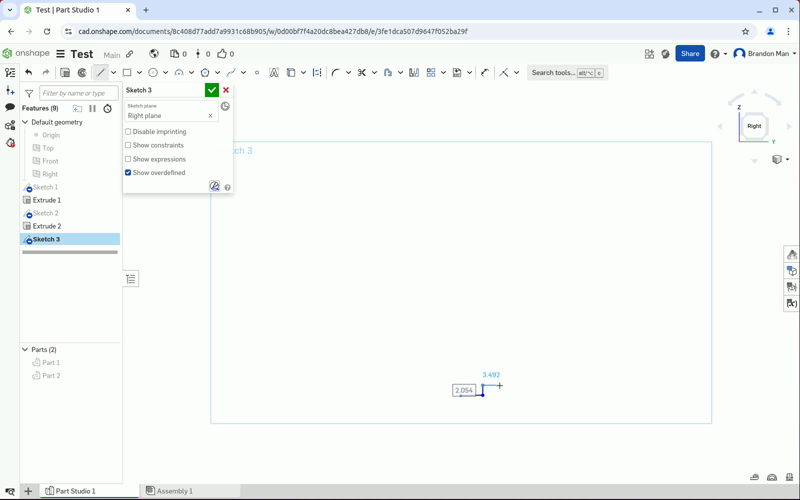
click(499, 385)
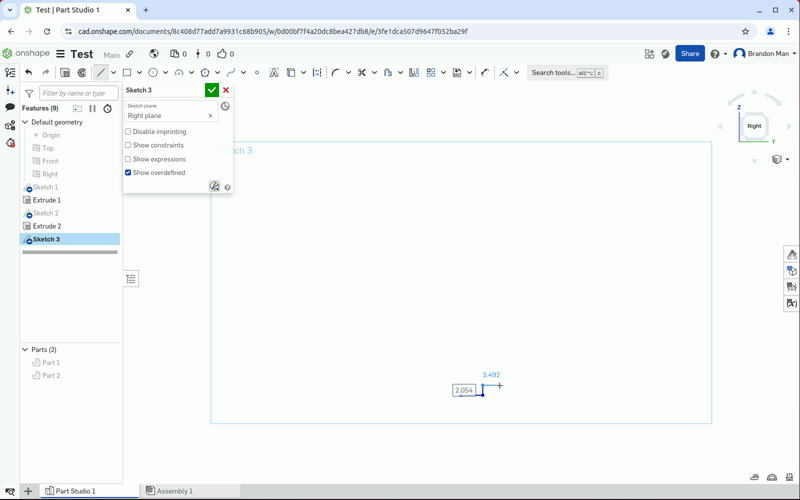
key_up(shift)
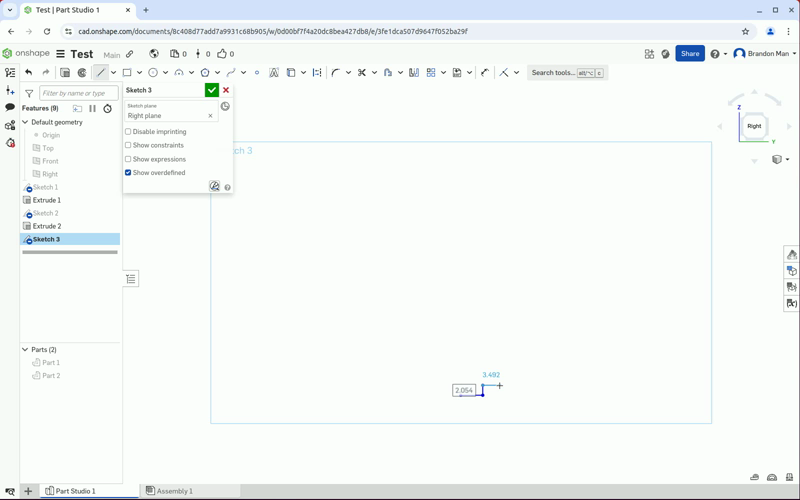
key_down(shift)
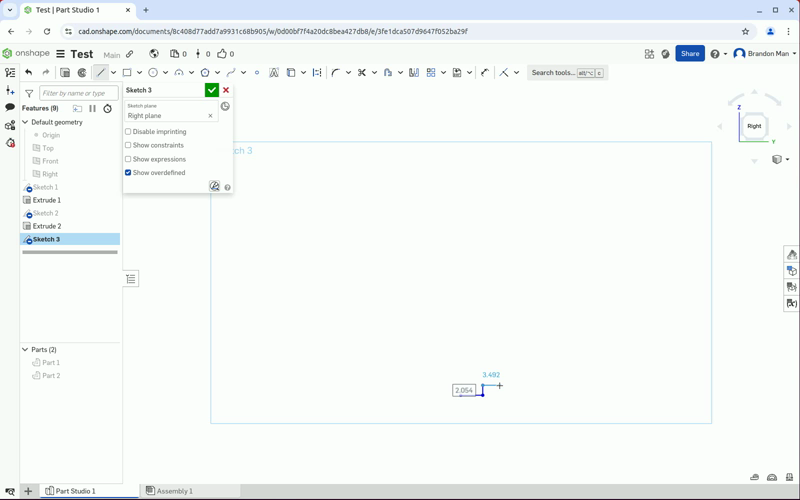
mouse_move(499, 286)
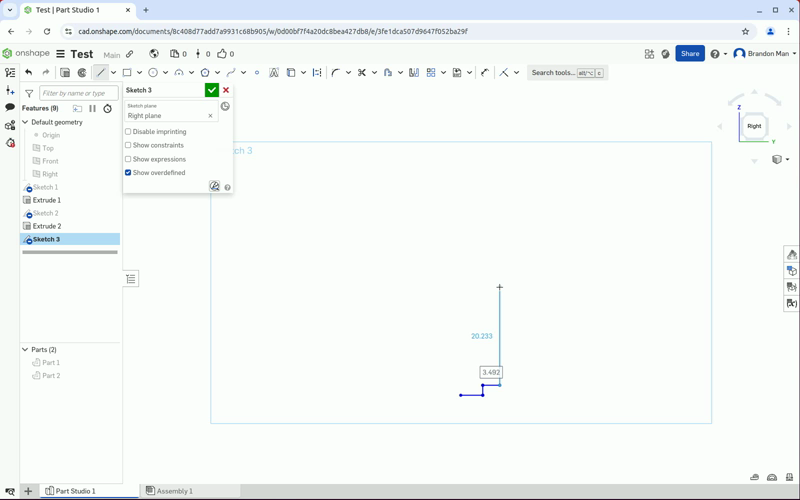
click(499, 286)
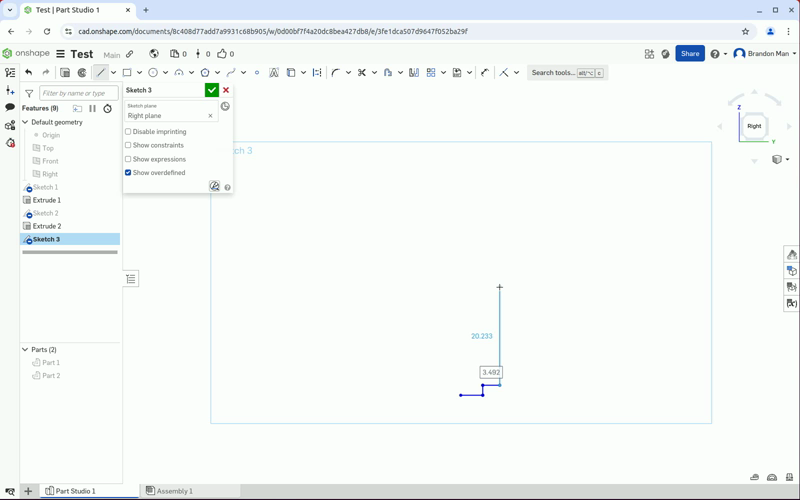
key_up(shift)
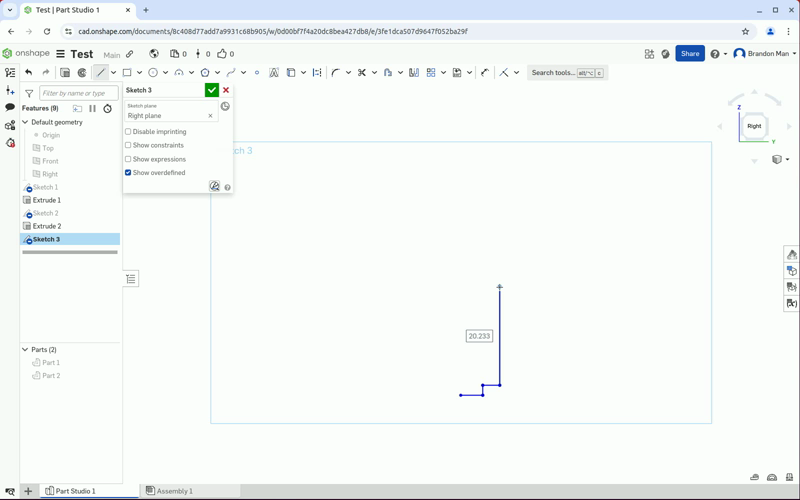
key_down(shift)
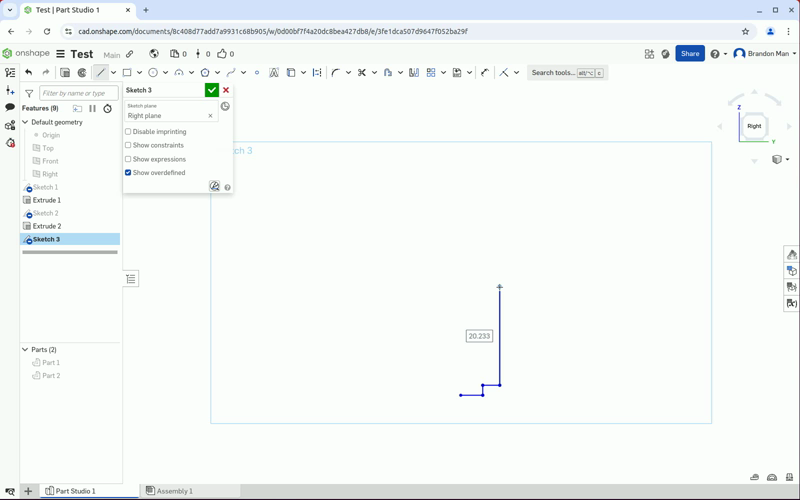
mouse_move(529, 286)
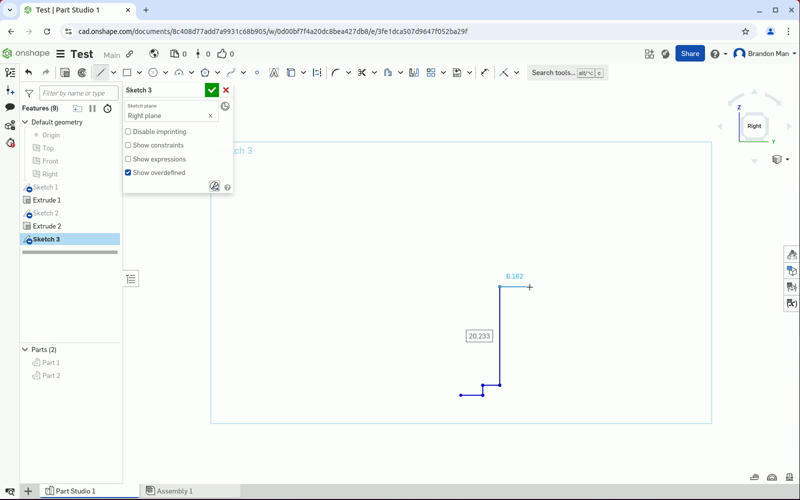
mouse_move(460, 286)
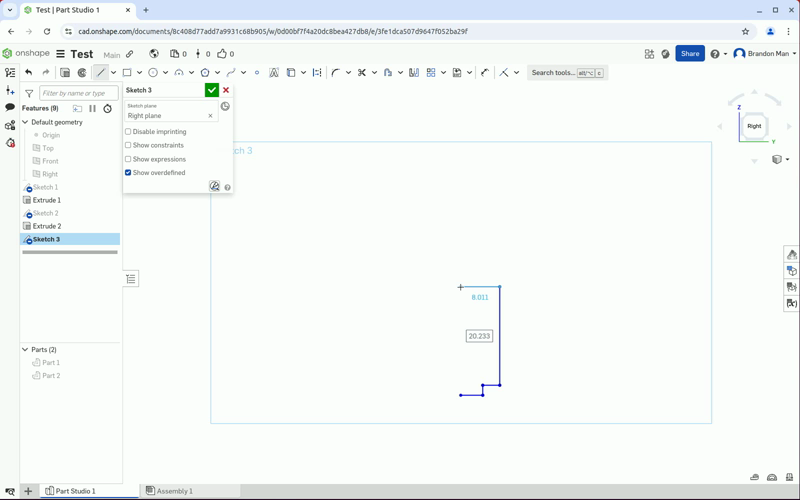
click(460, 286)
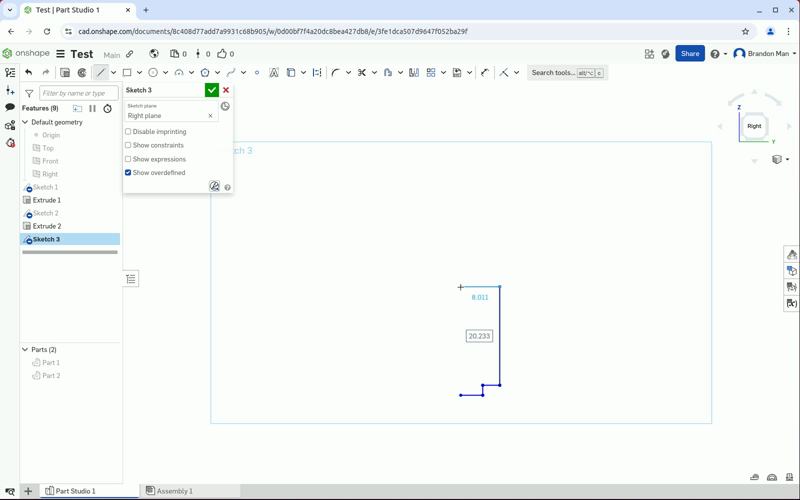
key_up(shift)
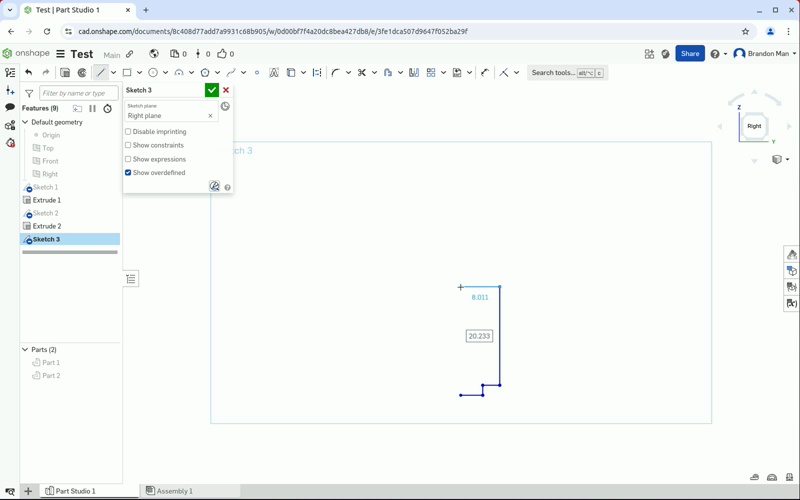
key_down(shift)
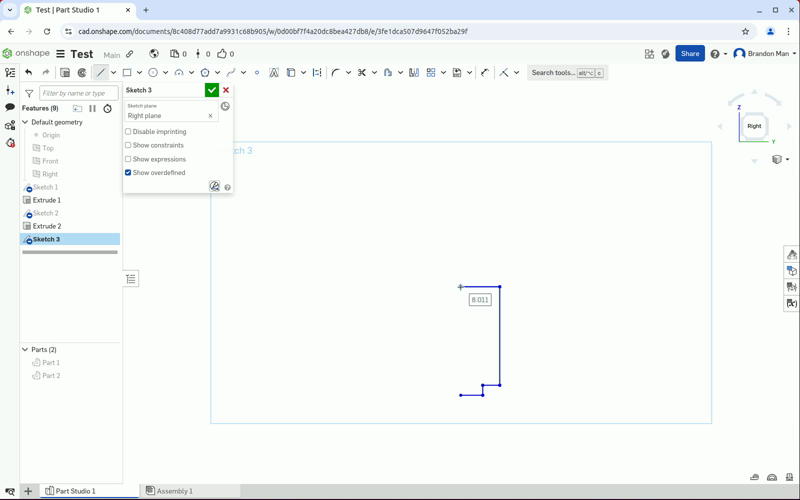
mouse_move(460, 395)
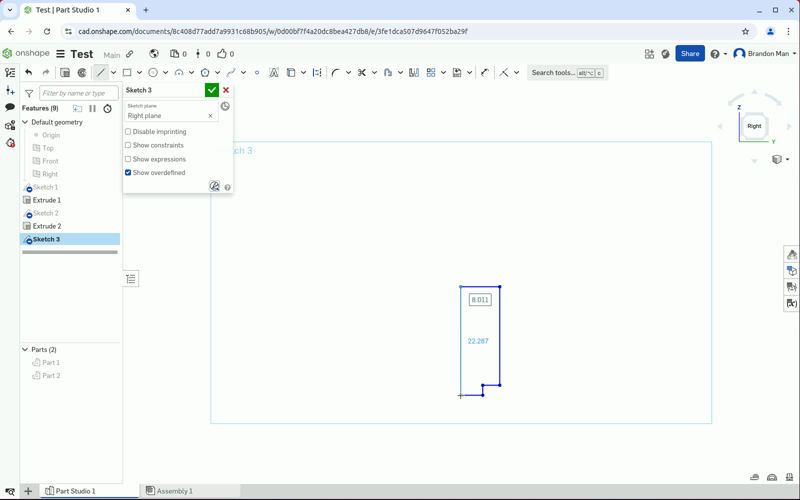
key_up(shift)
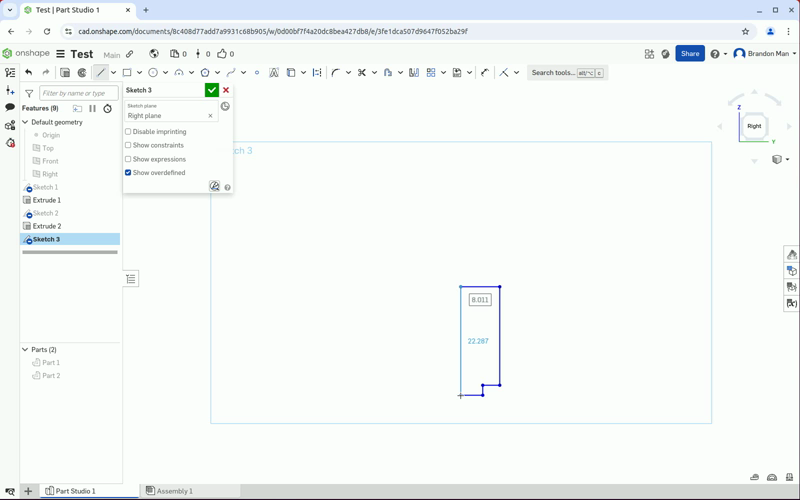
click(460, 395)
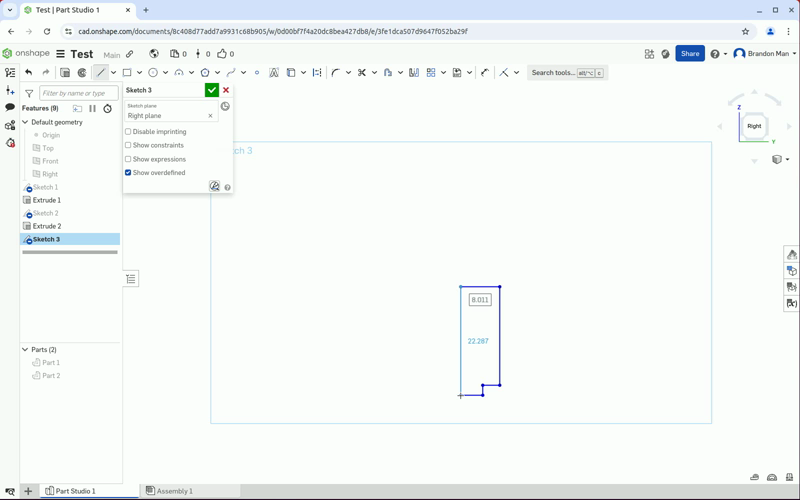
key(esc)
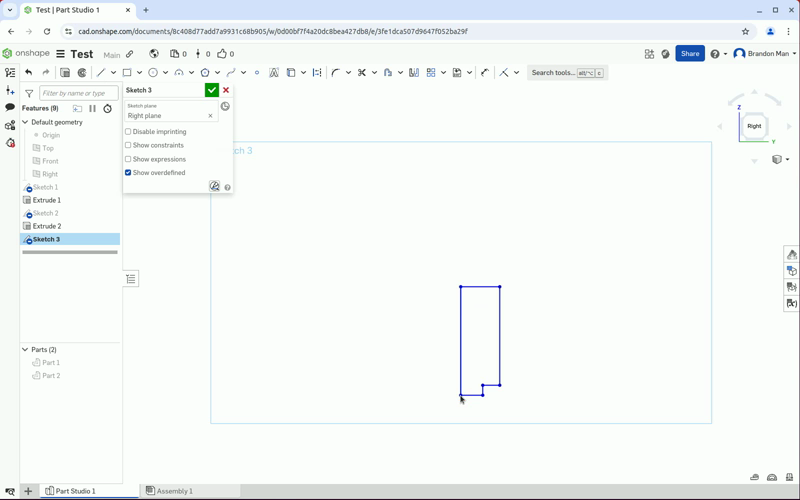
mouse_move(476, 332)
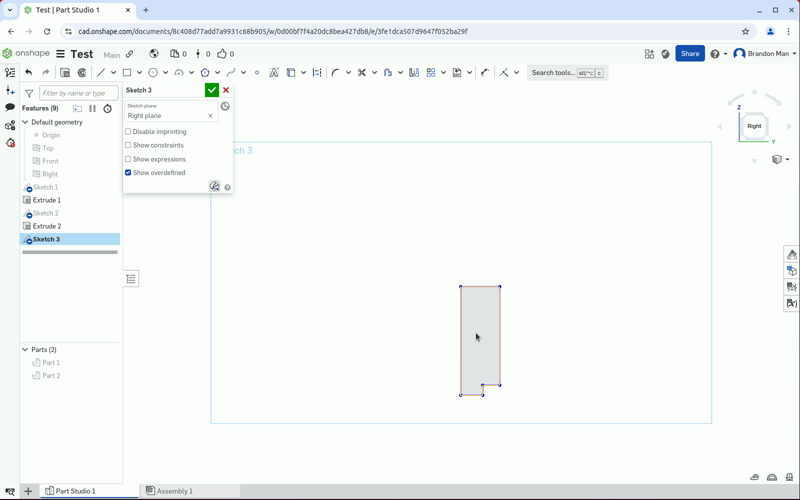
click(476, 332)
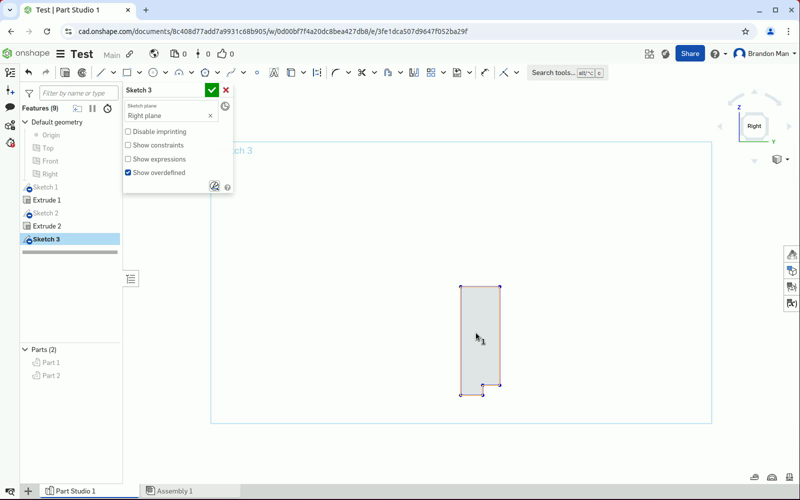
mouse_move(73, 352)
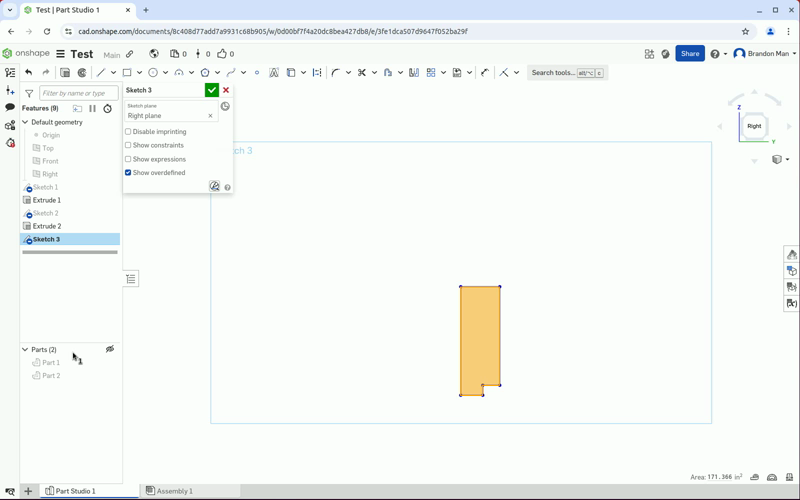
key(shift+y)
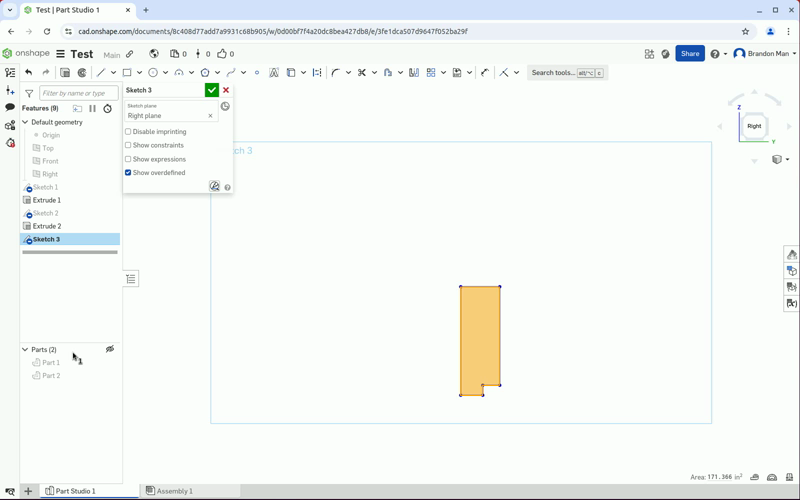
key(shift+e)
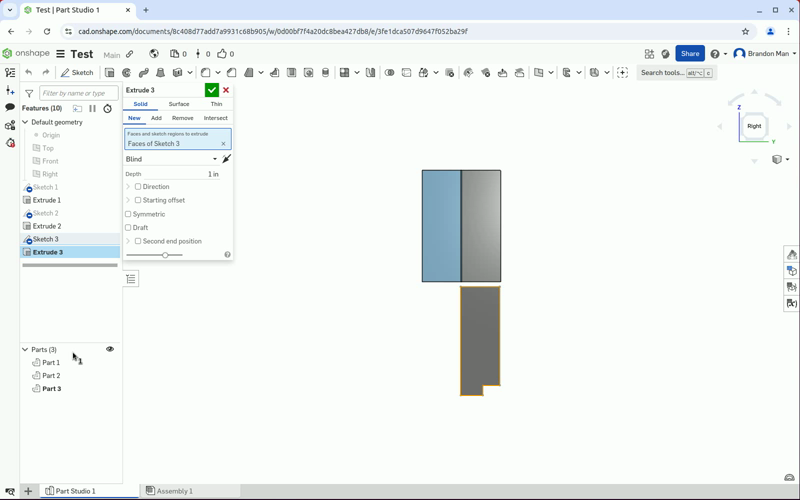
mouse_move(143, 106)
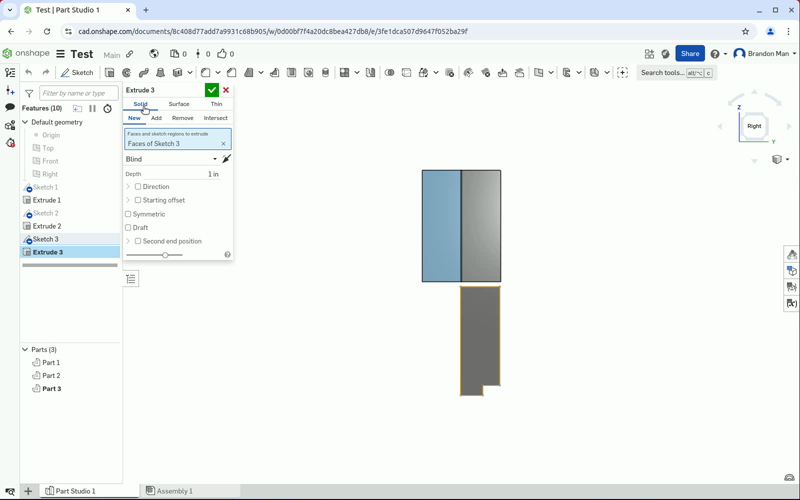
click(143, 106)
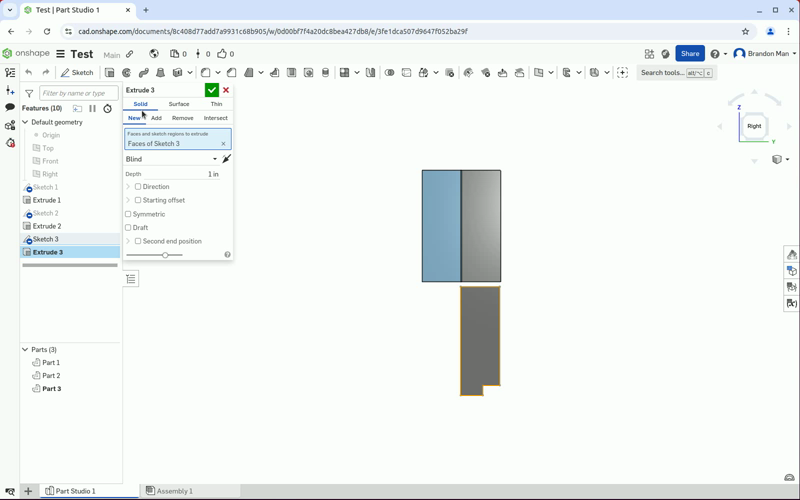
mouse_move(137, 120)
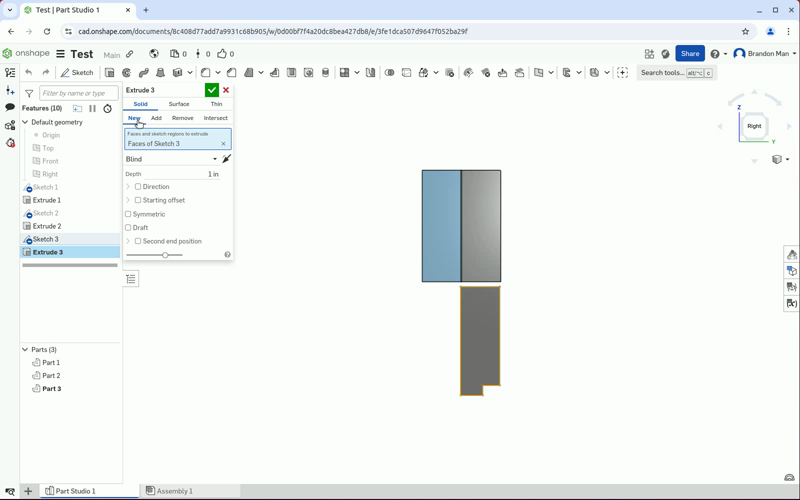
click(137, 120)
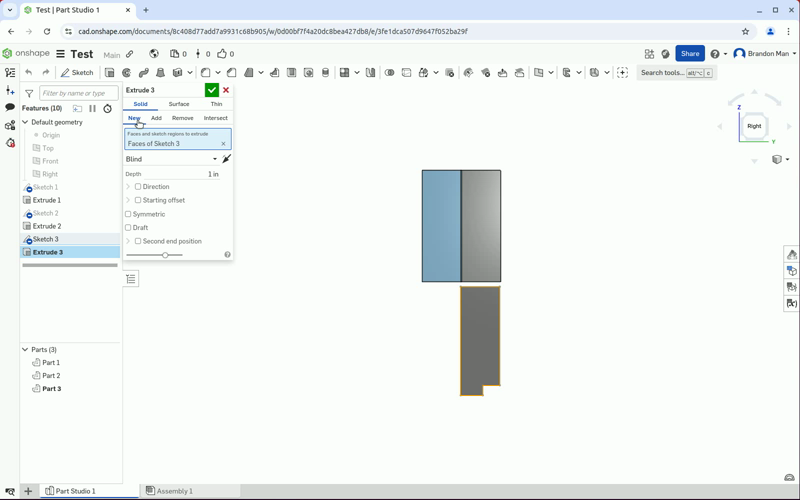
key(tab, 4)
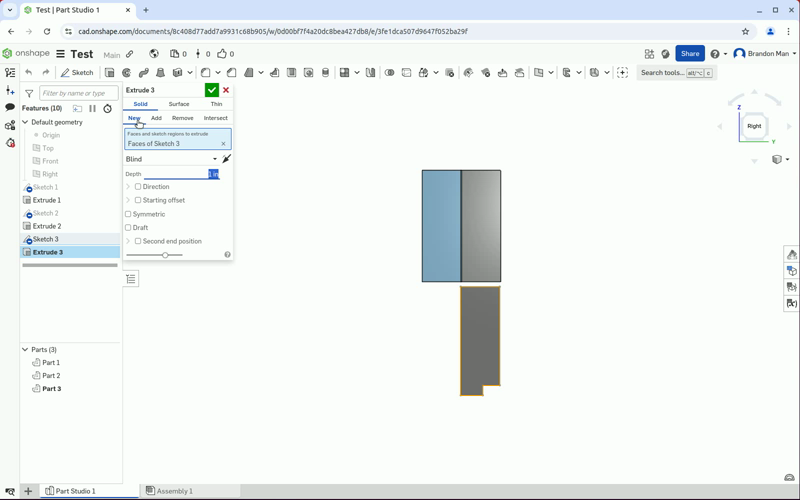
text(0.963)
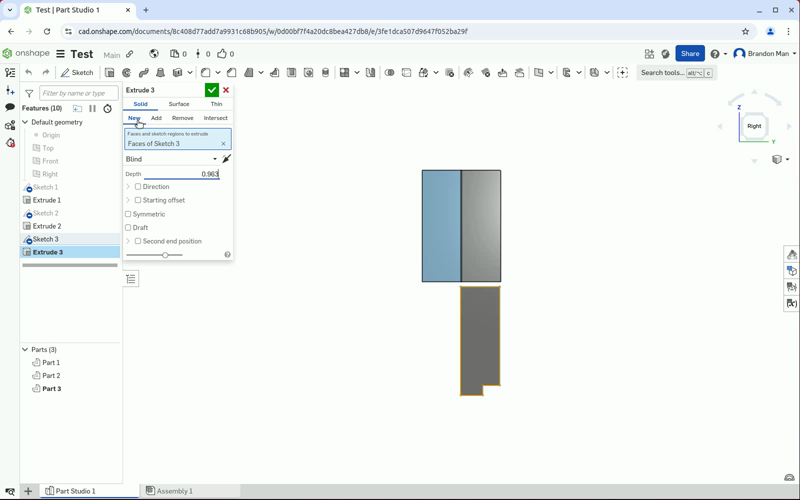
key(enter)
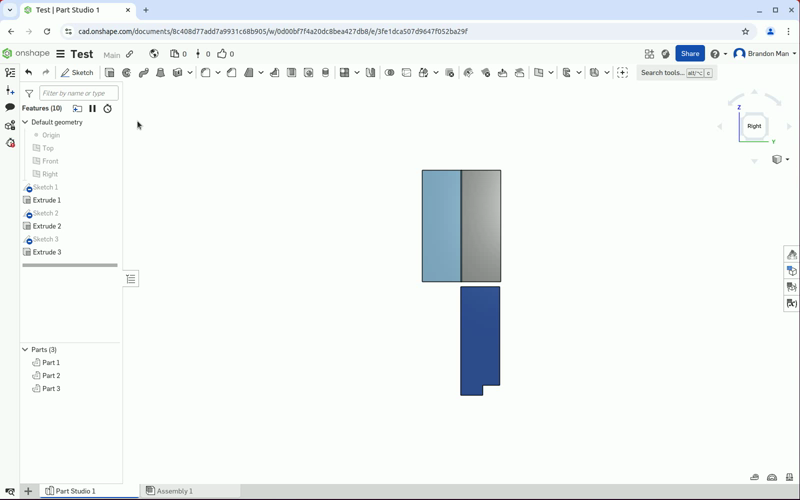
key(shift+h)
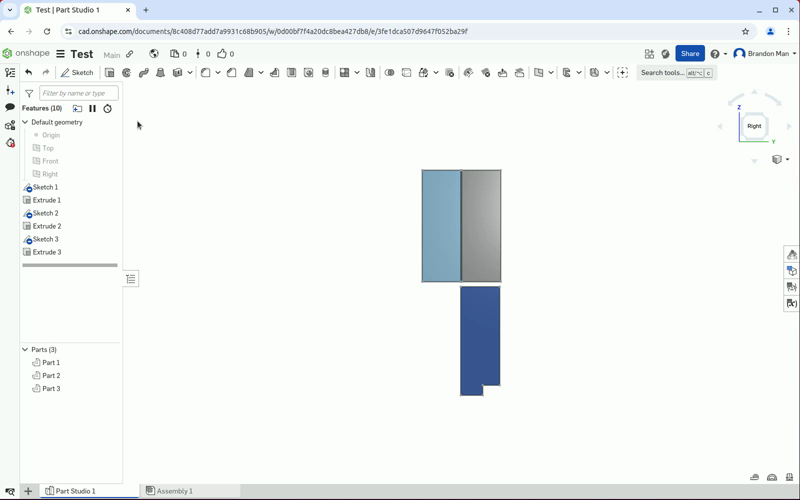
key(shift+h)
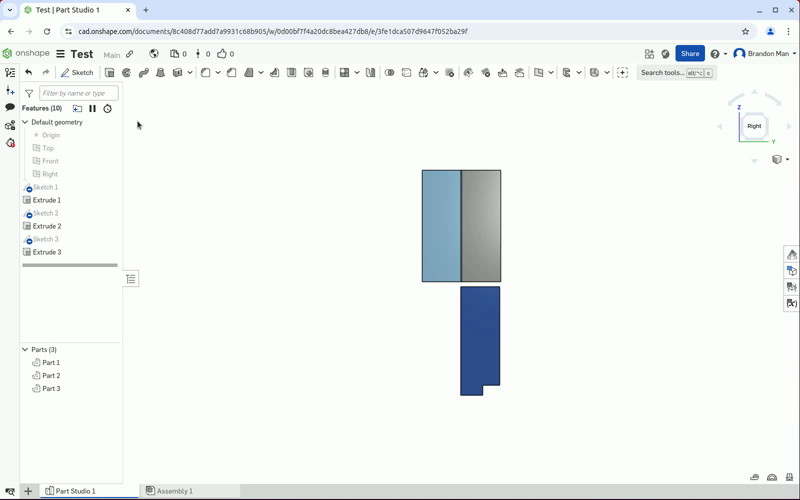
mouse_move(73, 189)
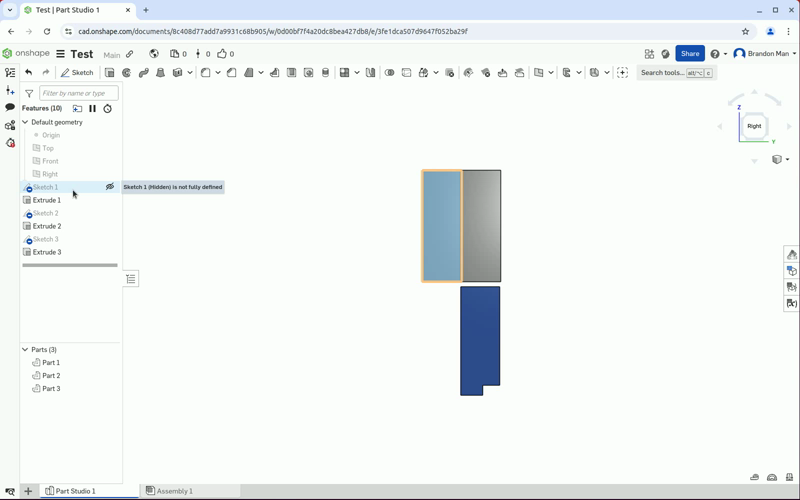
click(73, 189)
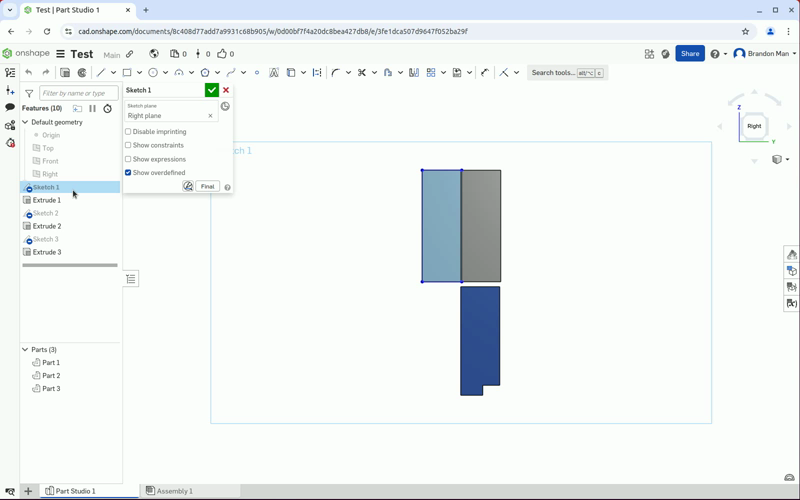
mouse_move(229, 92)
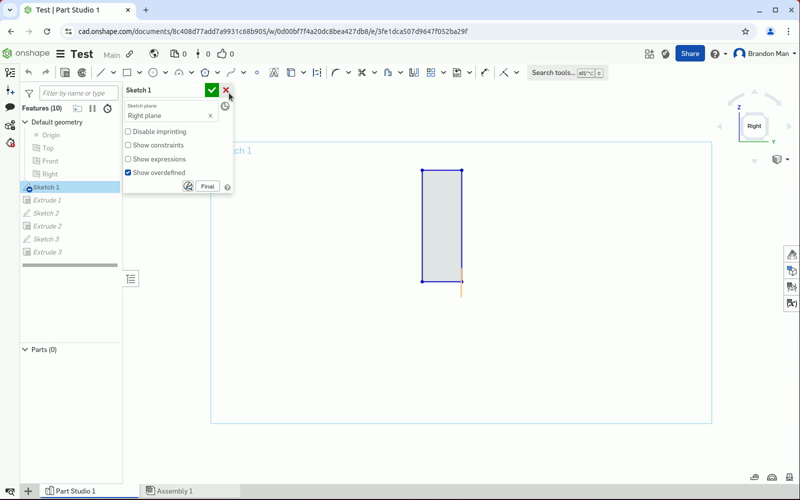
click(229, 92)
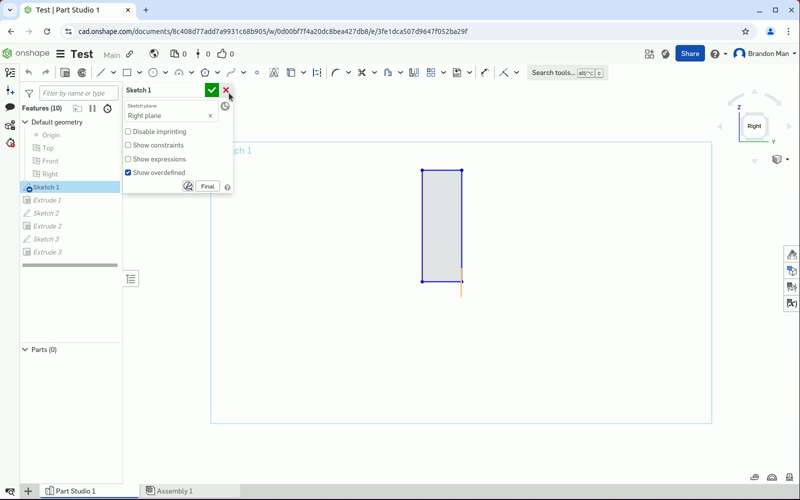
key(shift+s)
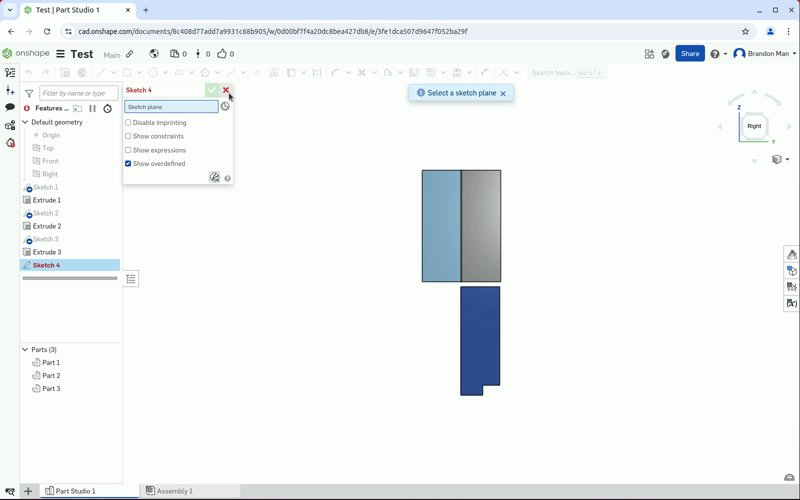
mouse_move(73, 176)
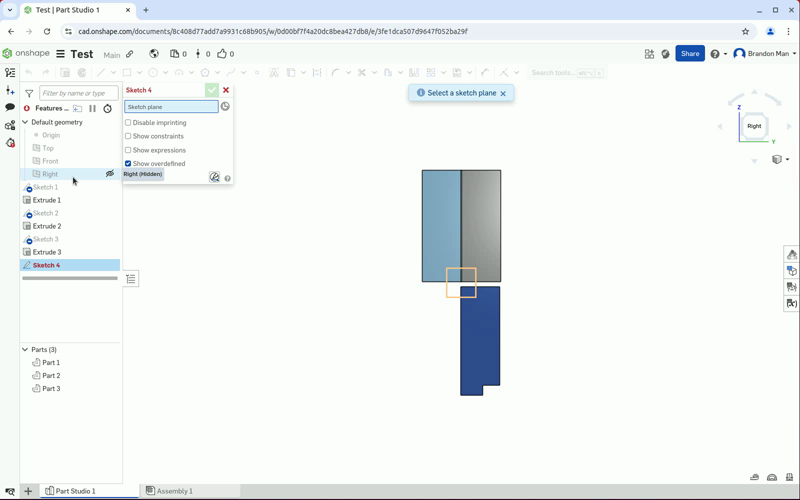
click(73, 176)
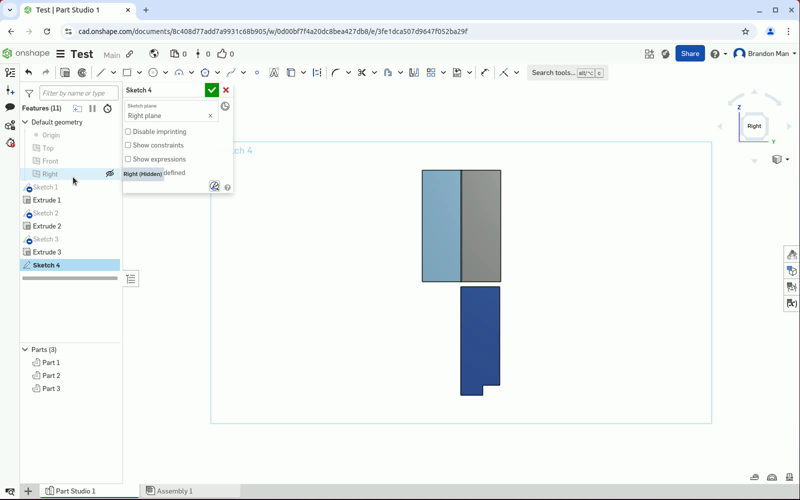
mouse_move(73, 352)
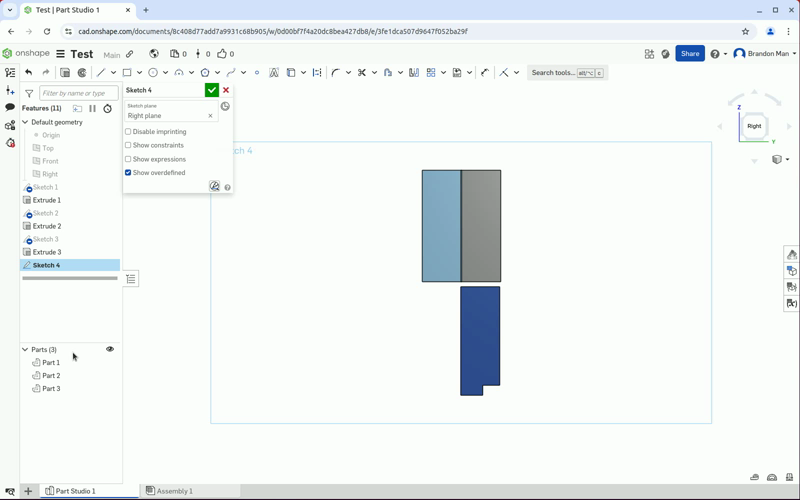
key(y)
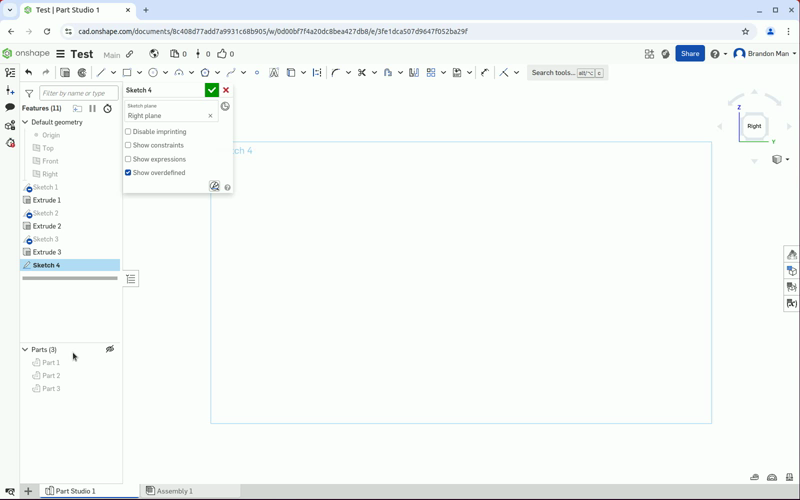
key(l)
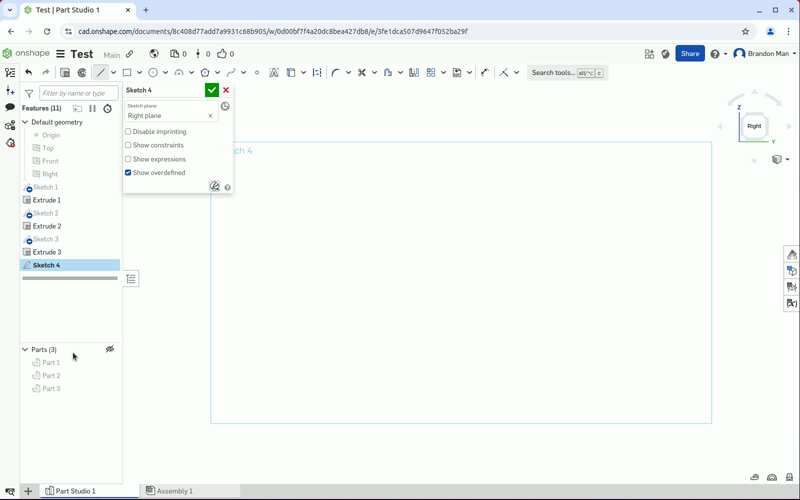
key_down(shift)
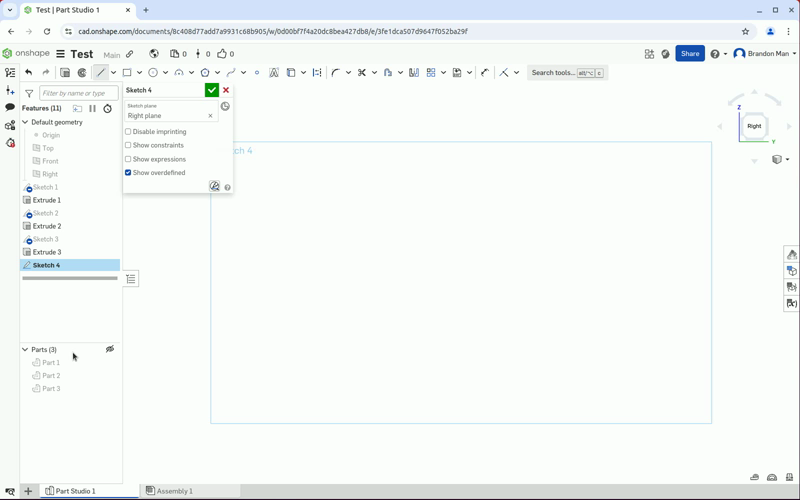
mouse_move(422, 395)
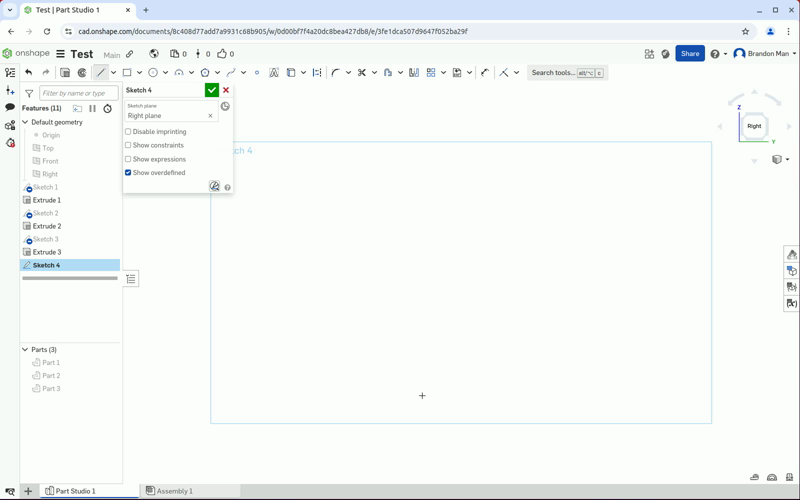
click(422, 395)
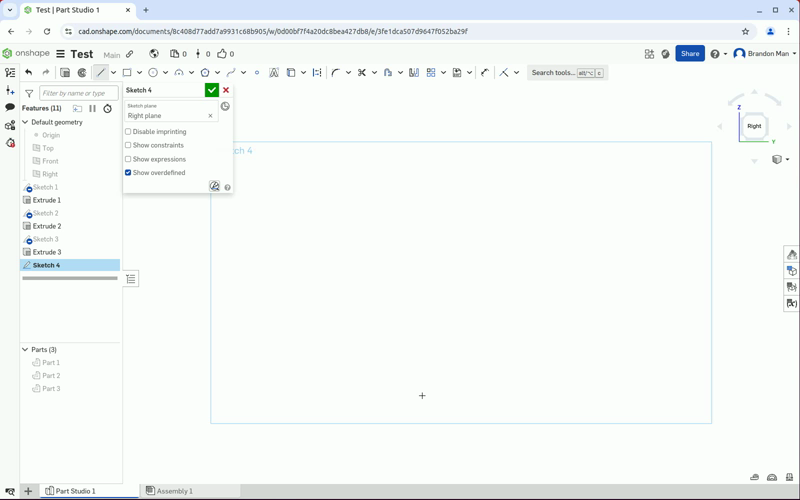
key_up(shift)
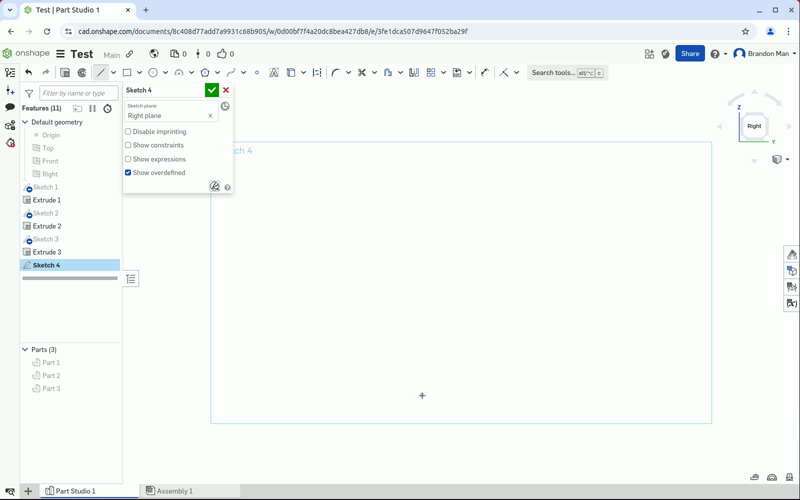
key_down(shift)
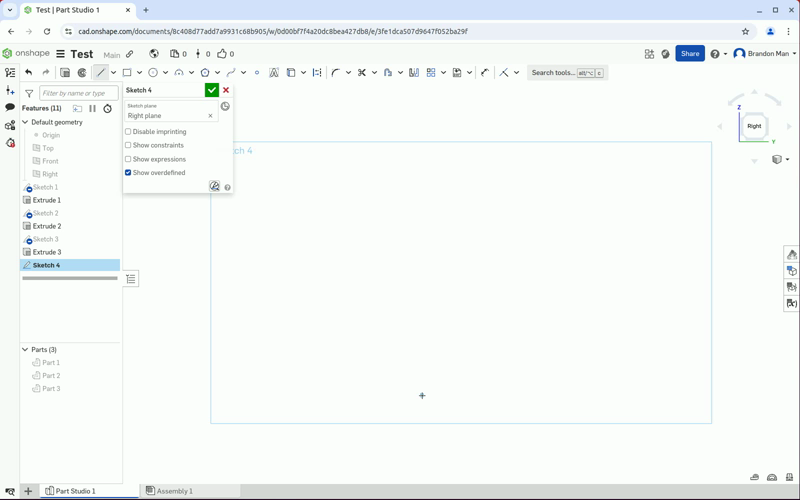
mouse_move(452, 395)
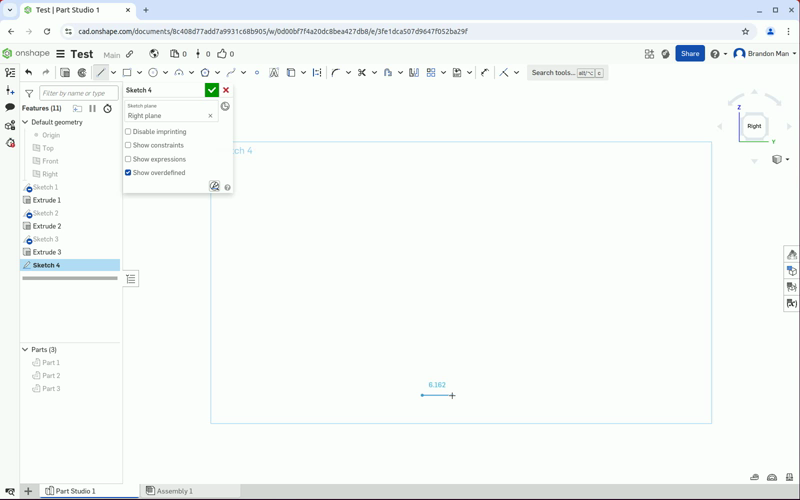
mouse_move(461, 395)
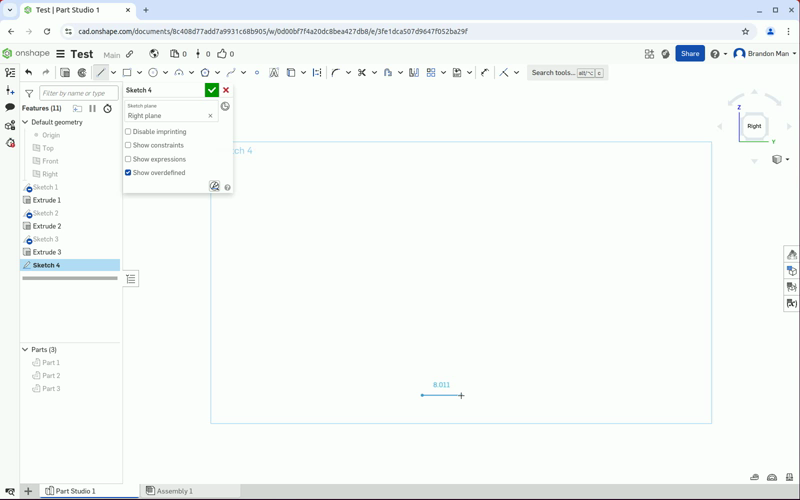
click(461, 395)
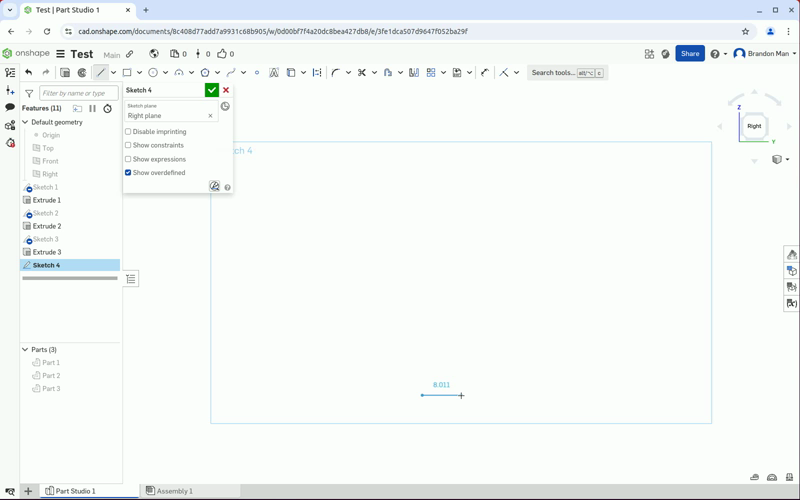
key_up(shift)
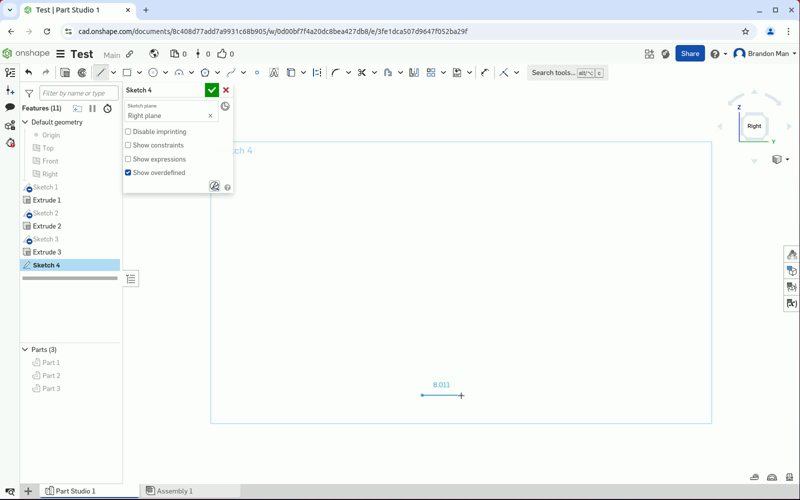
key_down(shift)
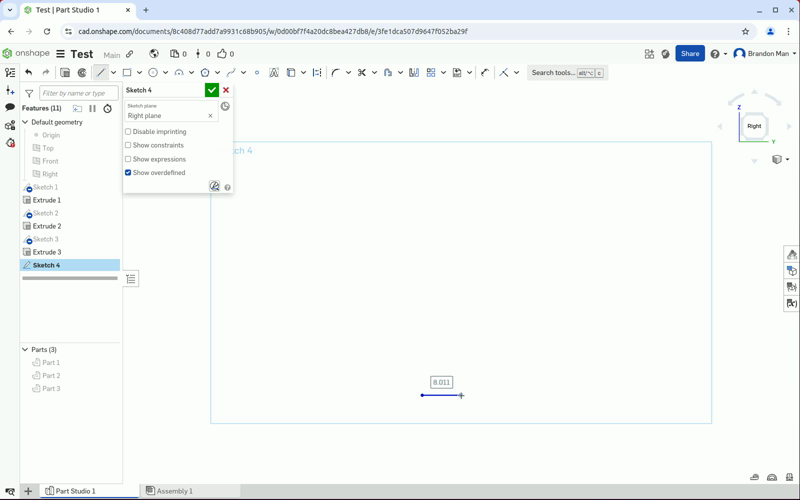
mouse_move(461, 286)
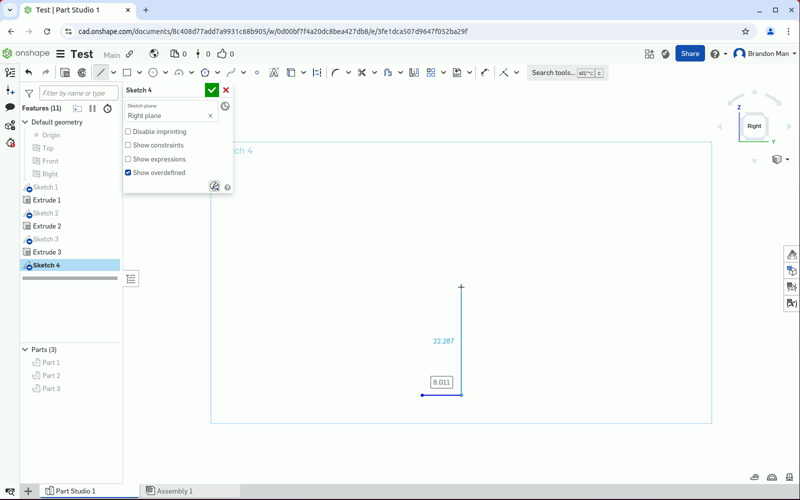
click(461, 286)
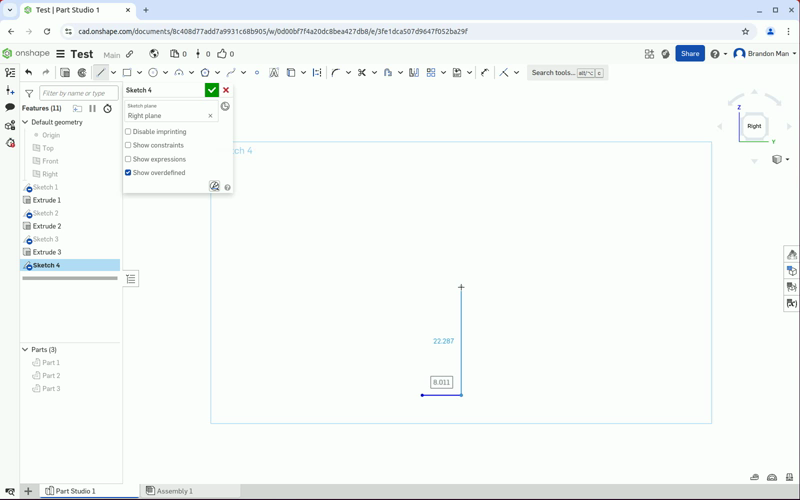
key_up(shift)
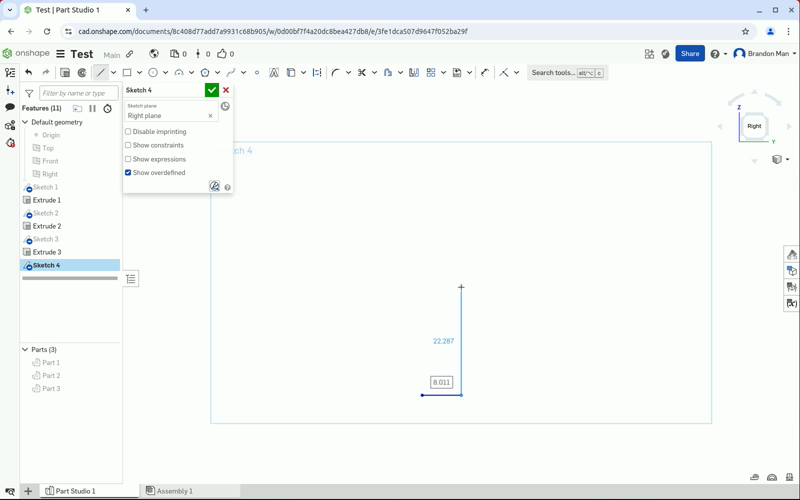
key_down(shift)
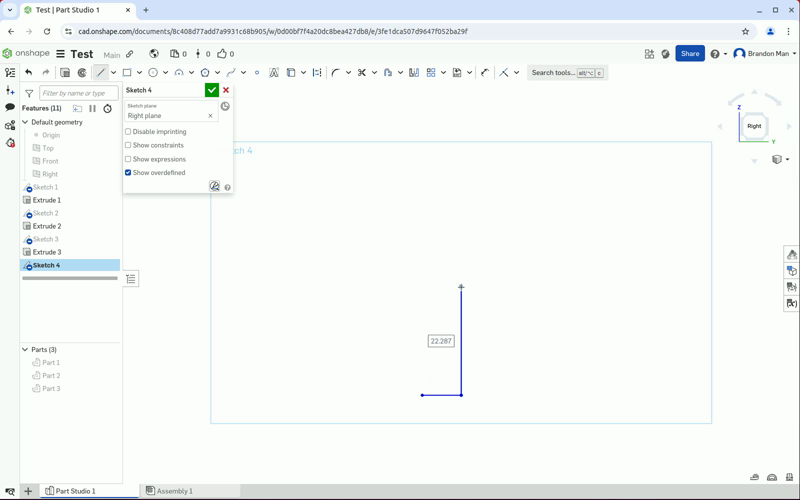
mouse_move(491, 286)
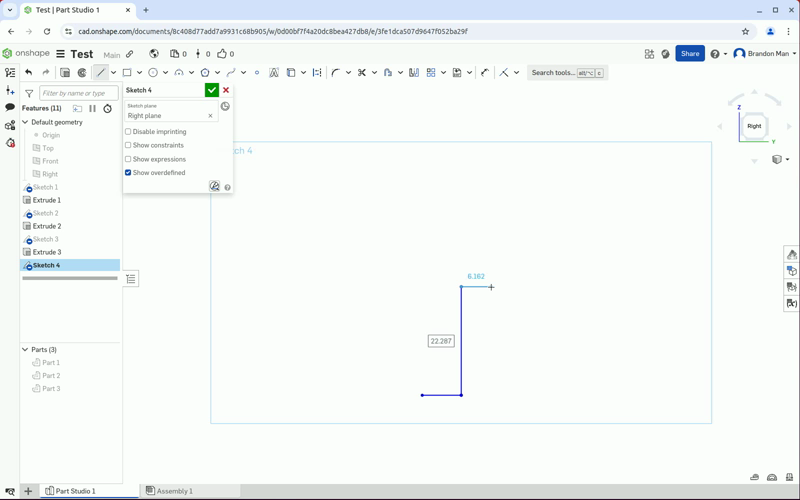
mouse_move(422, 286)
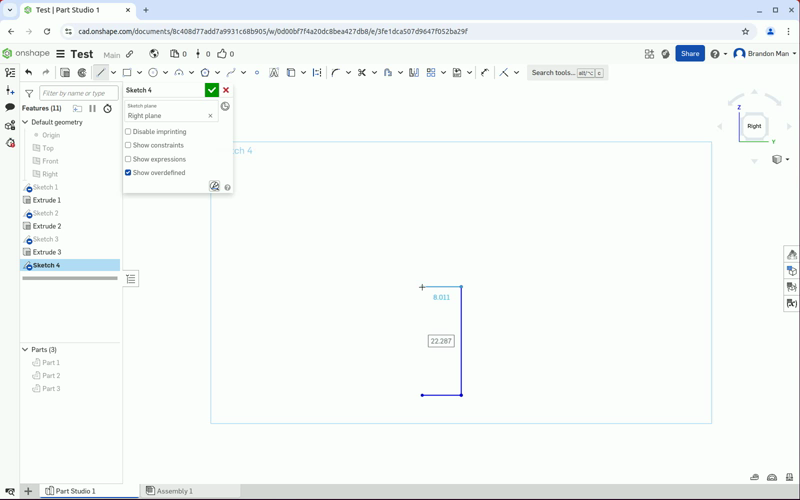
click(422, 286)
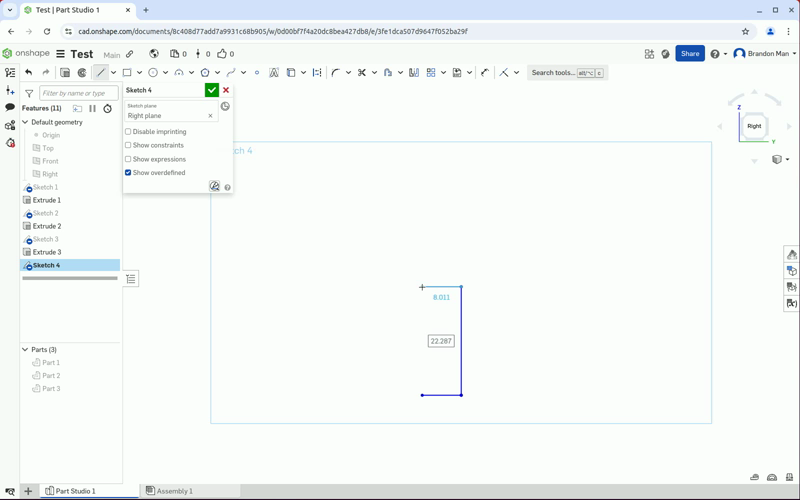
key_up(shift)
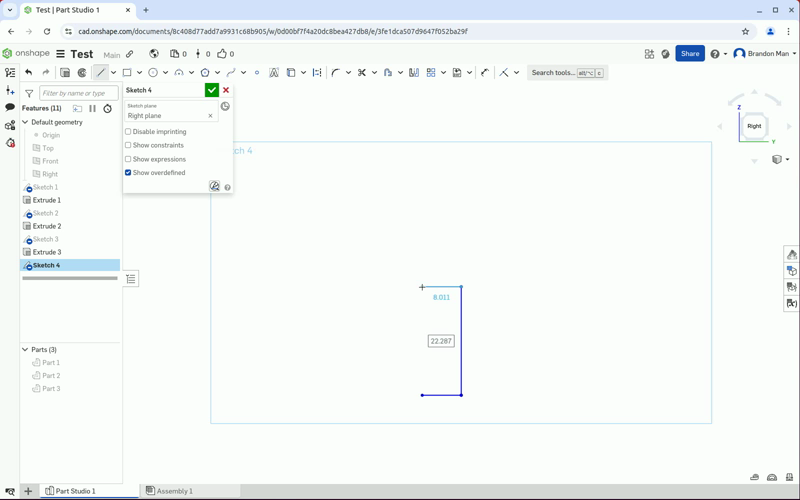
key_down(shift)
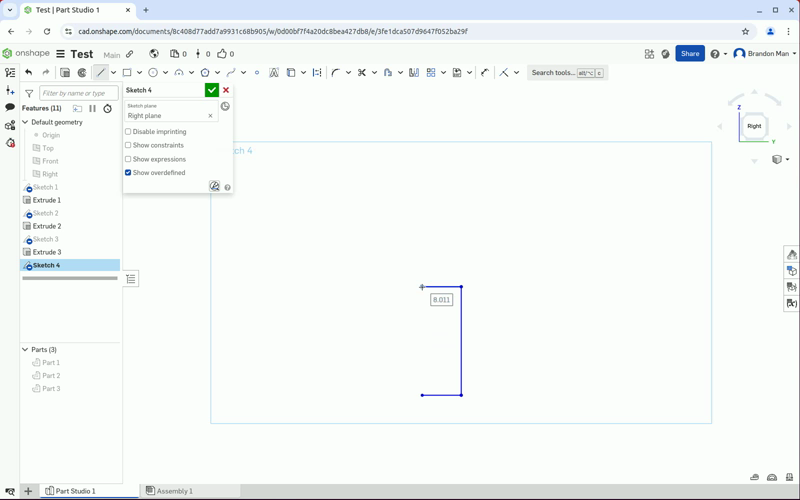
mouse_move(422, 395)
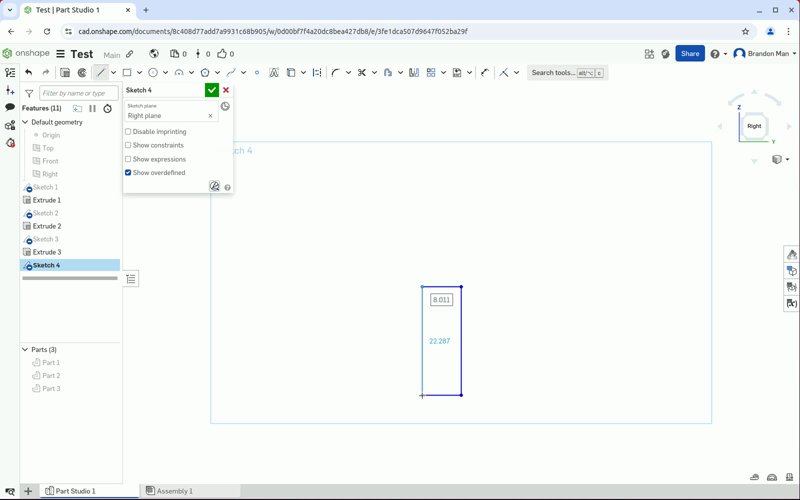
key_up(shift)
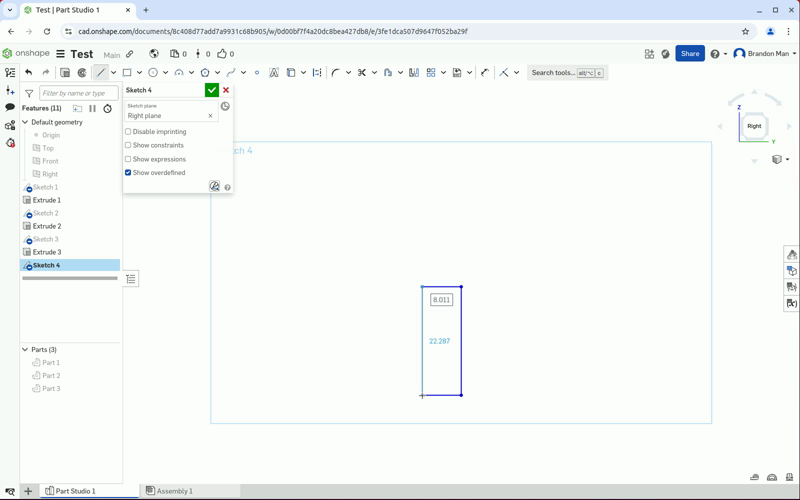
click(422, 395)
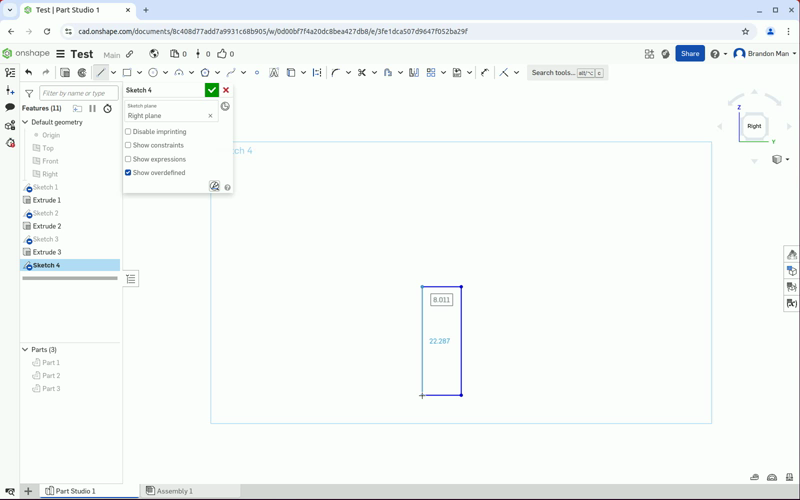
key(esc)
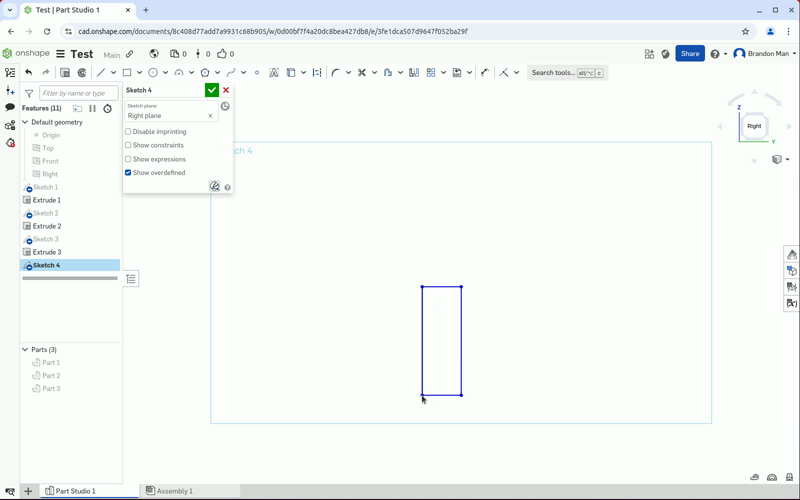
mouse_move(458, 366)
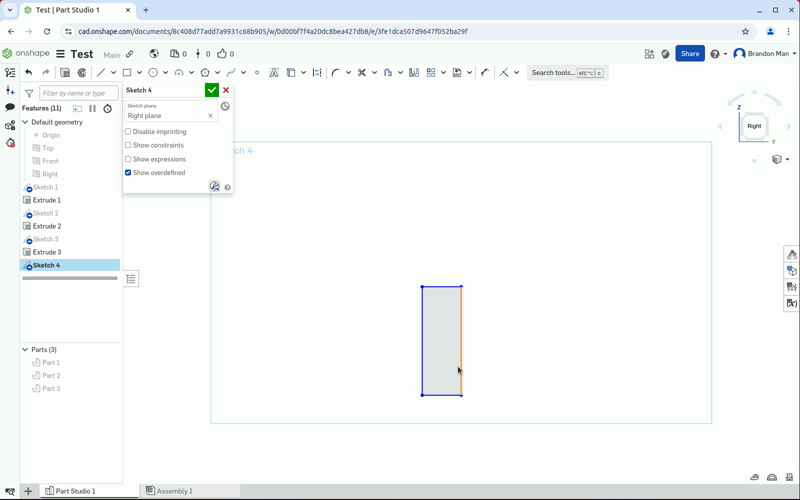
click(458, 366)
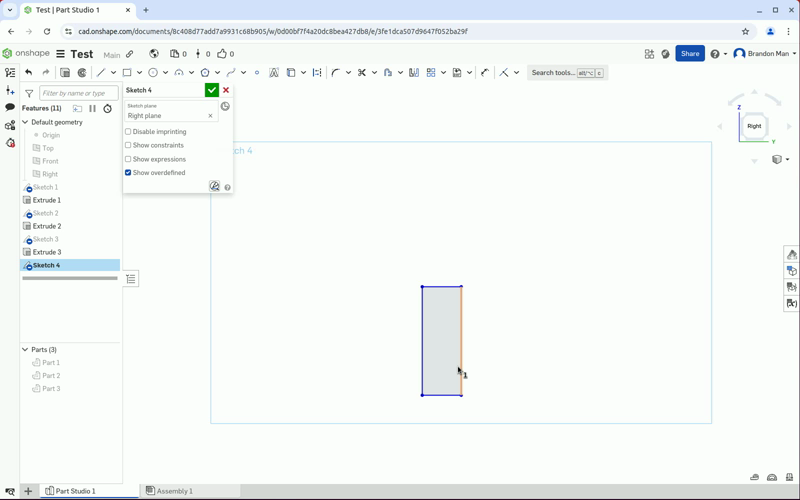
mouse_move(73, 352)
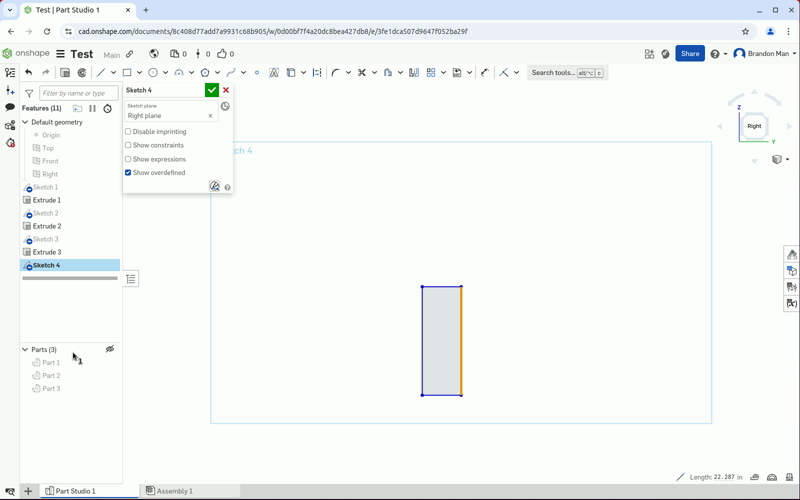
key(shift+y)
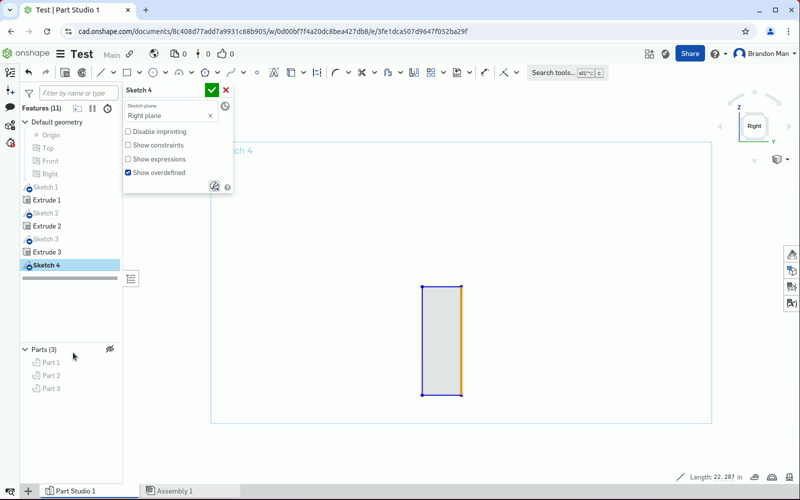
key(shift+e)
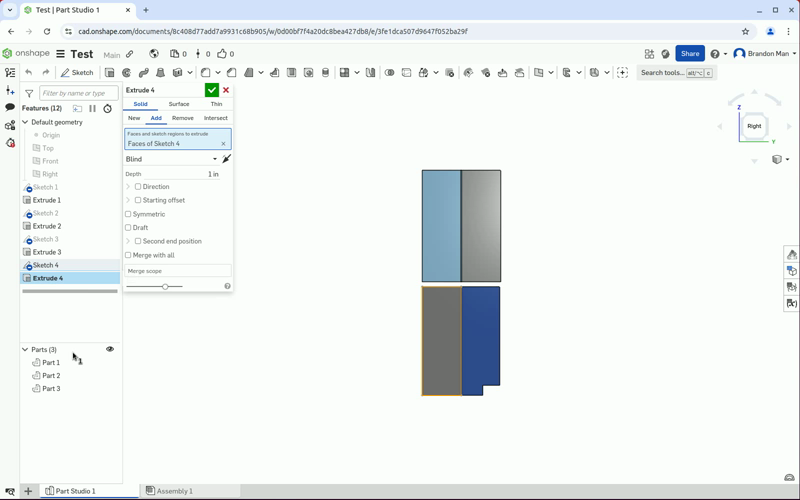
mouse_move(143, 106)
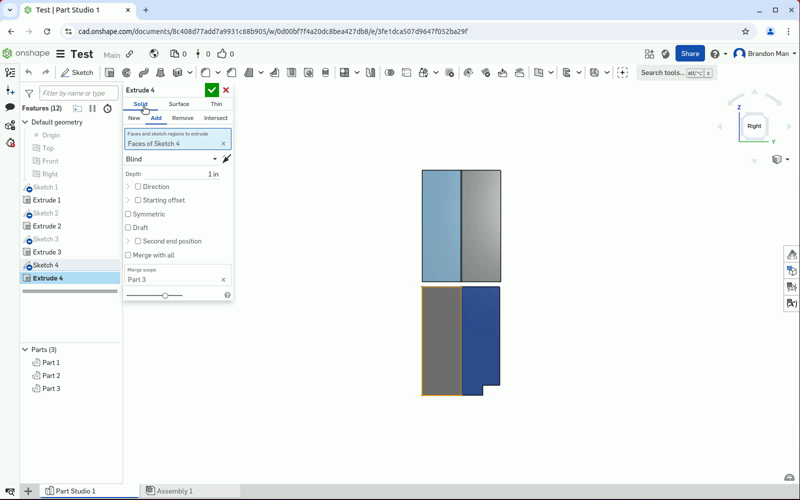
click(143, 106)
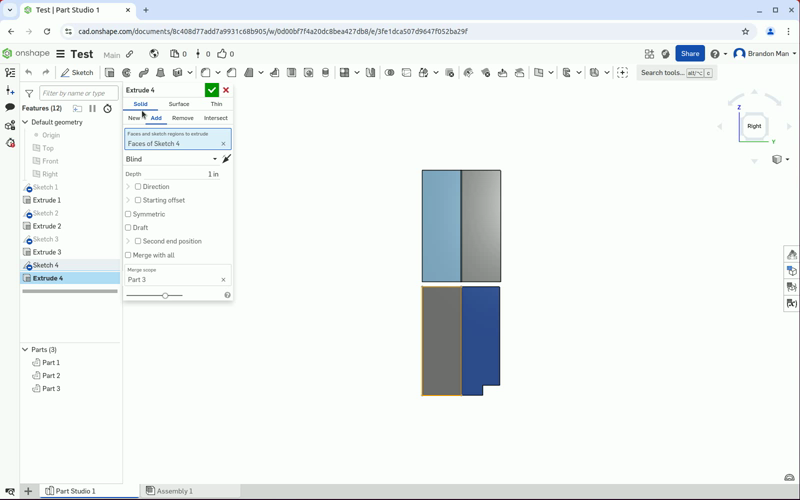
mouse_move(137, 120)
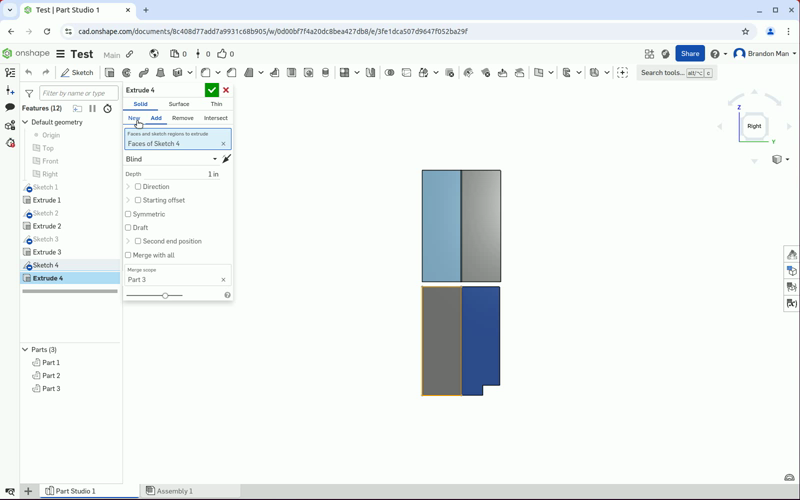
click(137, 120)
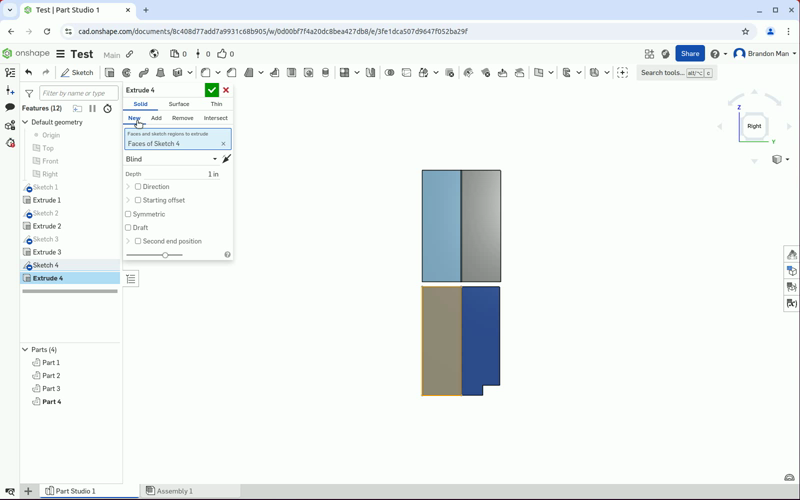
key(tab, 4)
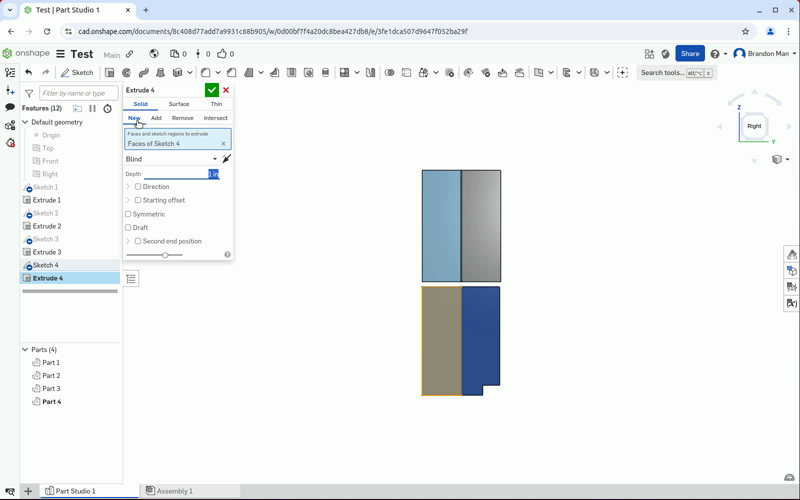
text(0.963)
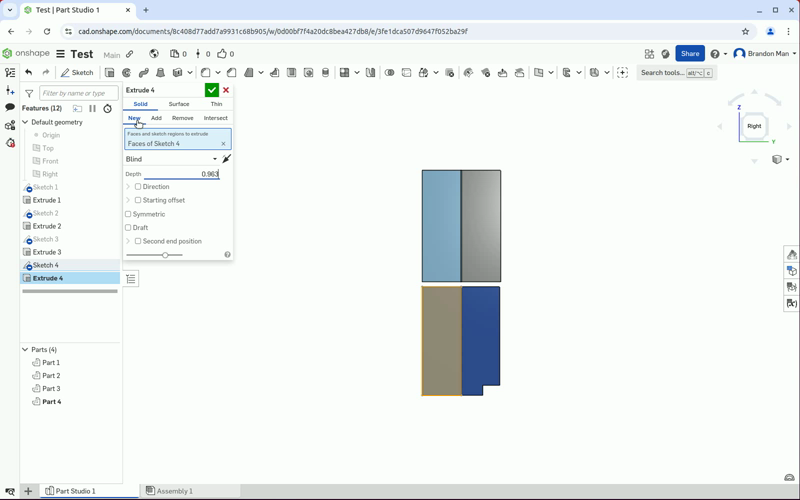
key(enter)
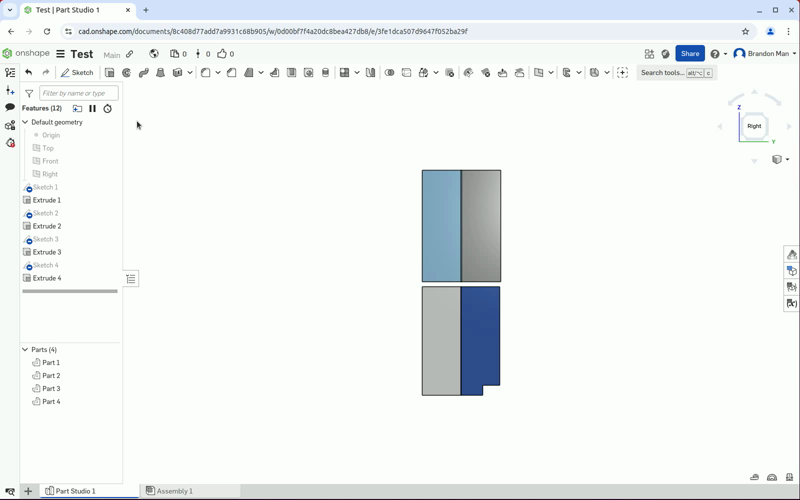
key(shift+h)
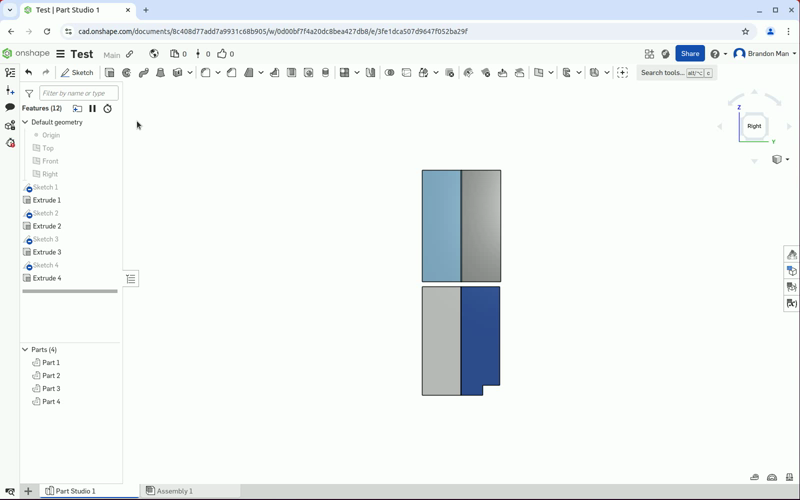
key(shift+h)
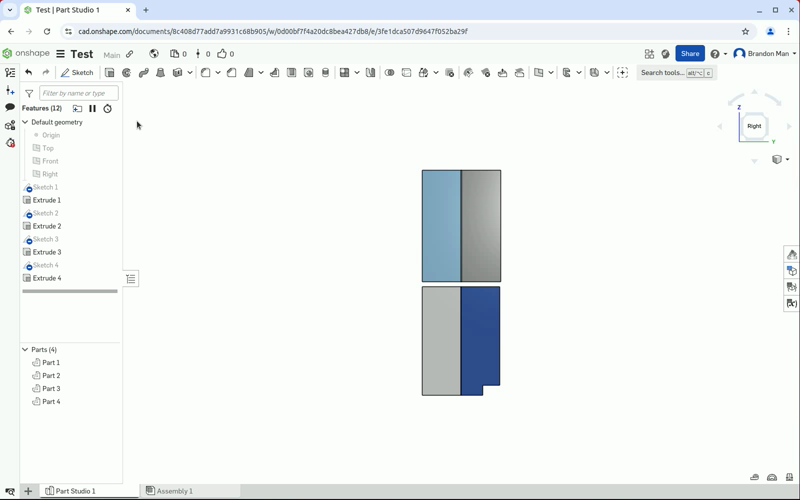
mouse_move(73, 189)
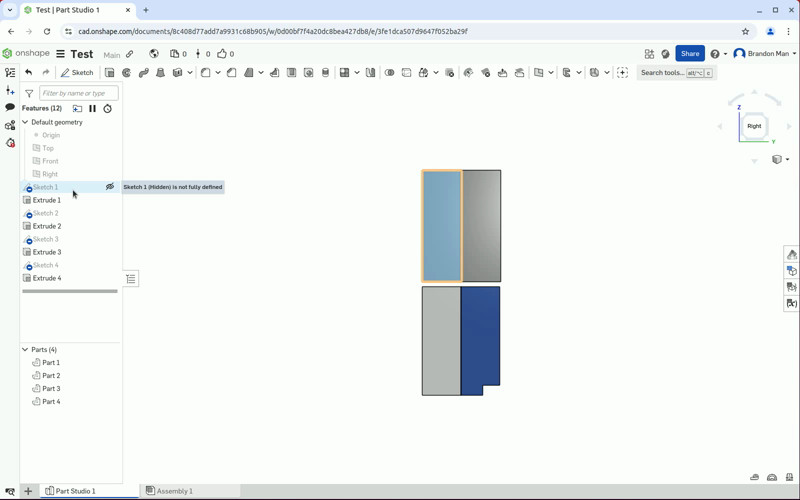
click(73, 189)
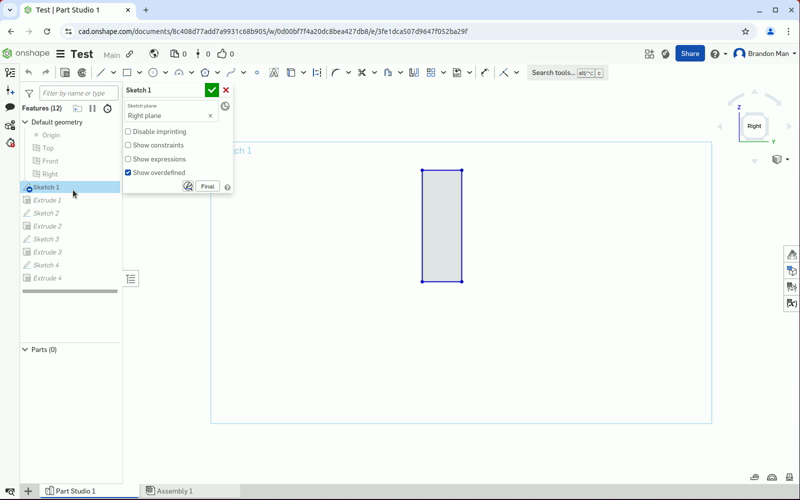
mouse_move(229, 92)
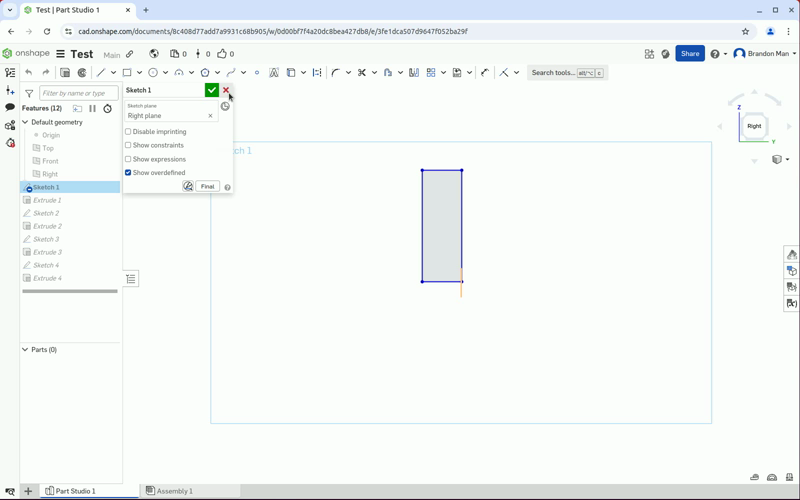
click(229, 92)
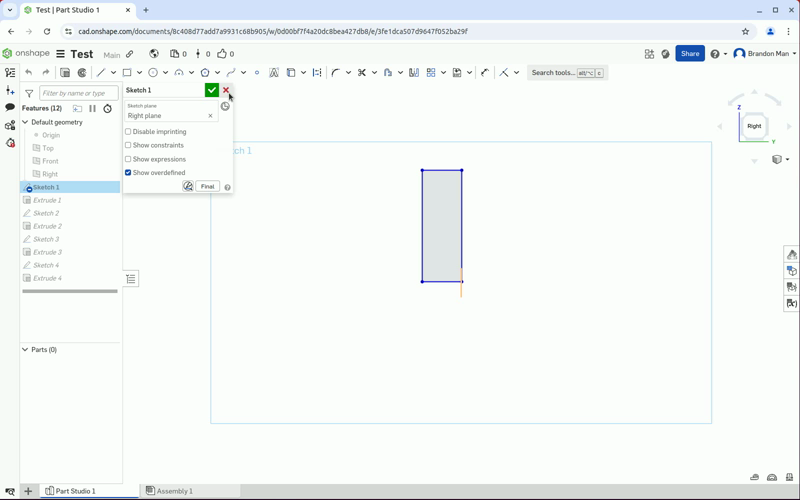
key(shift+s)
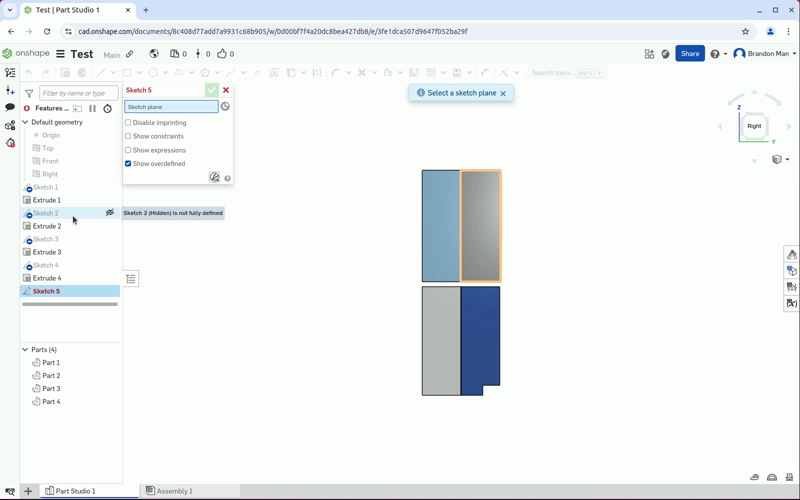
scroll(3)
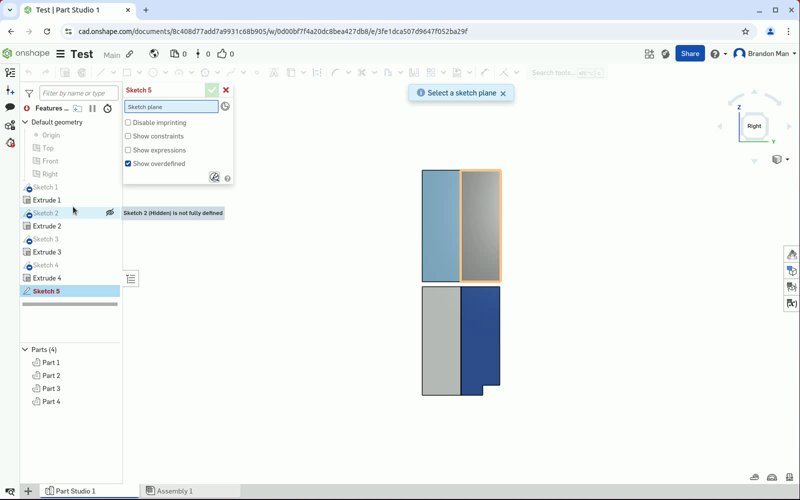
mouse_move(73, 176)
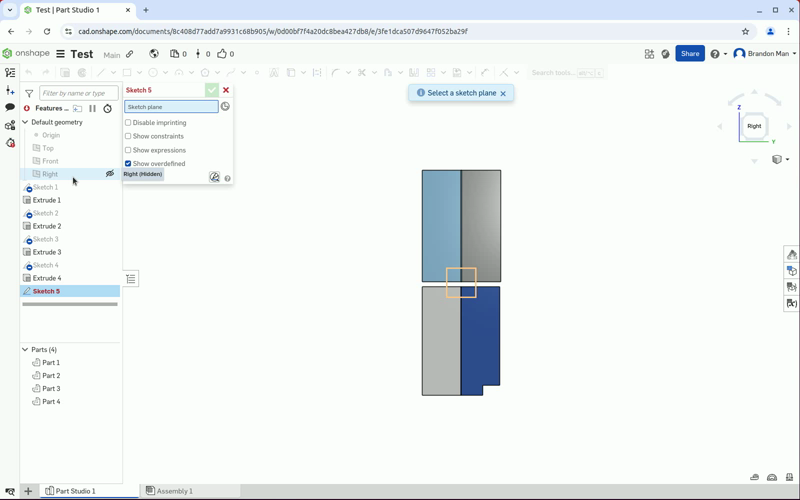
click(73, 176)
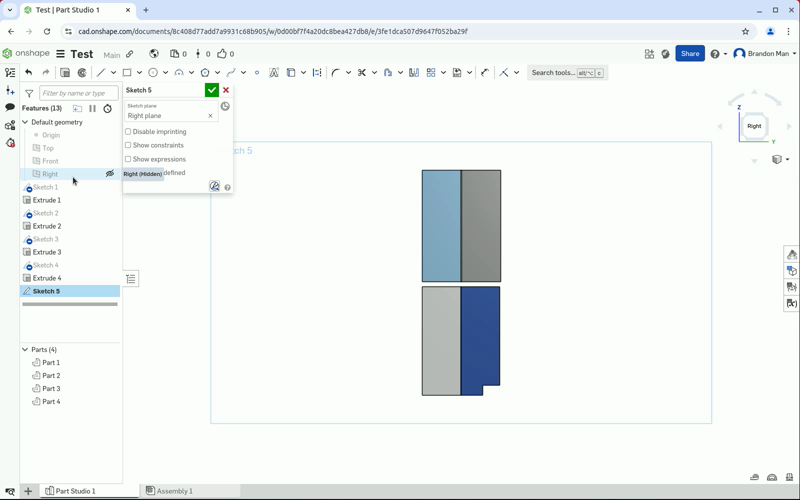
mouse_move(73, 352)
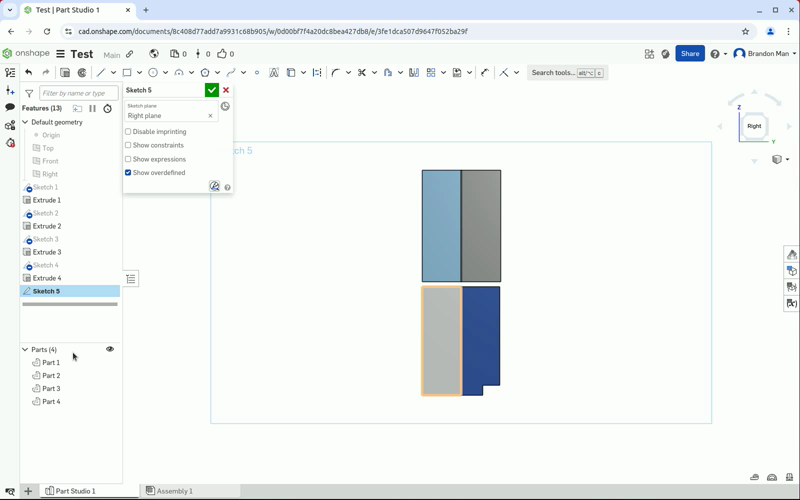
key(y)
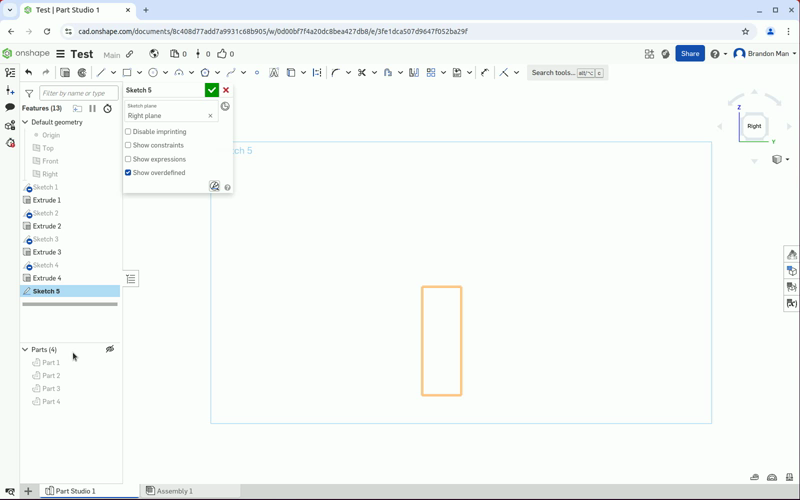
key(l)
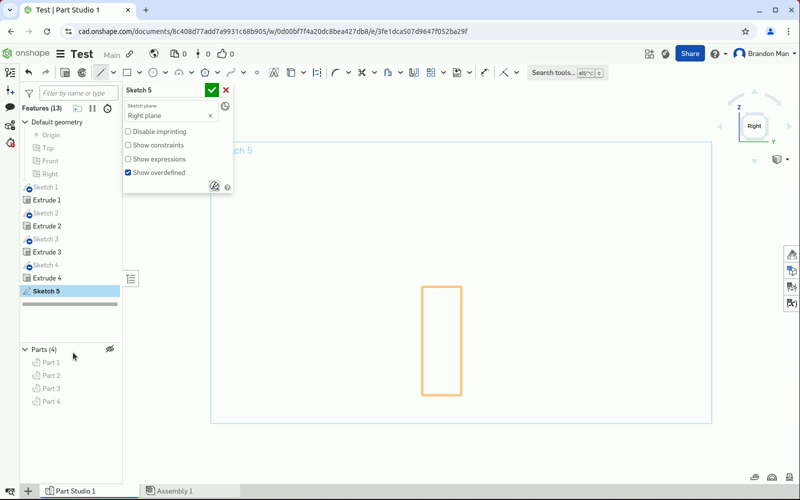
key_down(shift)
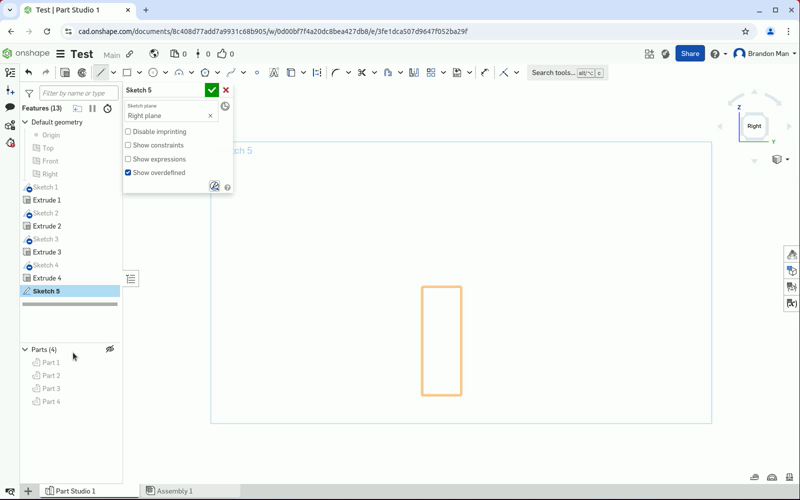
mouse_move(422, 286)
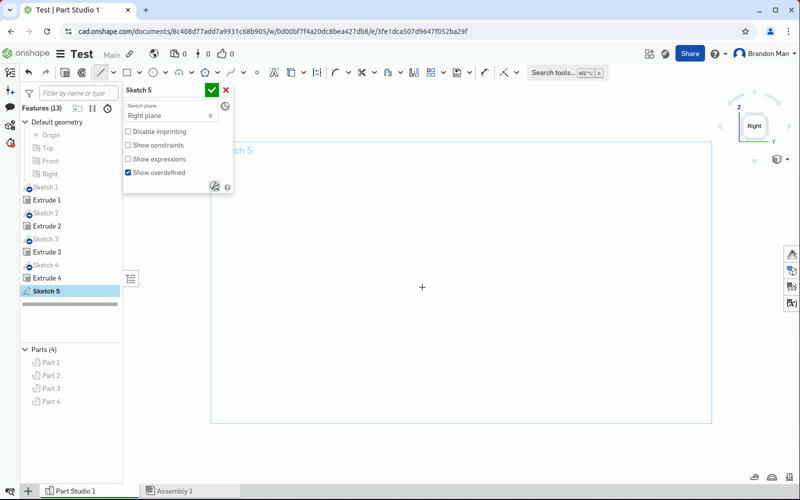
click(422, 286)
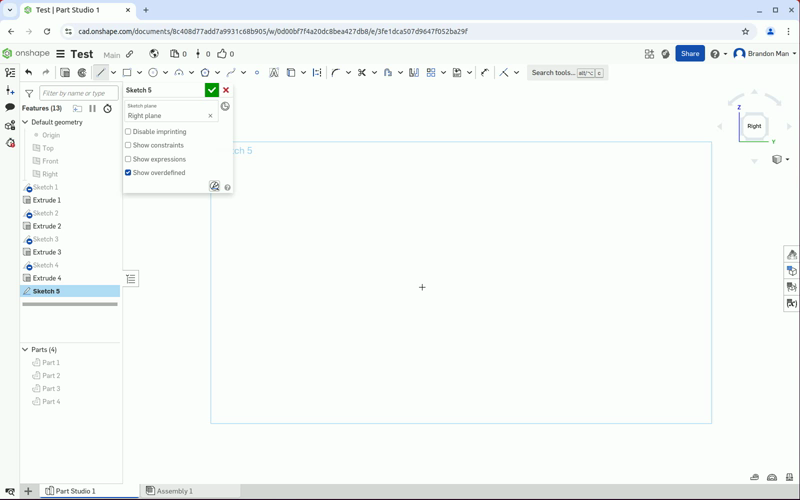
key_up(shift)
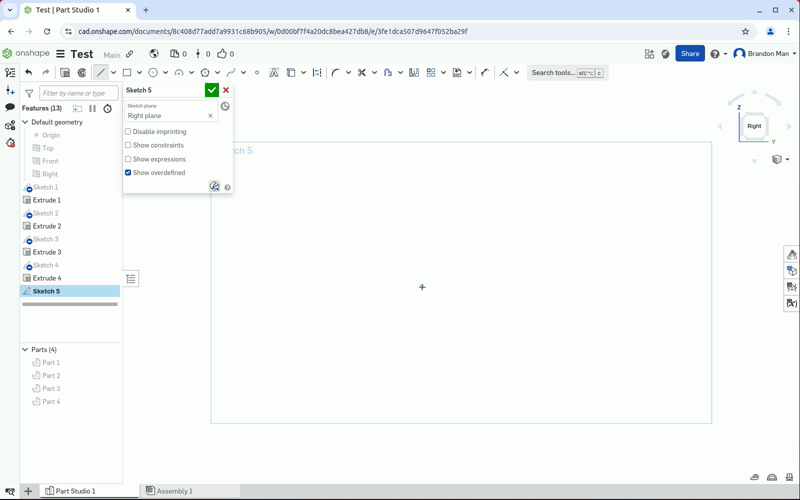
key_down(shift)
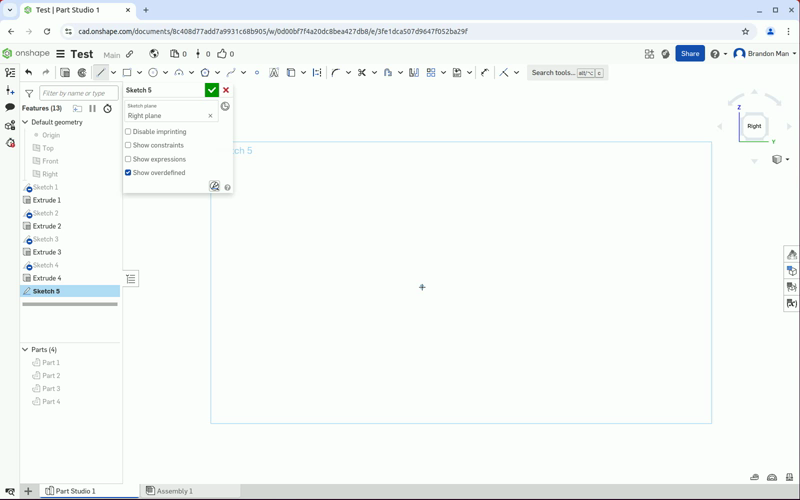
mouse_move(452, 286)
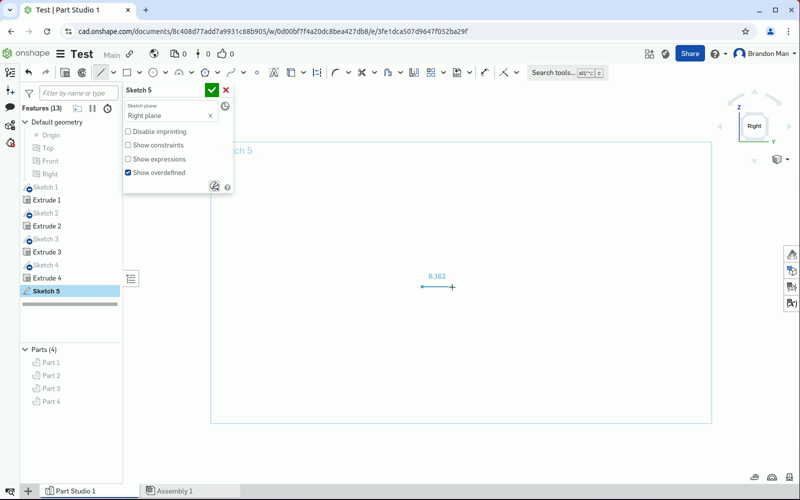
mouse_move(461, 286)
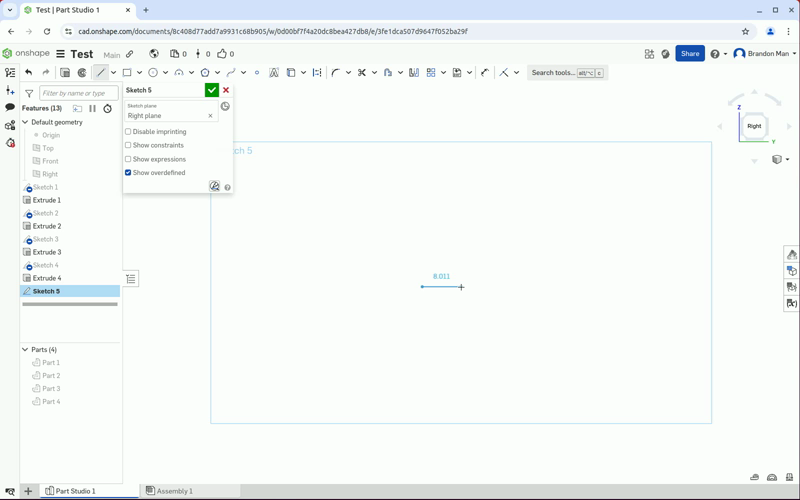
click(461, 286)
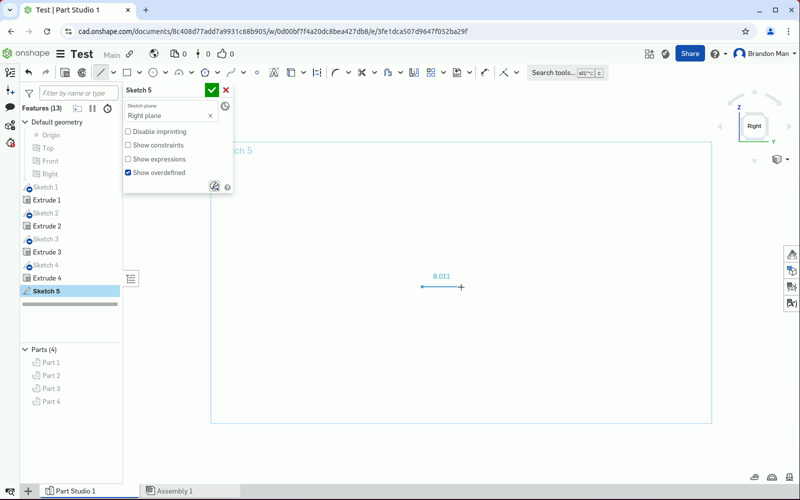
key_up(shift)
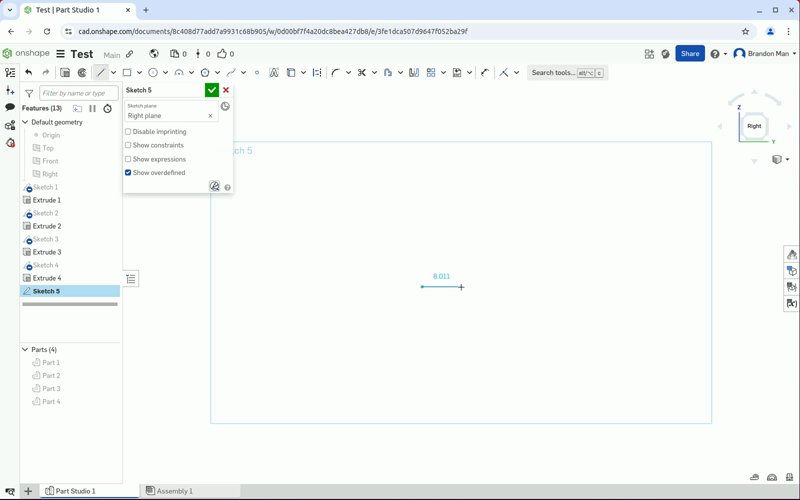
key_down(shift)
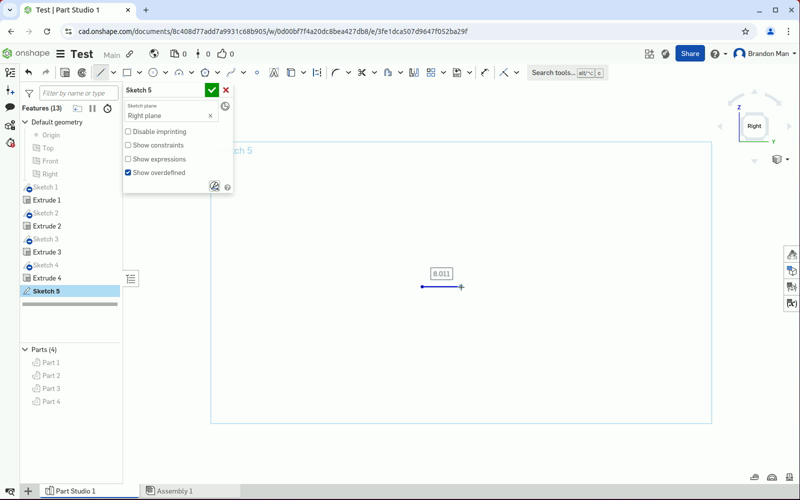
mouse_move(491, 286)
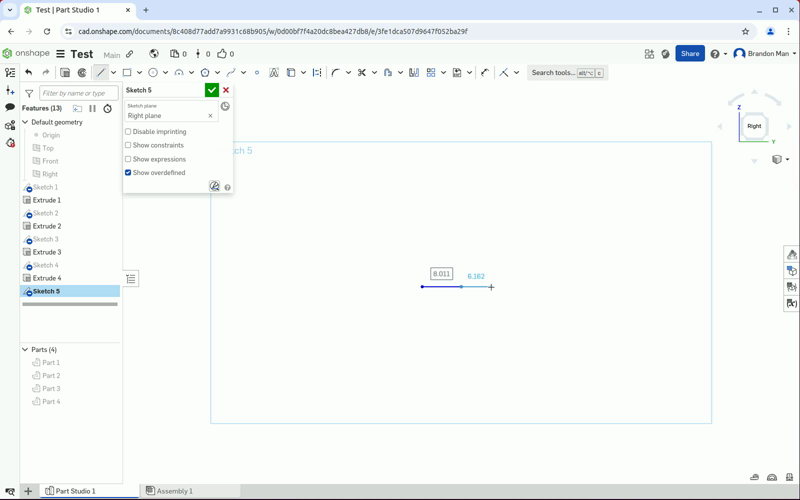
mouse_move(461, 281)
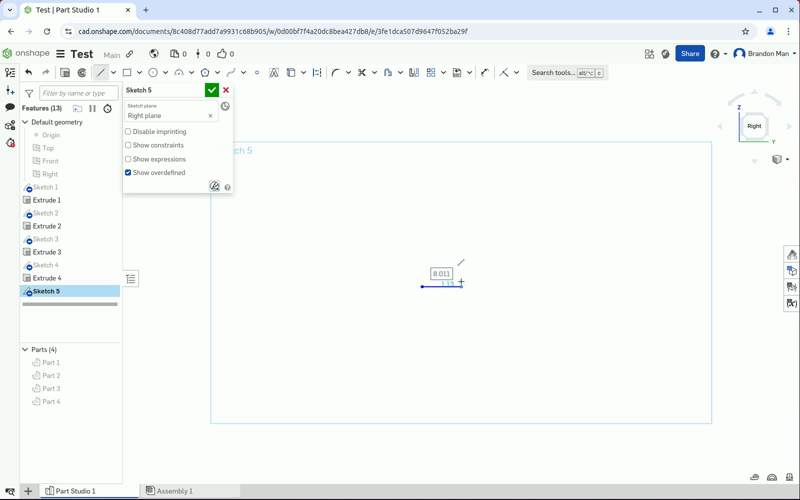
scroll(6)
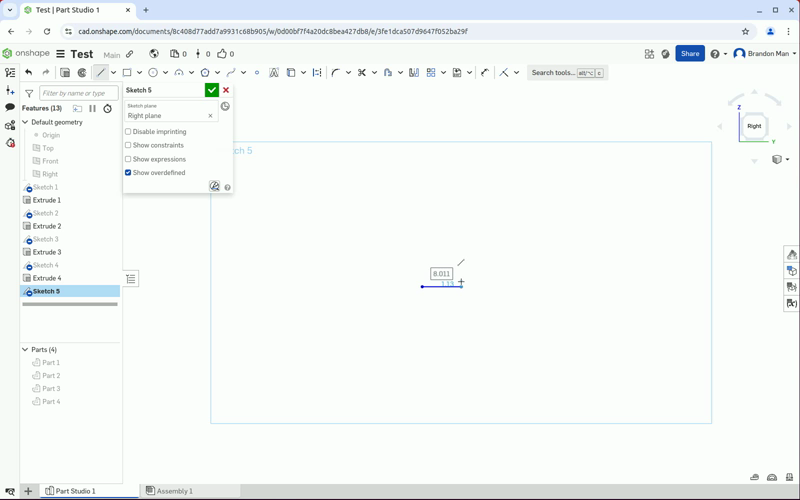
scroll(6)
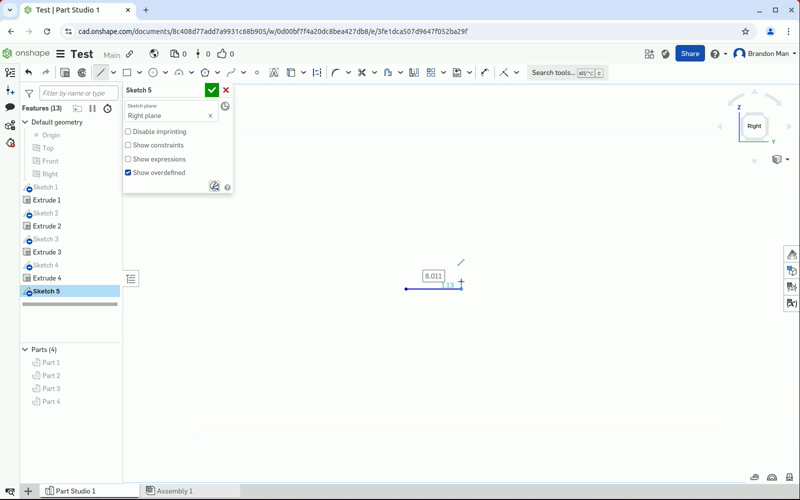
scroll(6)
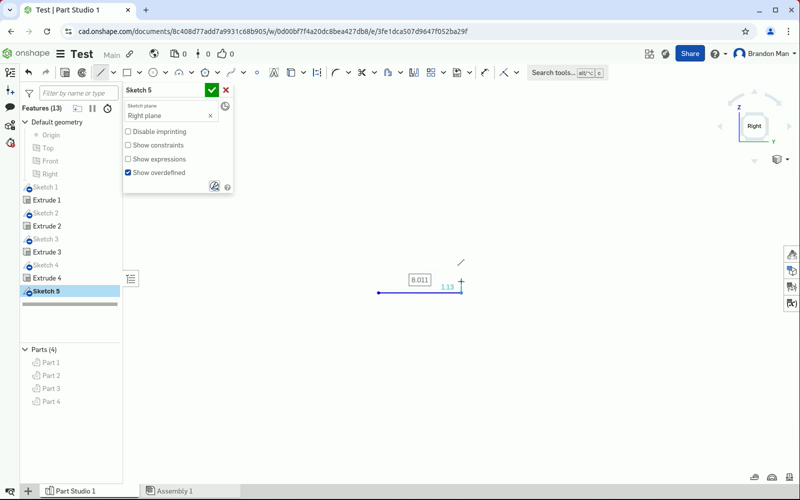
scroll(6)
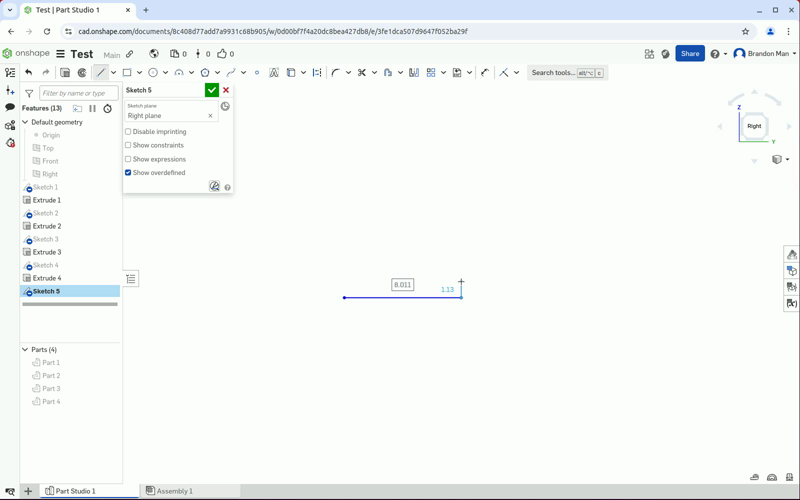
scroll(6)
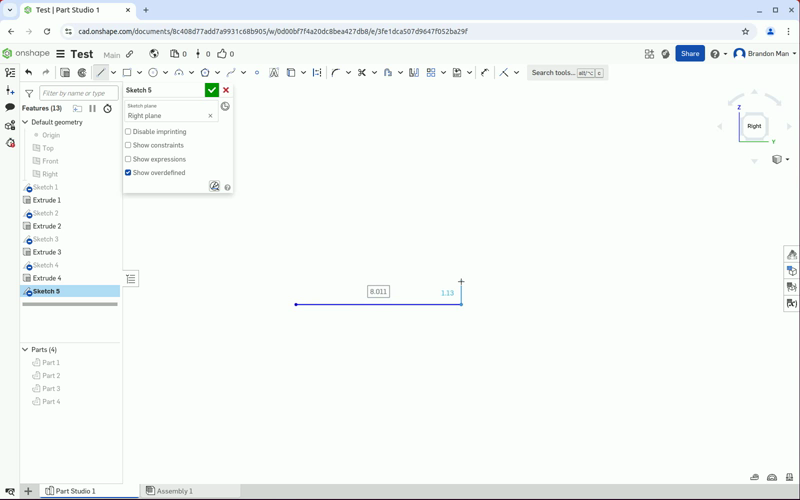
scroll(6)
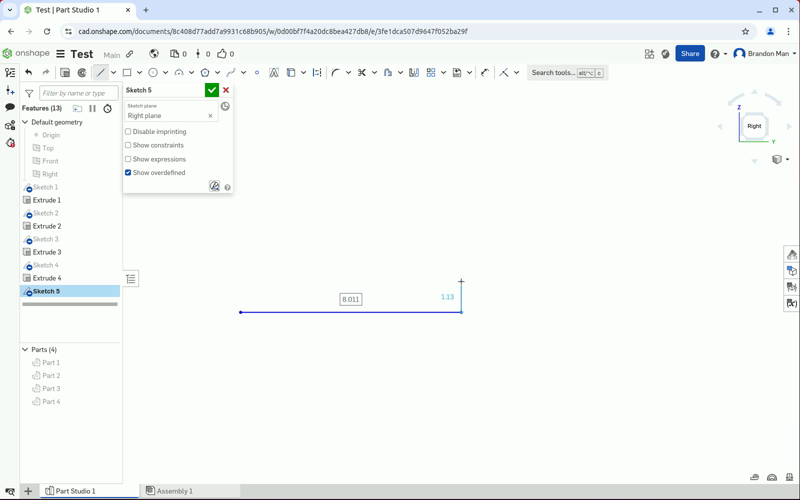
scroll(6)
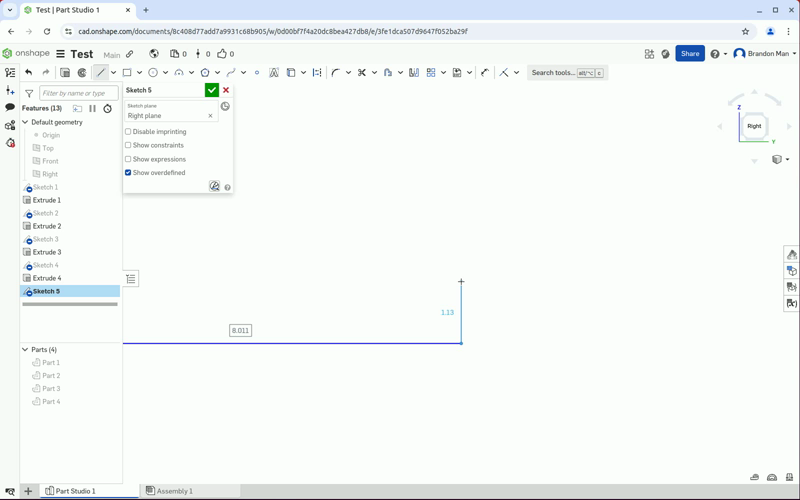
click(461, 281)
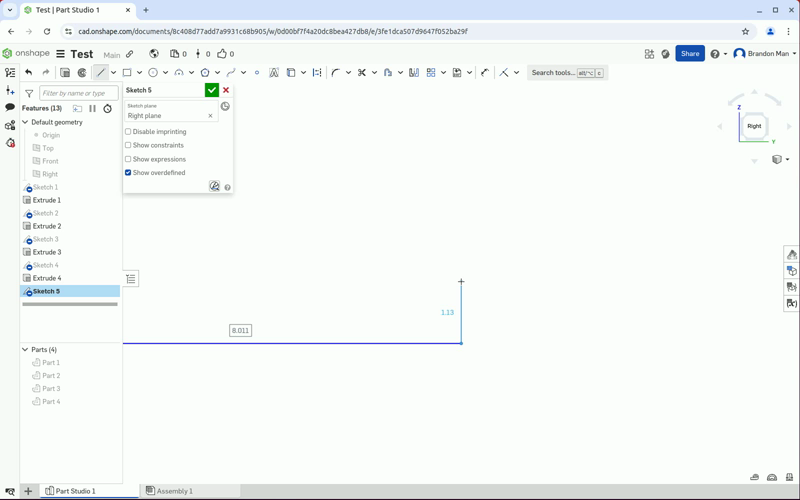
scroll(-6)
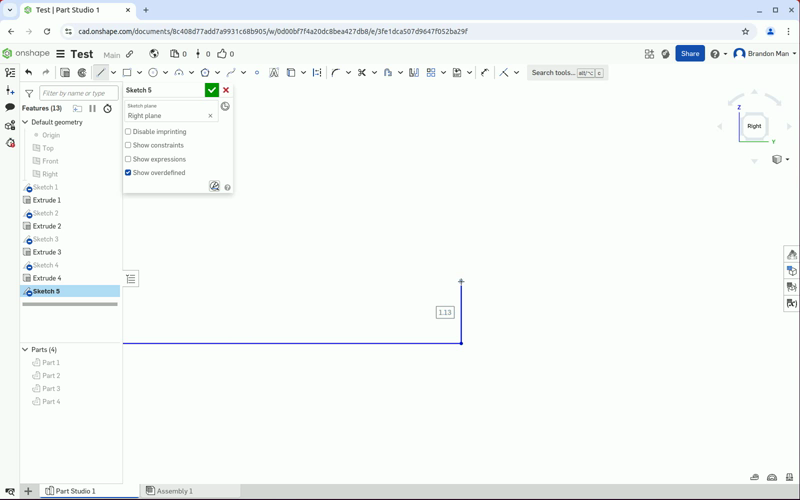
scroll(-6)
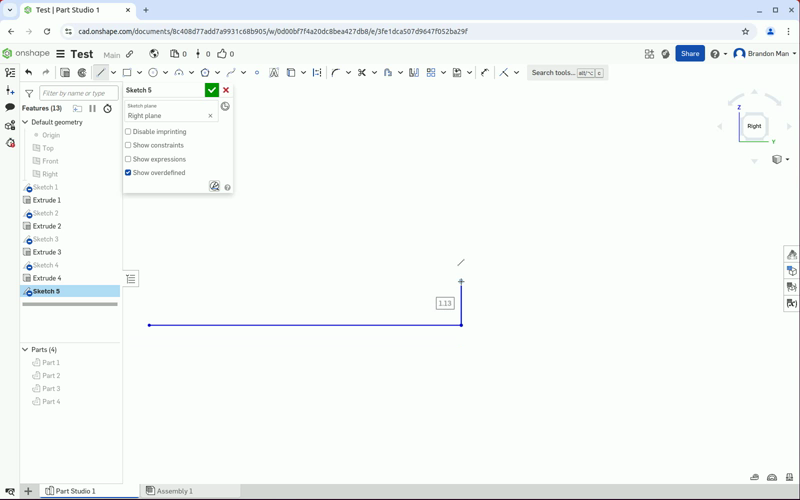
scroll(-6)
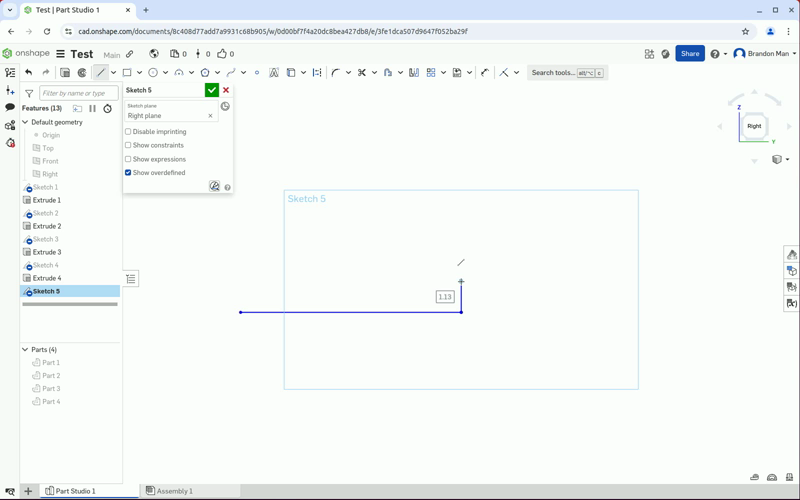
scroll(-6)
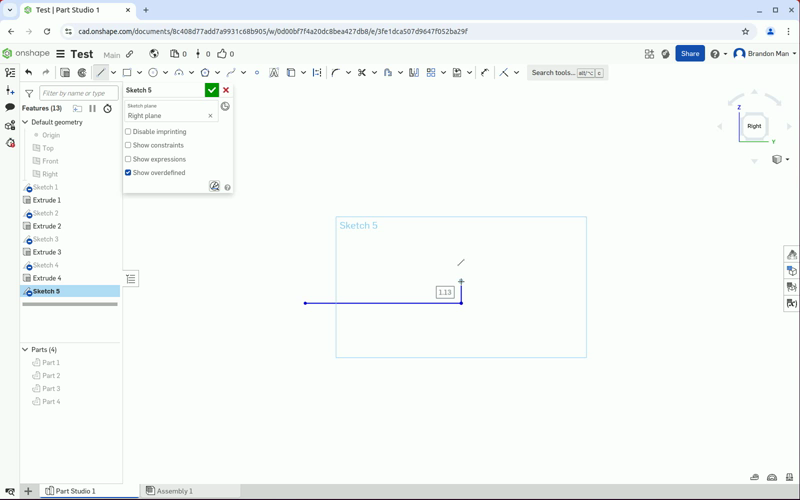
scroll(-6)
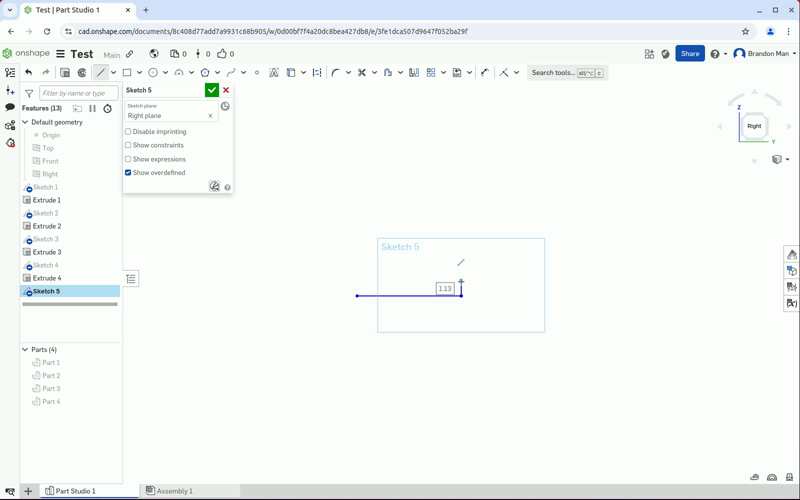
scroll(-6)
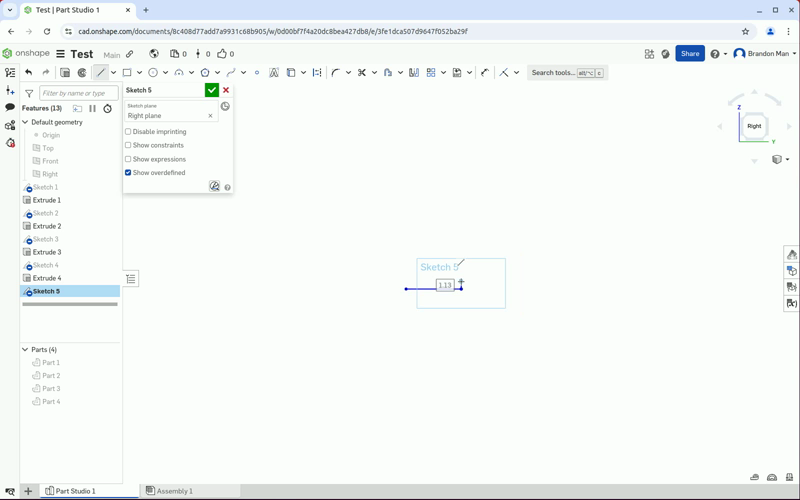
scroll(-6)
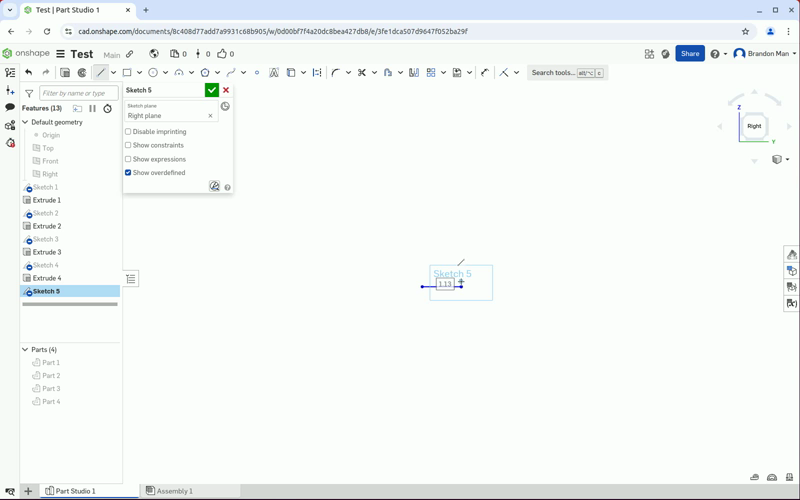
key_up(shift)
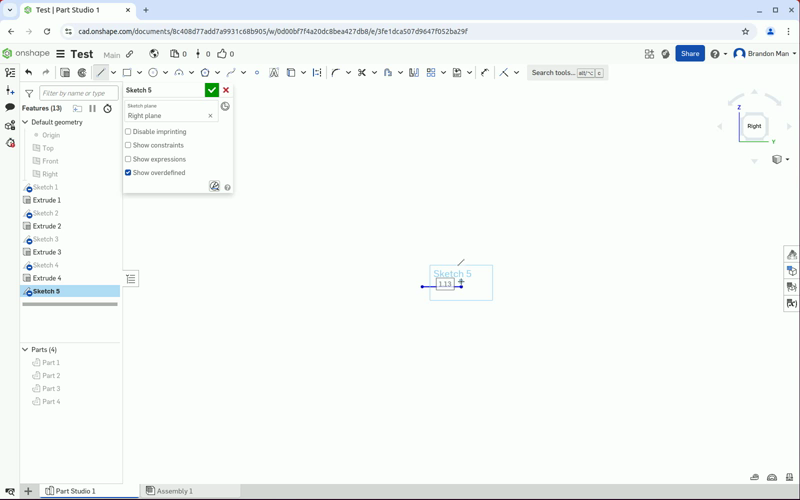
key_down(shift)
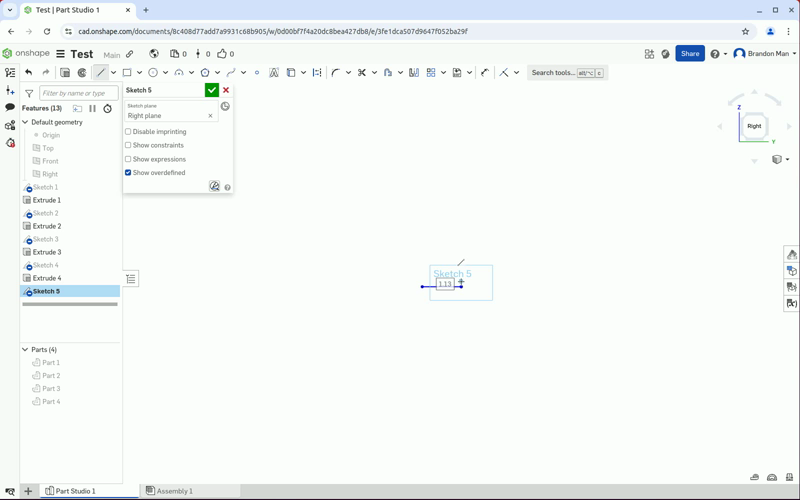
mouse_move(491, 281)
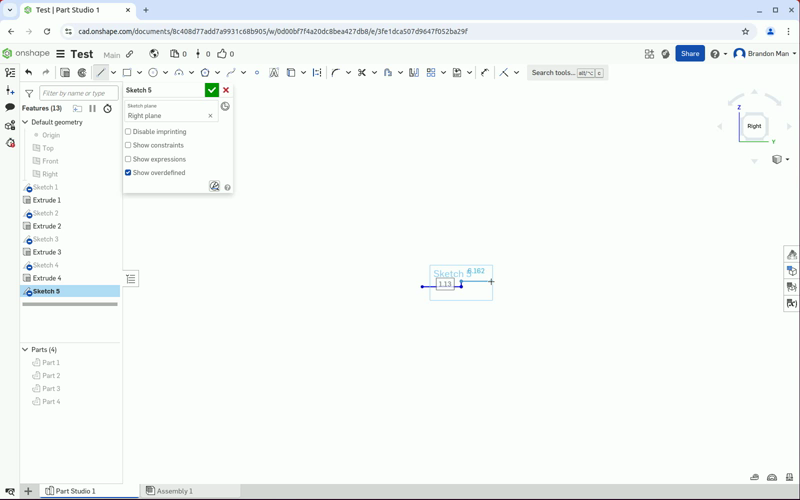
mouse_move(422, 281)
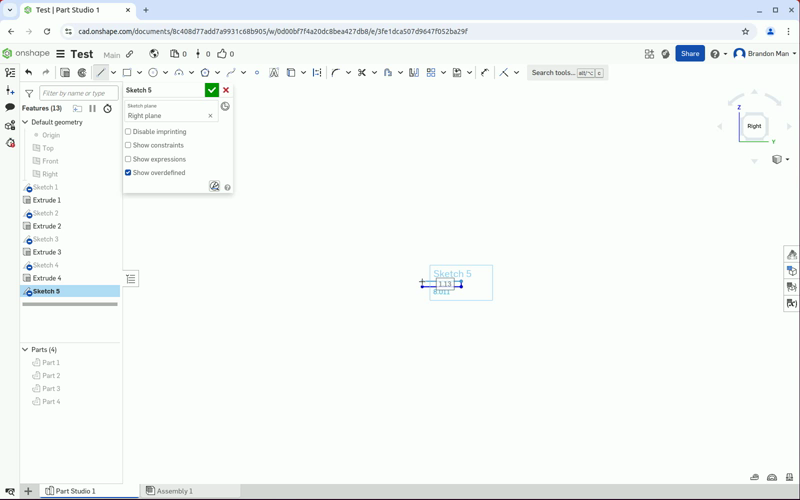
click(422, 281)
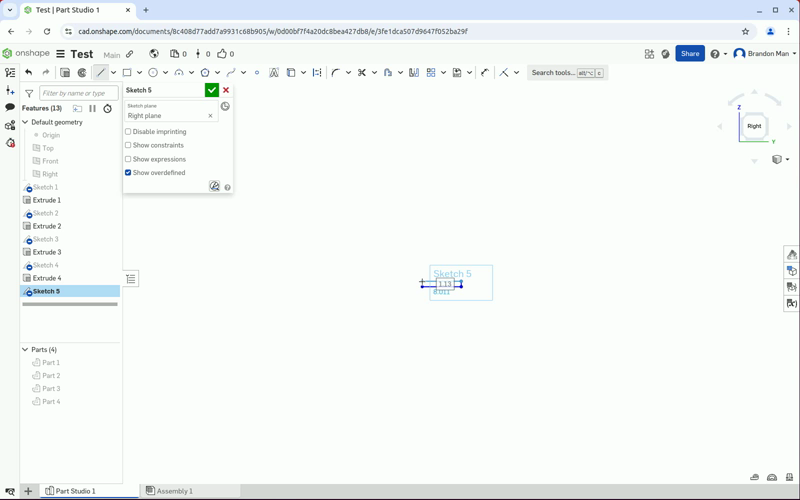
key_up(shift)
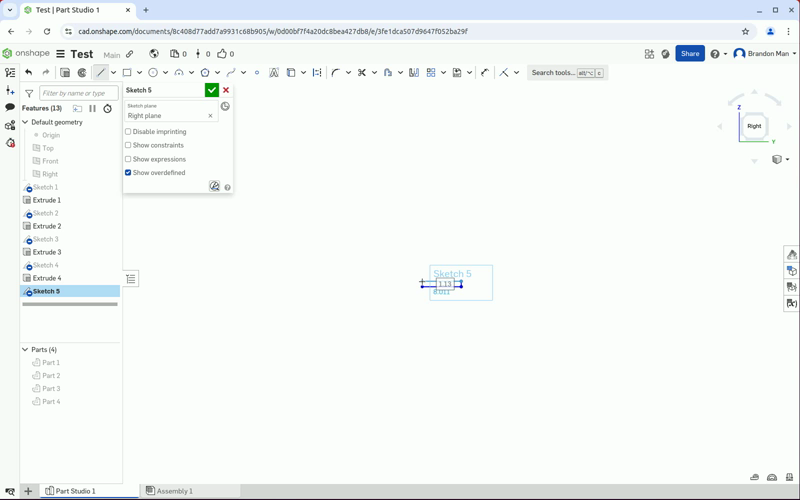
mouse_move(452, 281)
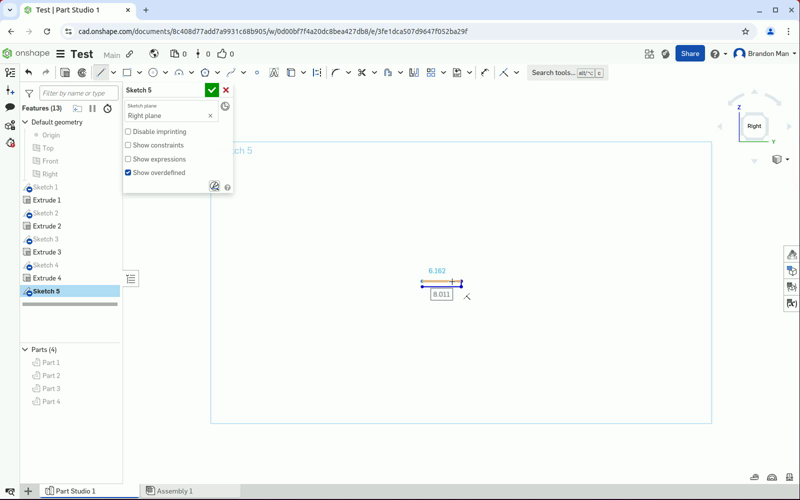
key_down(shift)
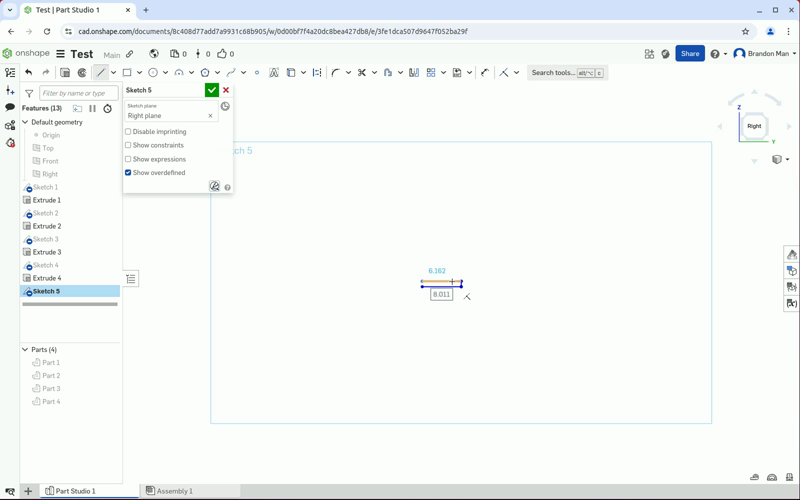
mouse_move(422, 286)
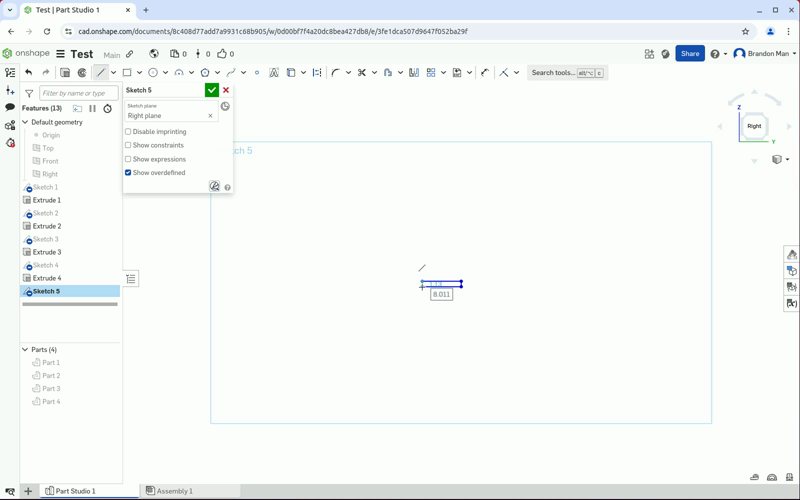
scroll(6)
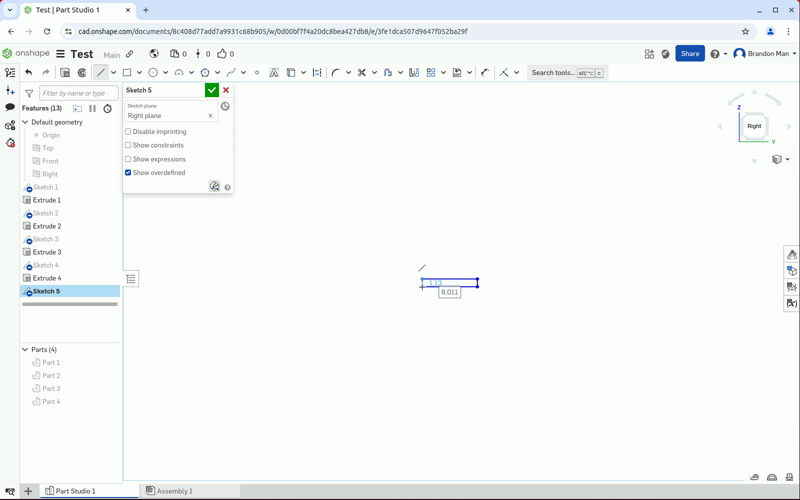
scroll(6)
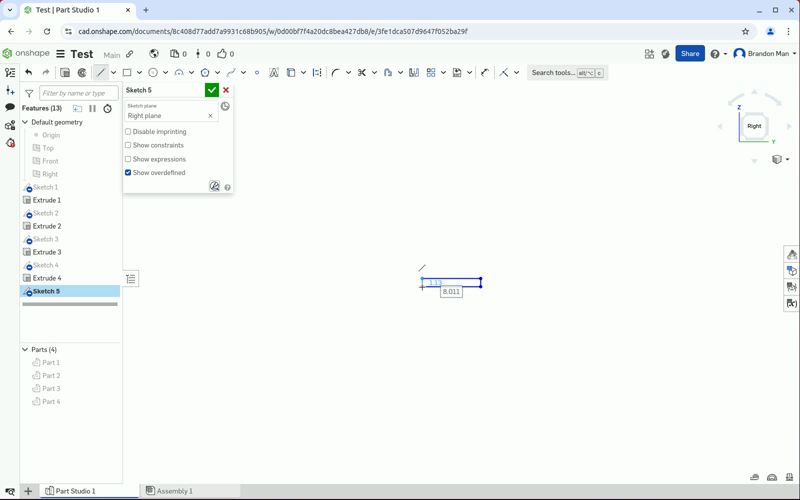
scroll(6)
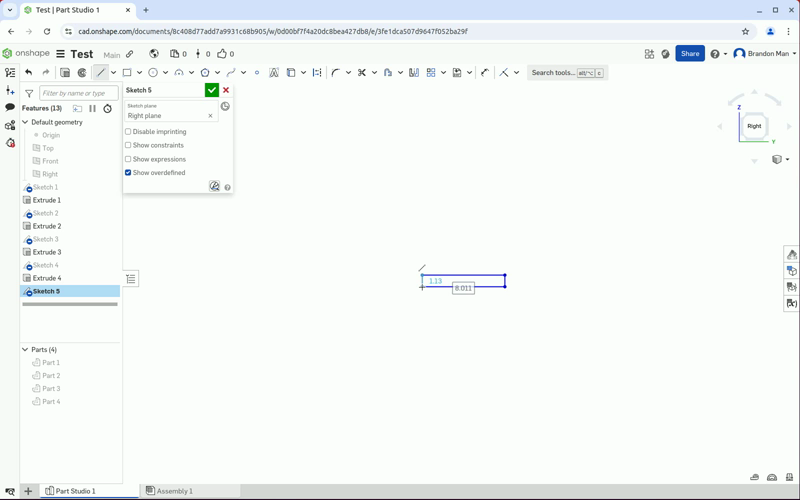
scroll(6)
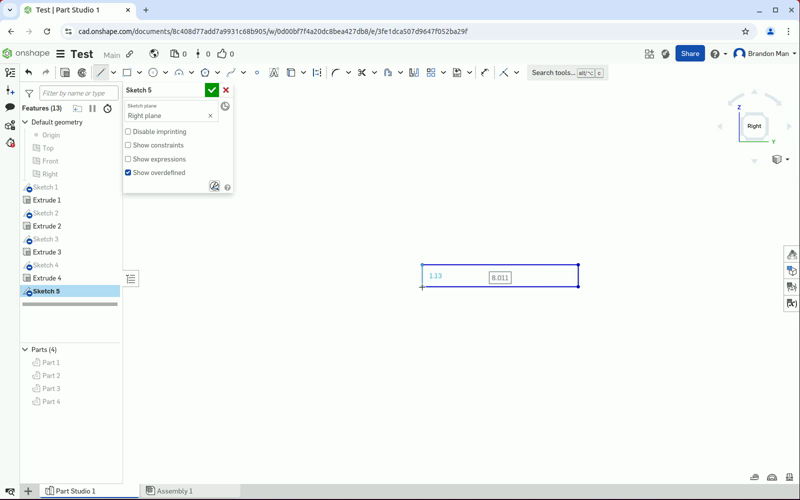
scroll(6)
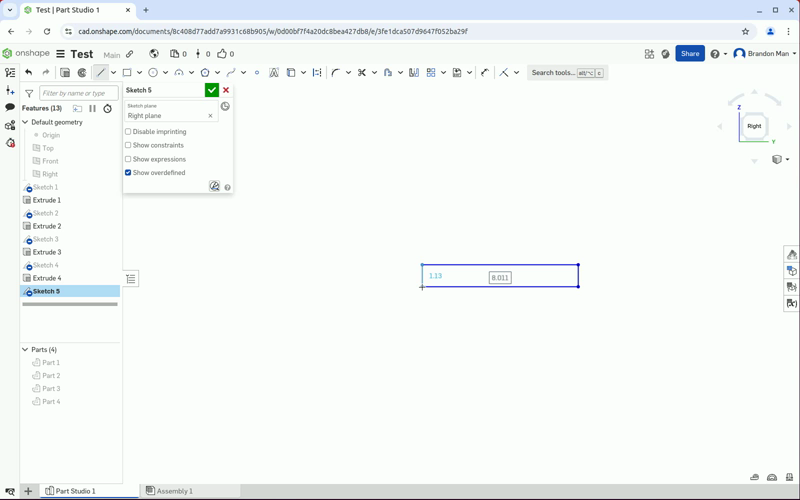
scroll(6)
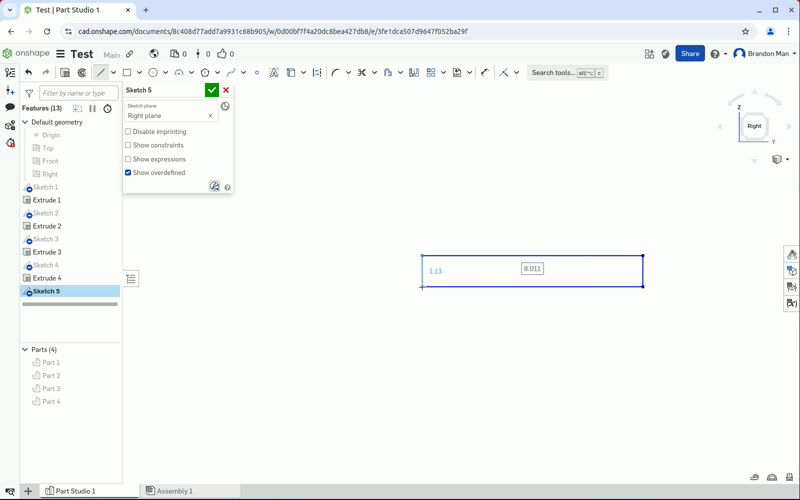
scroll(6)
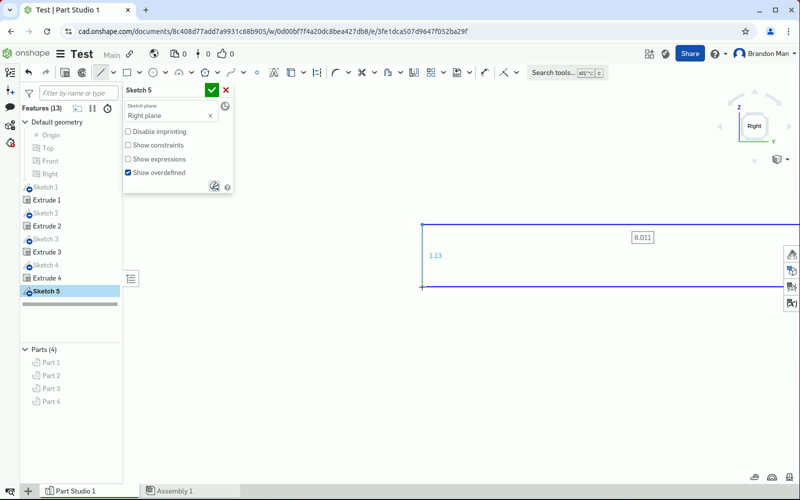
key_up(shift)
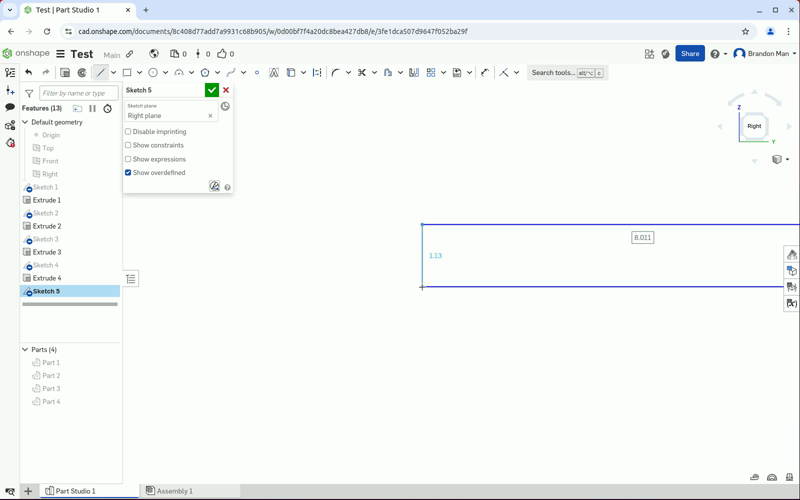
click(422, 286)
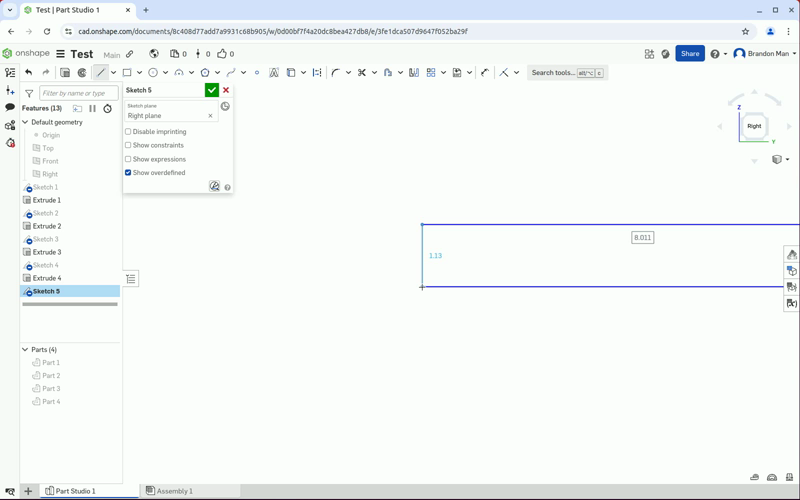
scroll(-6)
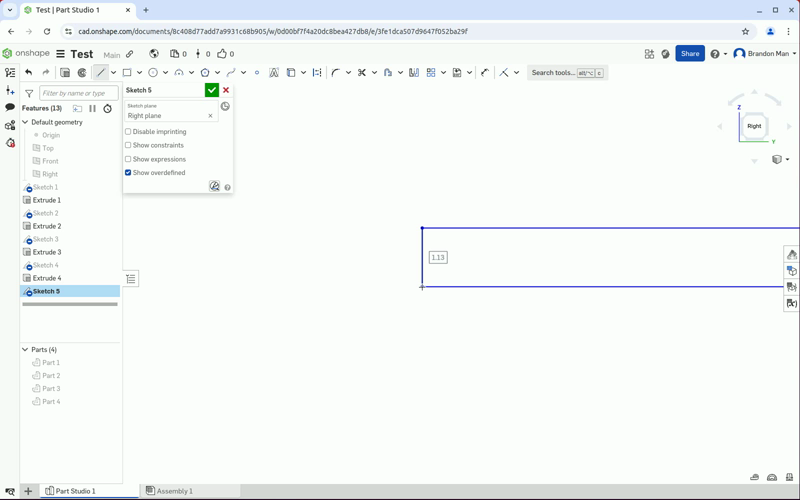
scroll(-6)
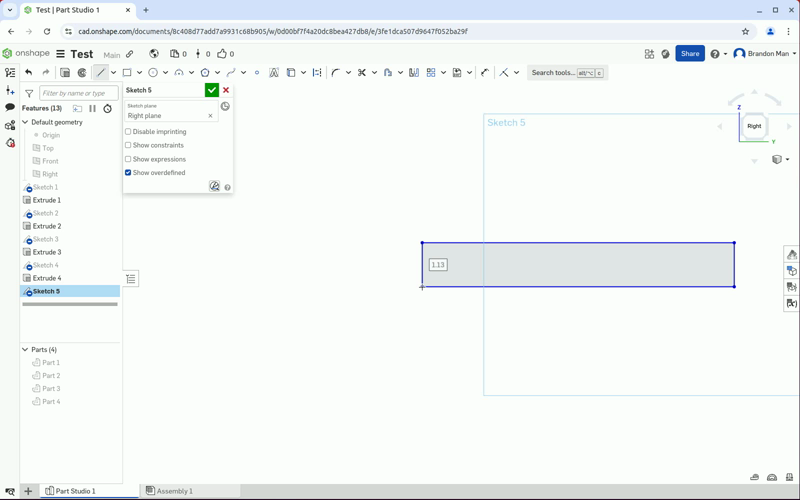
scroll(-6)
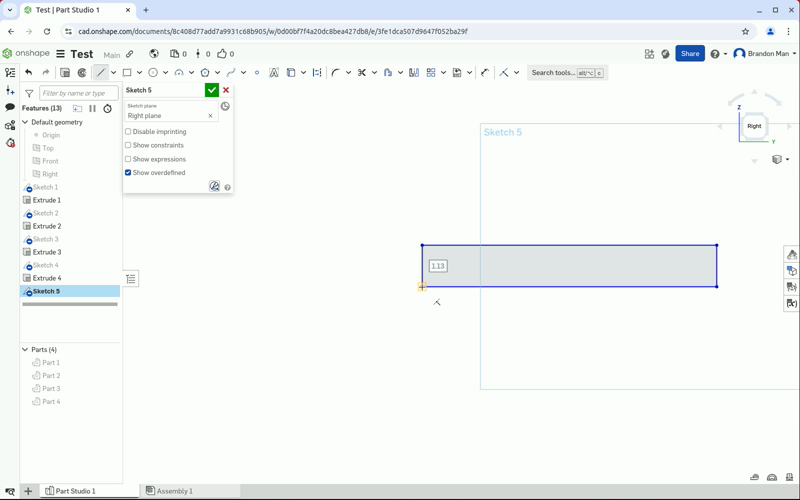
scroll(-6)
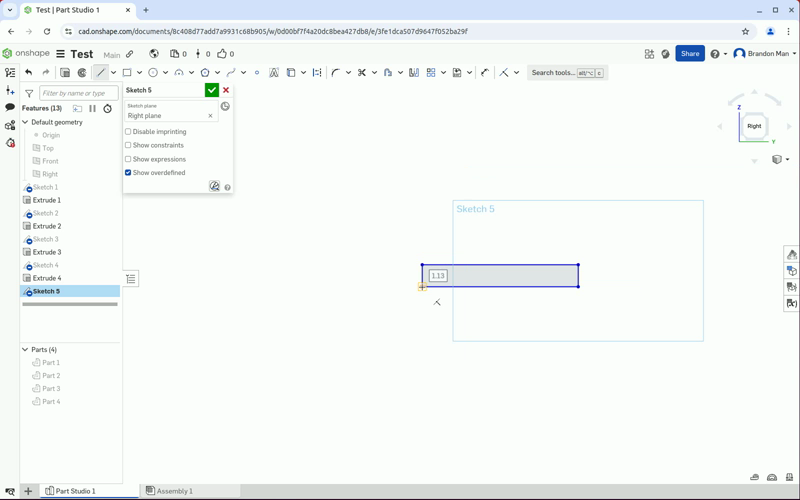
scroll(-6)
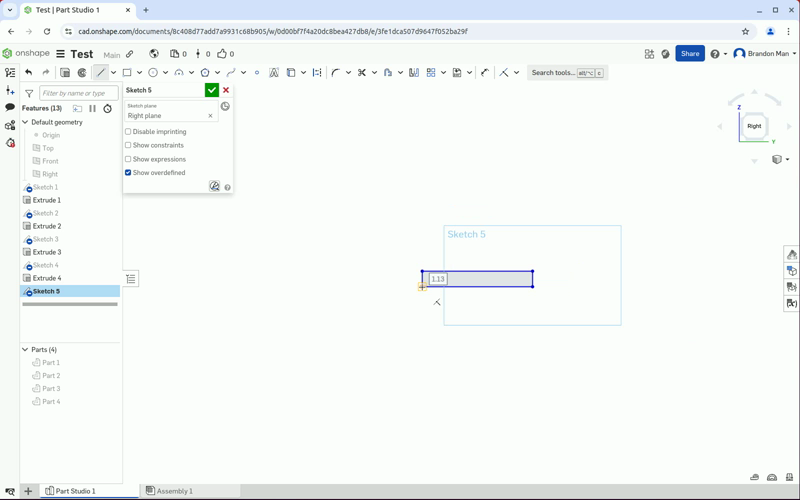
scroll(-6)
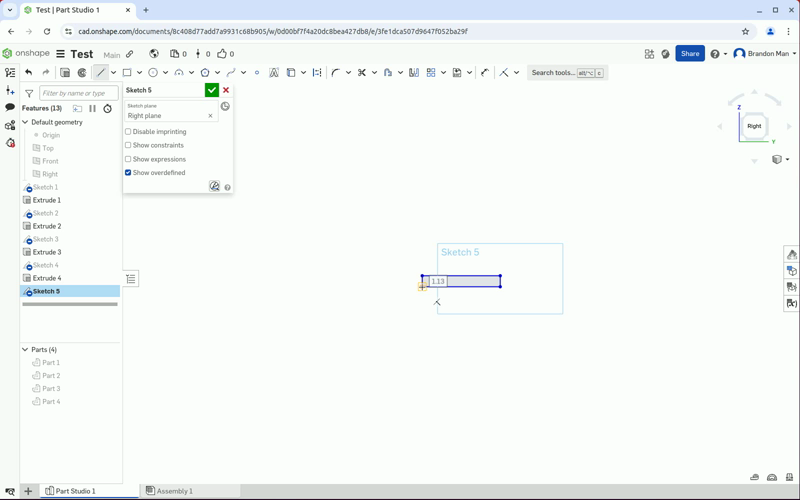
scroll(-6)
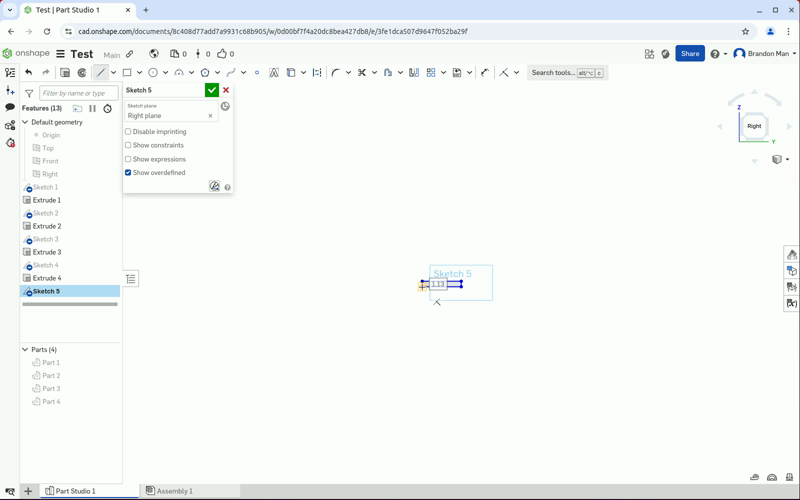
key(esc)
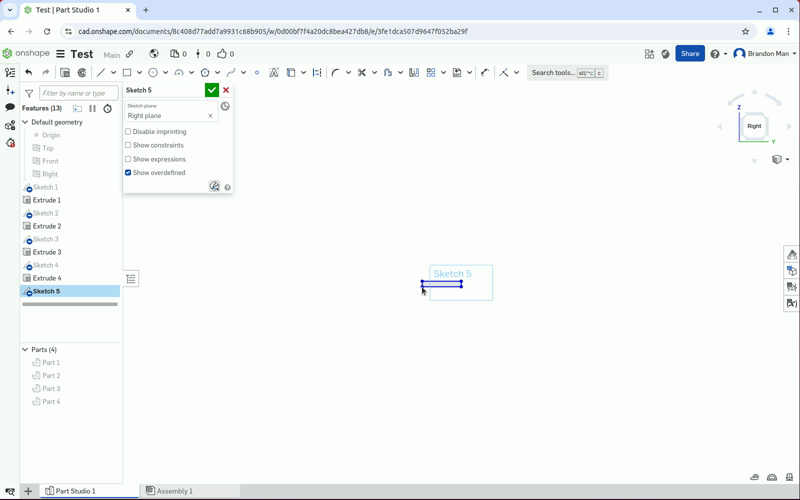
mouse_move(426, 282)
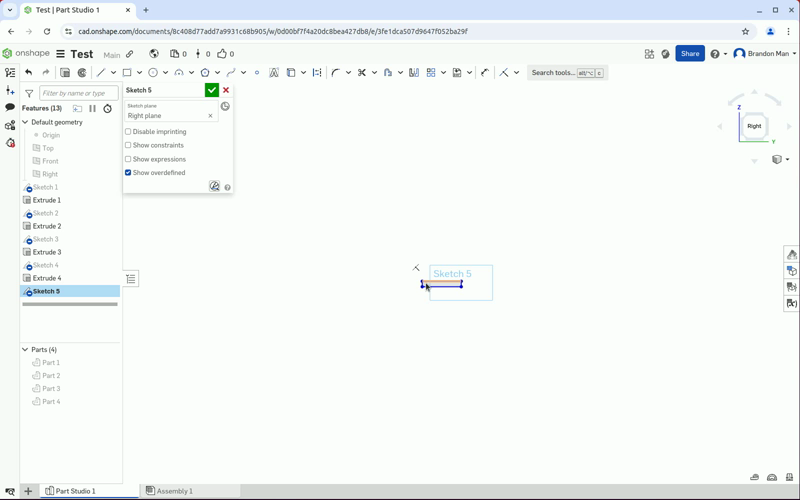
scroll(6)
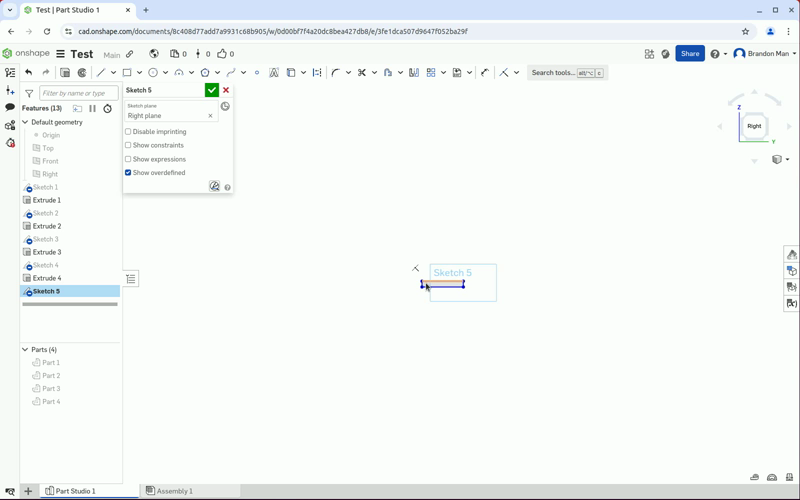
scroll(6)
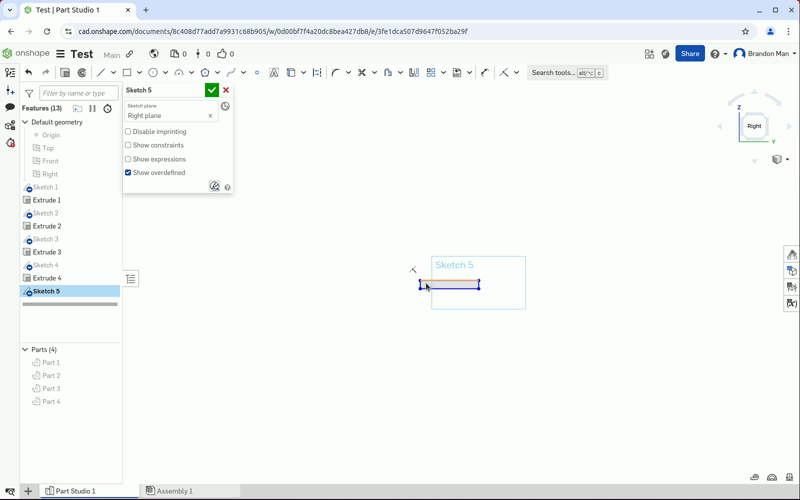
scroll(6)
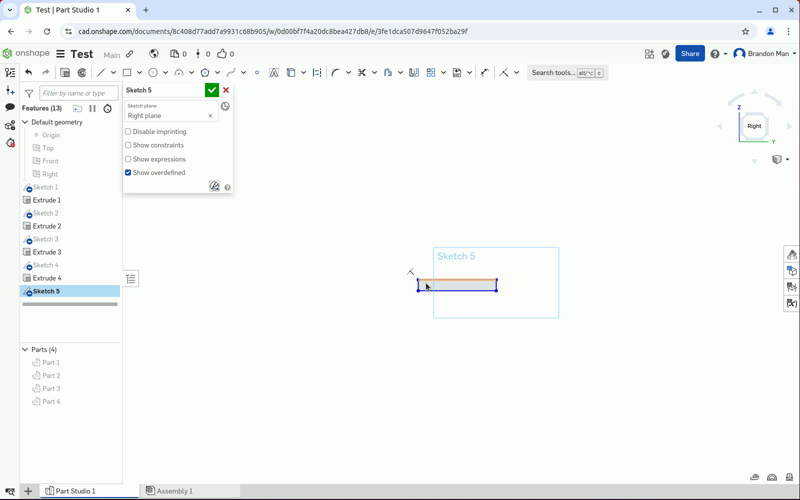
scroll(6)
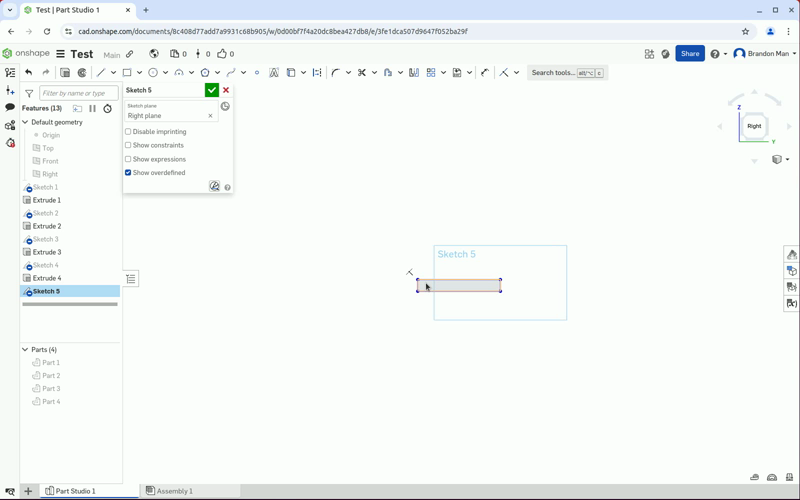
scroll(6)
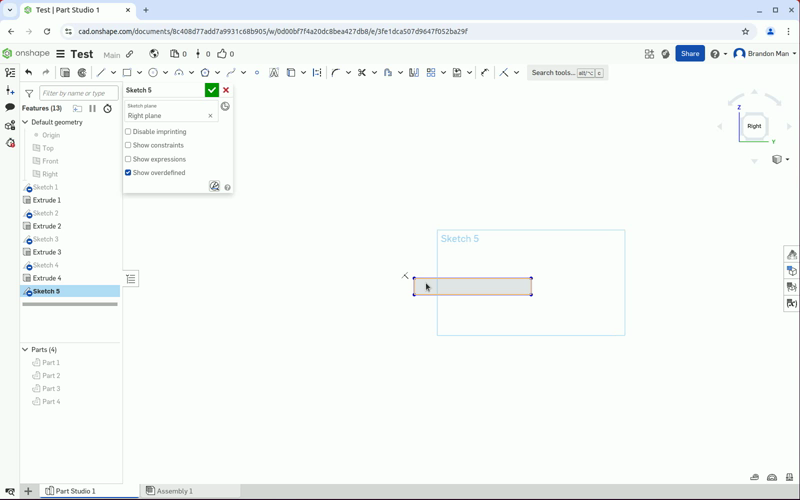
scroll(6)
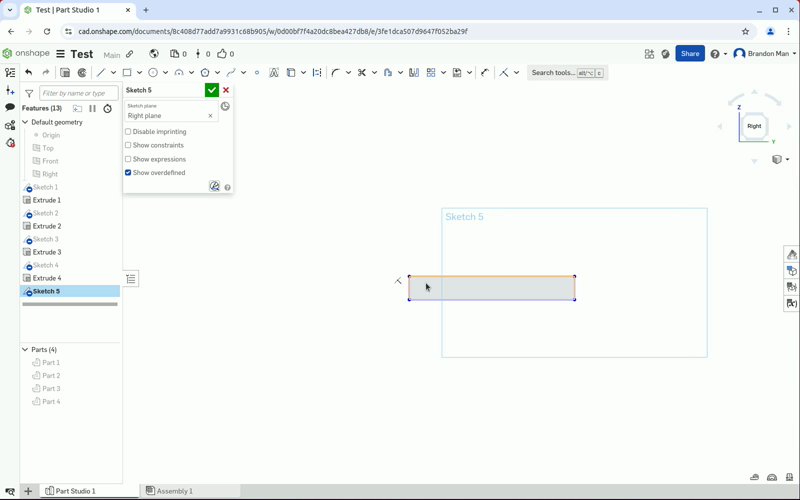
scroll(6)
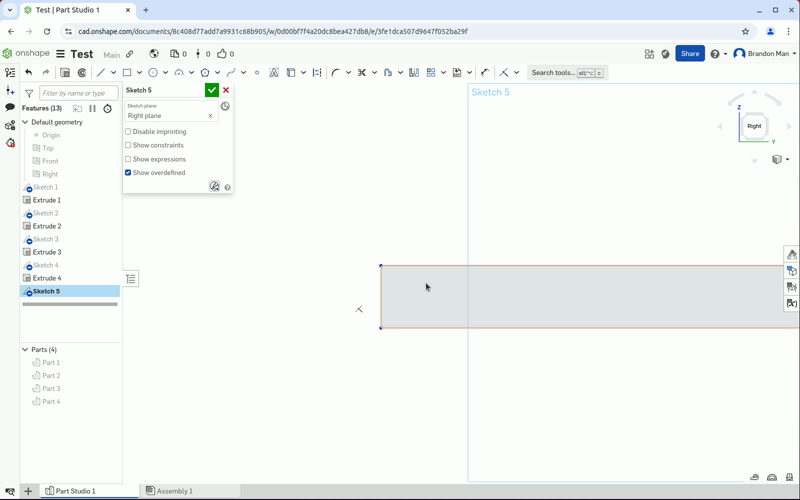
click(426, 282)
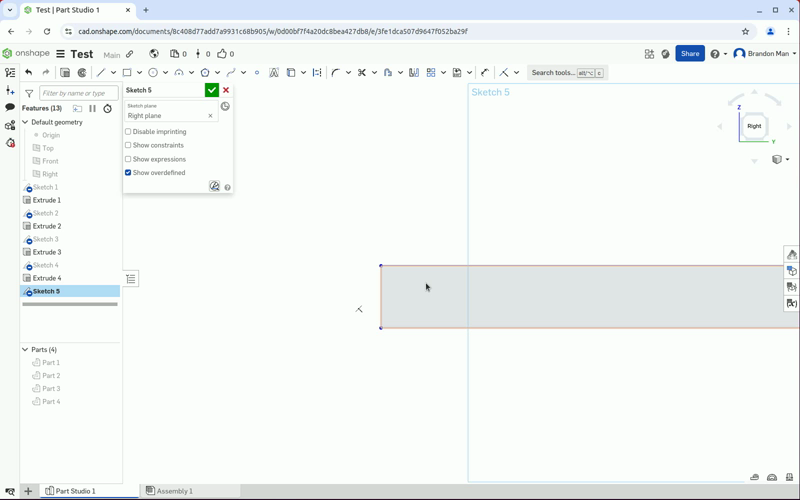
scroll(-6)
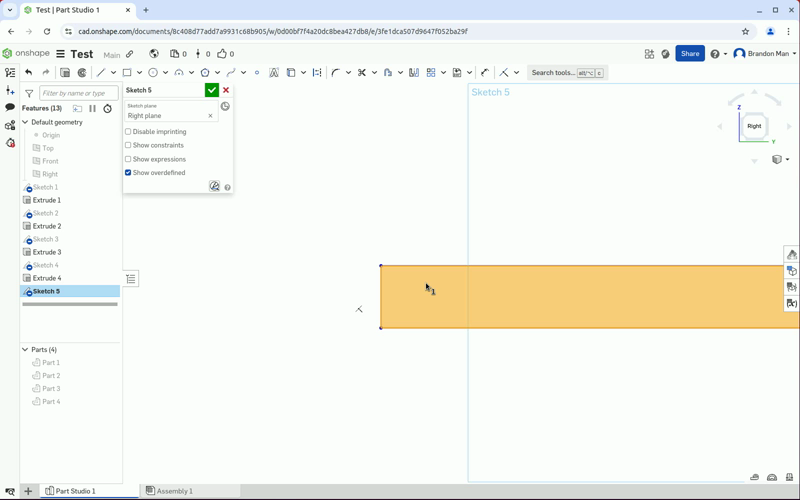
scroll(-6)
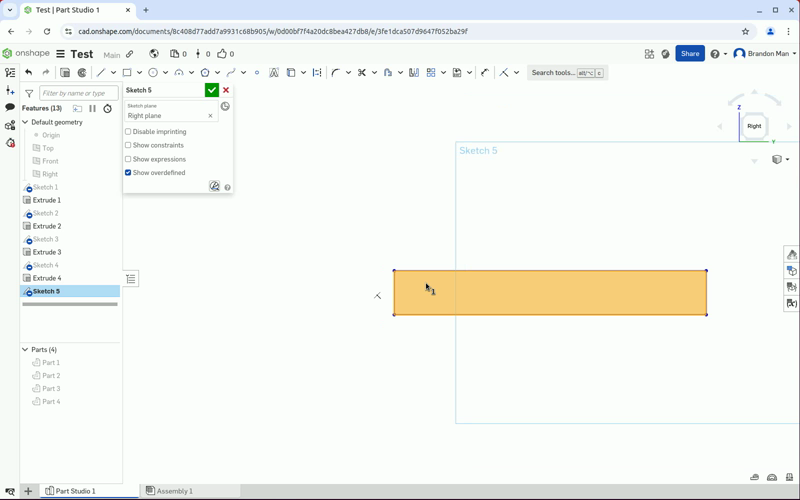
scroll(-6)
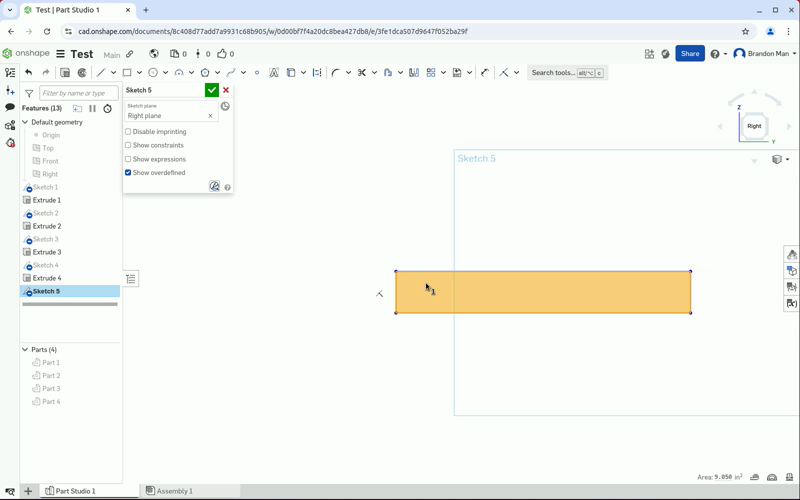
scroll(-6)
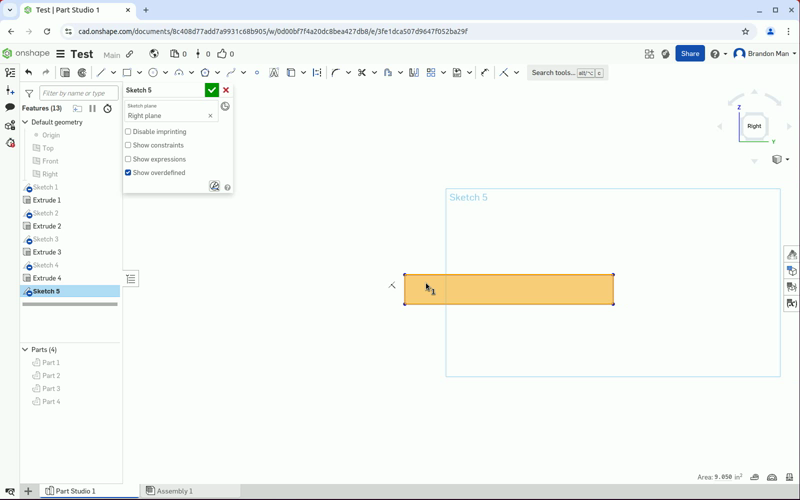
scroll(-6)
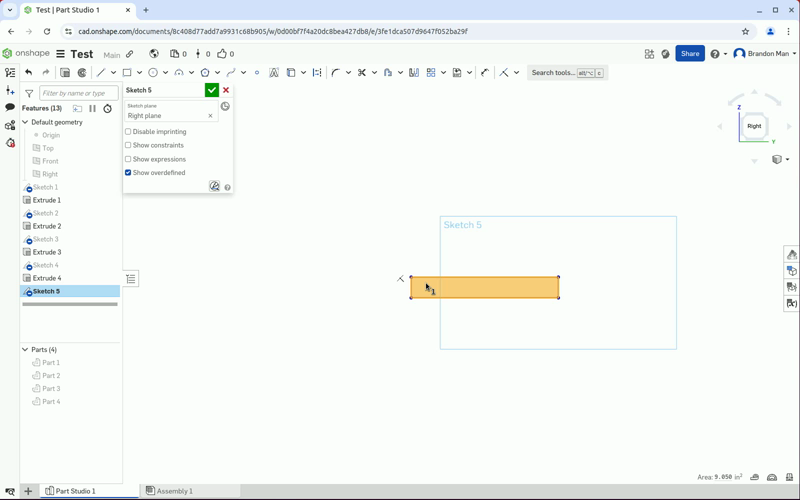
scroll(-6)
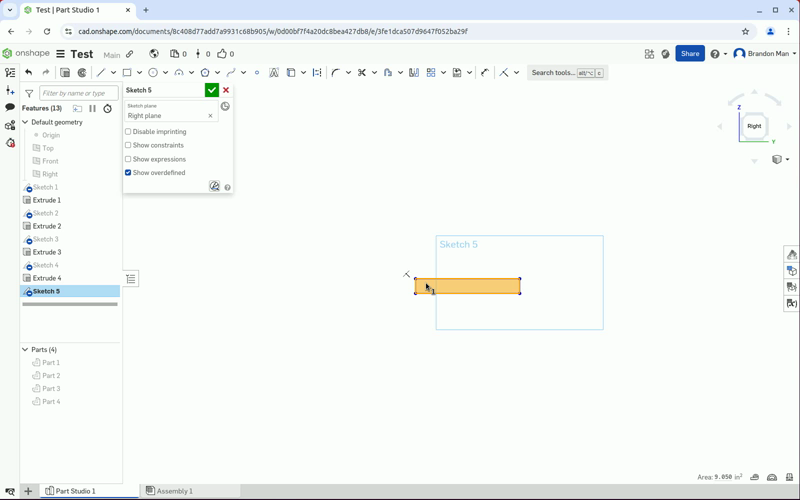
scroll(-6)
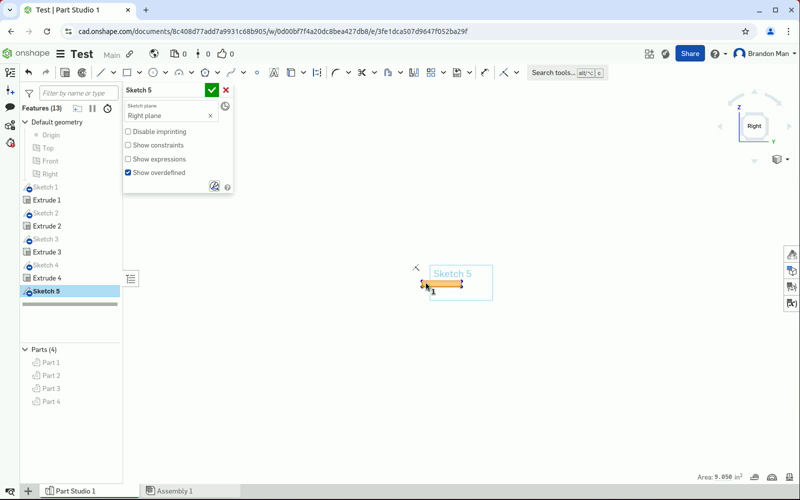
mouse_move(73, 352)
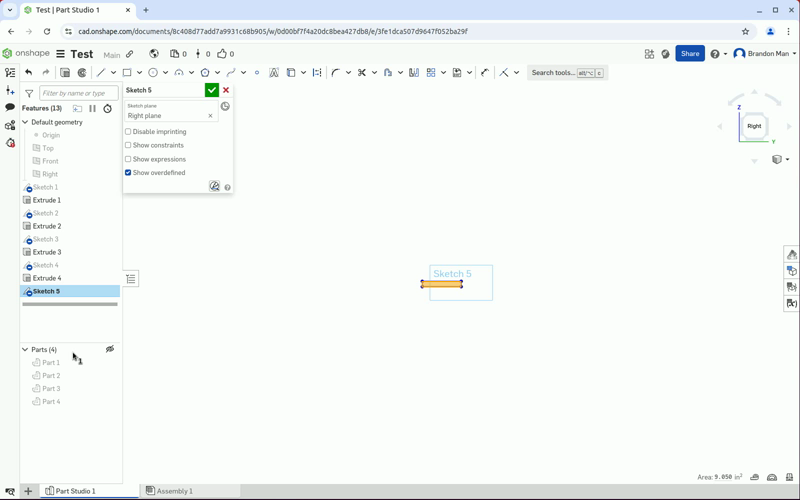
key(shift+y)
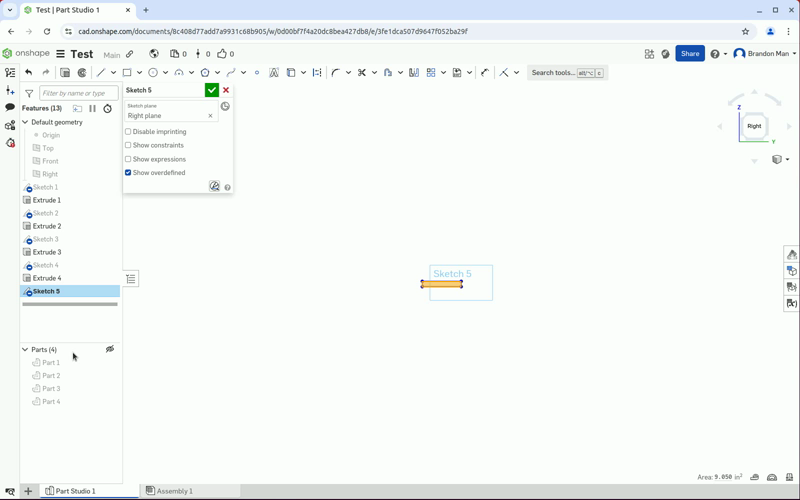
key(shift+e)
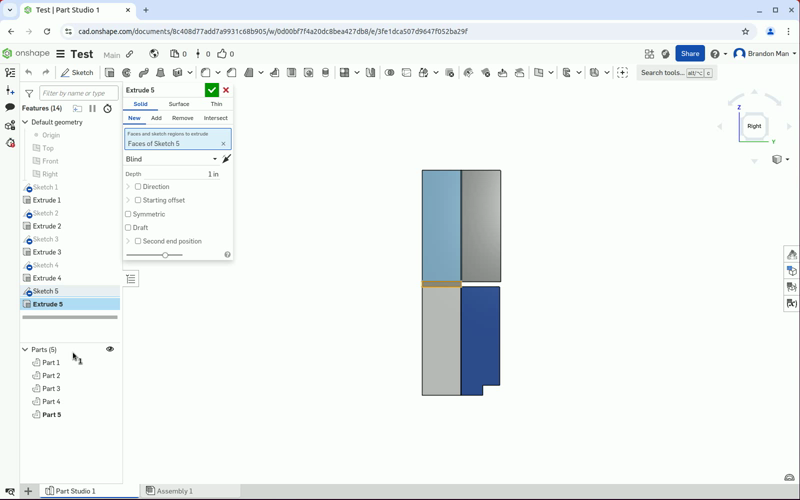
mouse_move(143, 106)
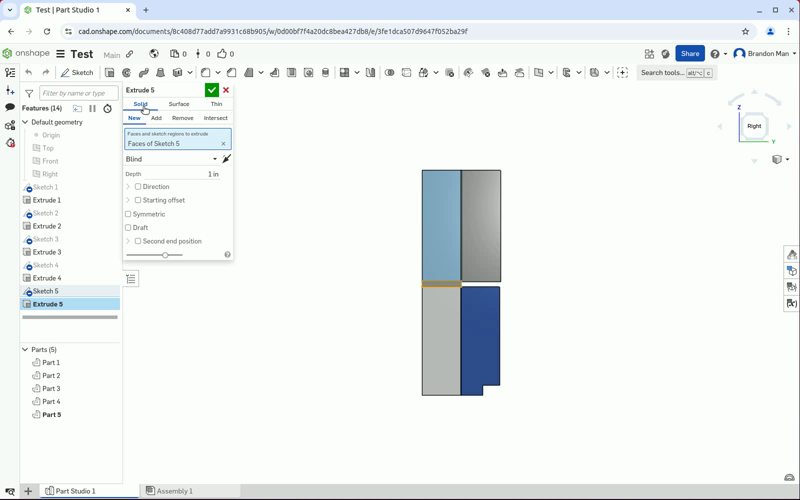
click(143, 106)
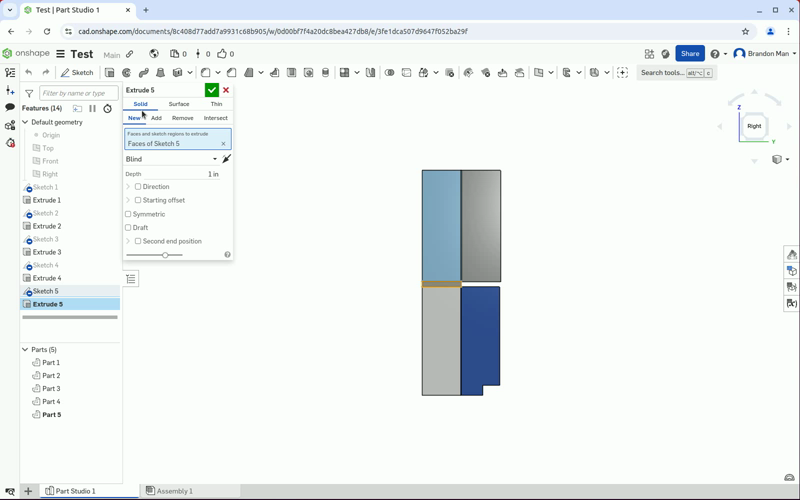
mouse_move(137, 120)
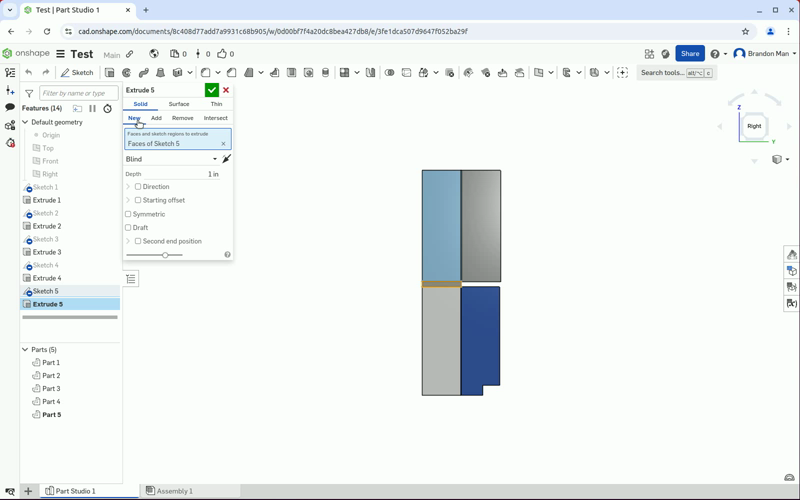
click(137, 120)
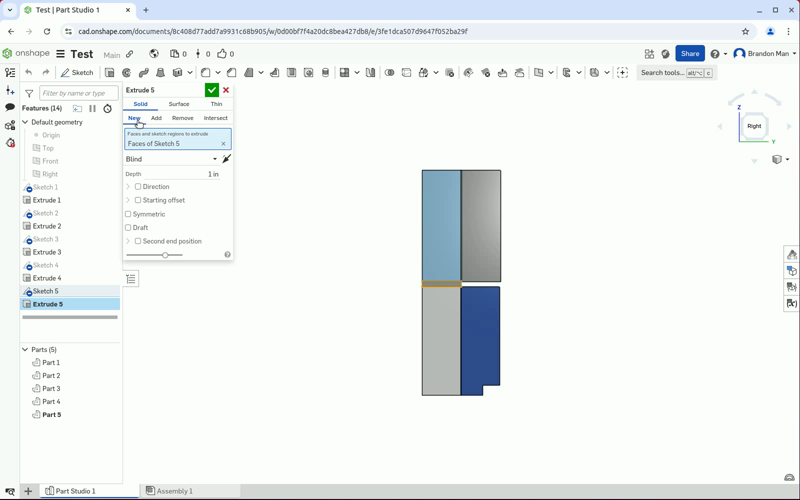
key(tab, 4)
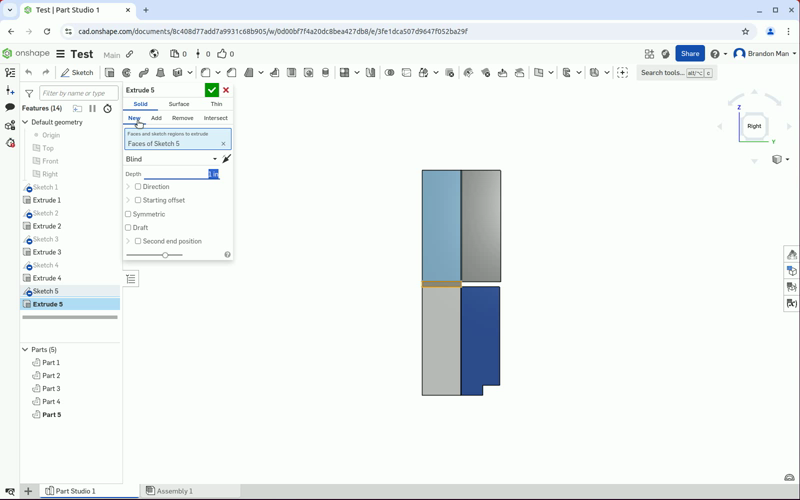
text(0.963)
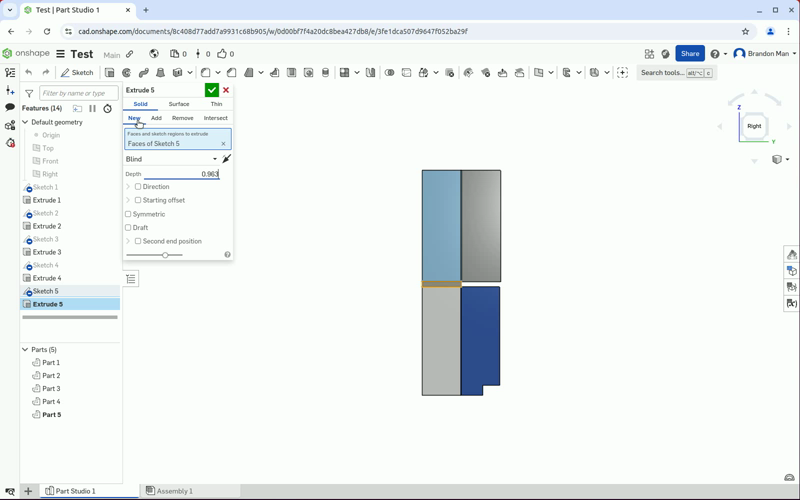
key(enter)
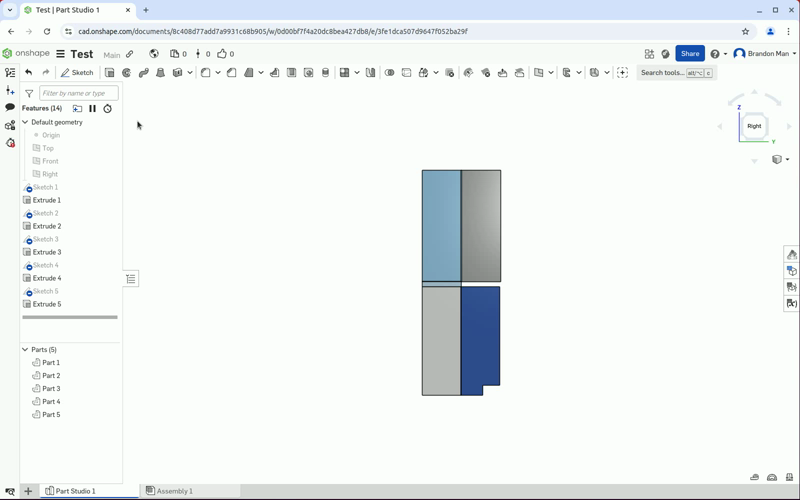
key(shift+h)
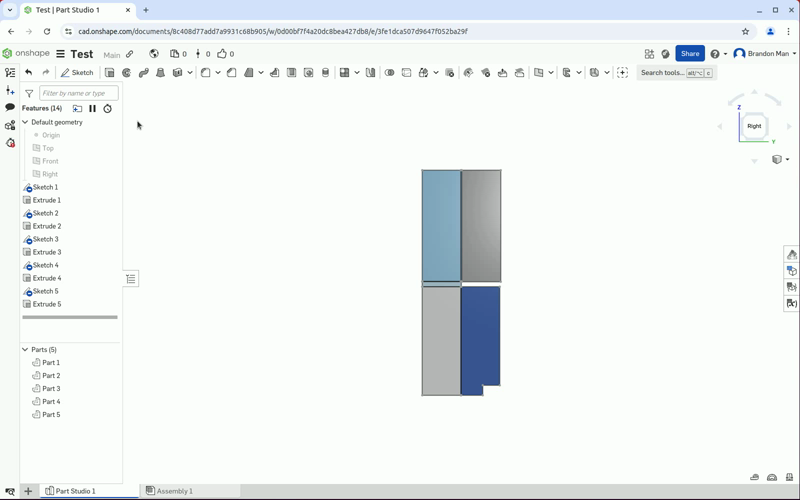
key(shift+h)
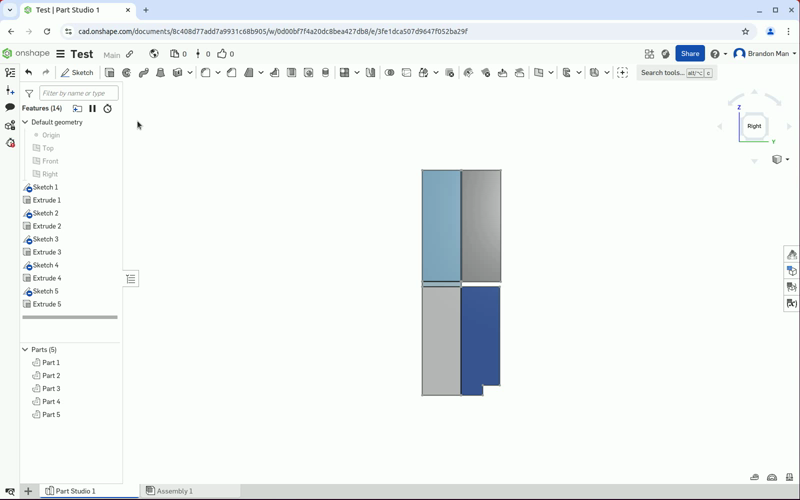
key(shift+7)
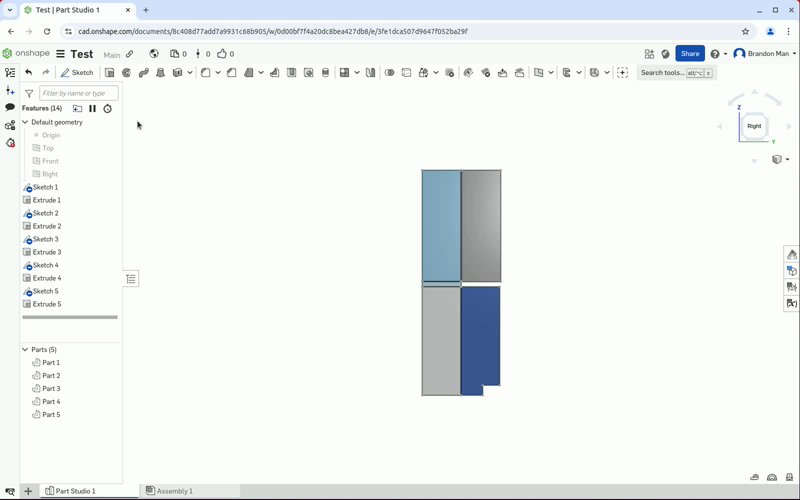
key(right, 2)
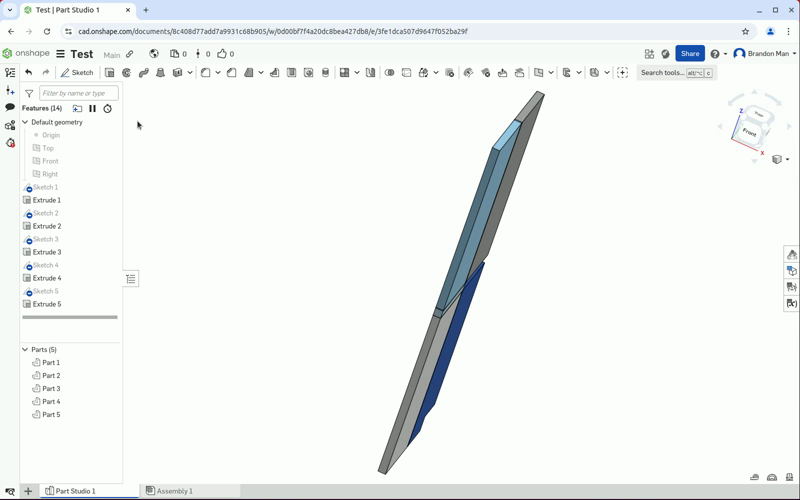
key(down, 2)
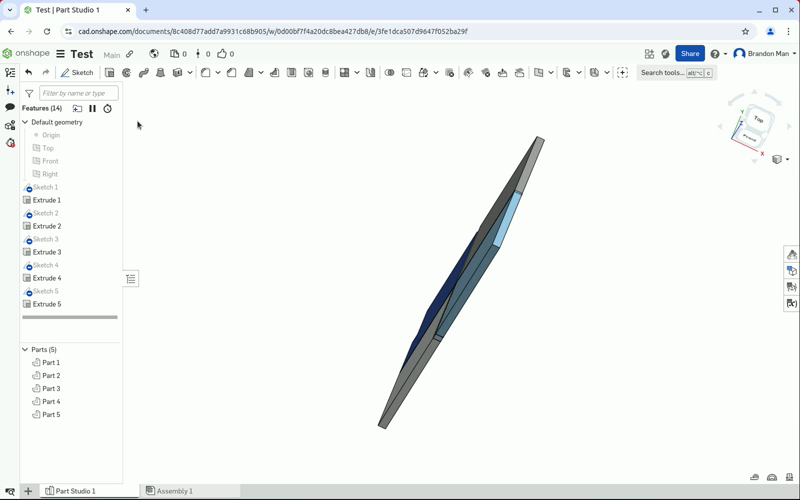
key(up, 2)
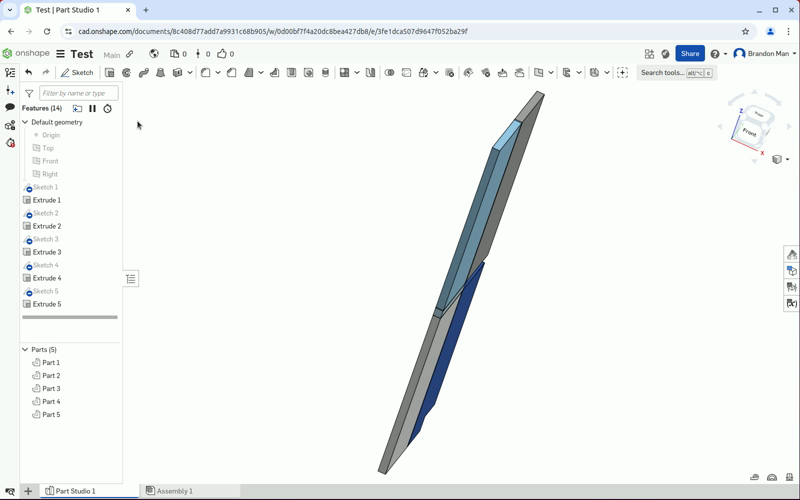
key(left, 2)
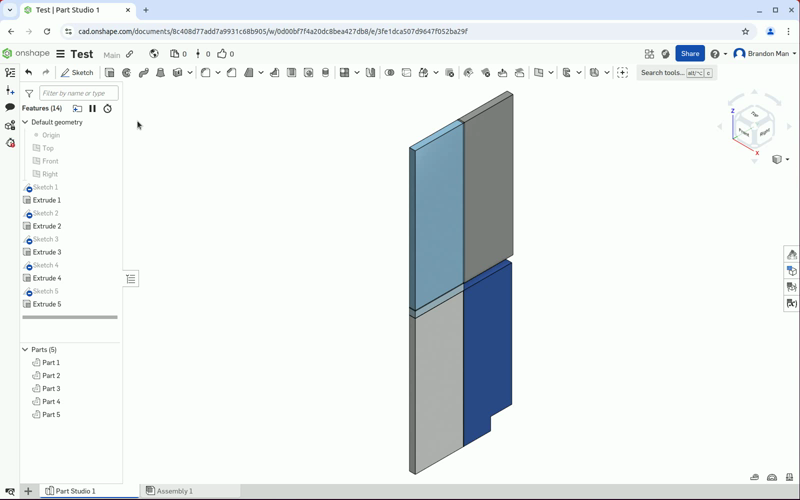
mouse_move(73, 189)
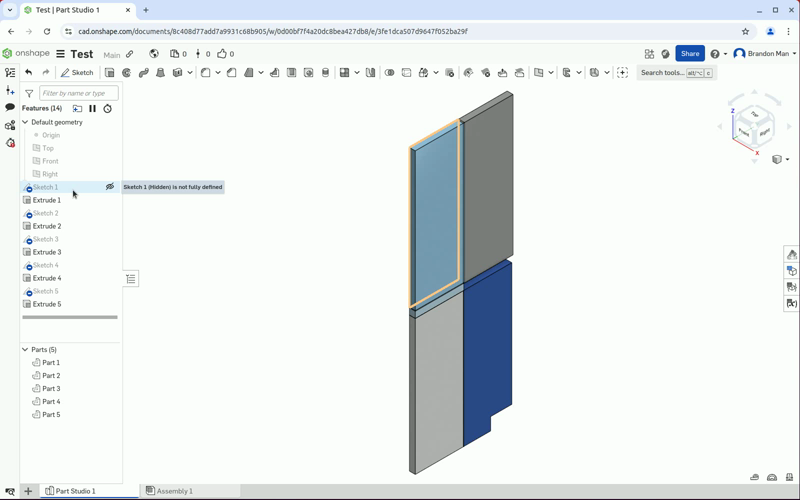
click(73, 189)